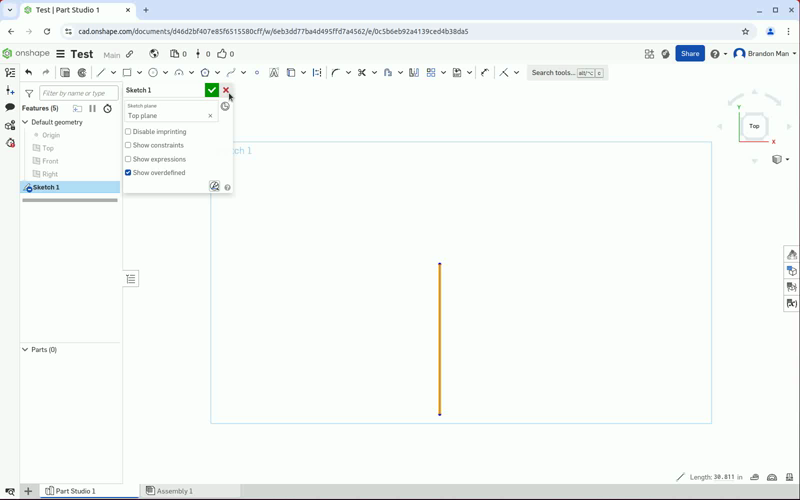
key(shift+h)
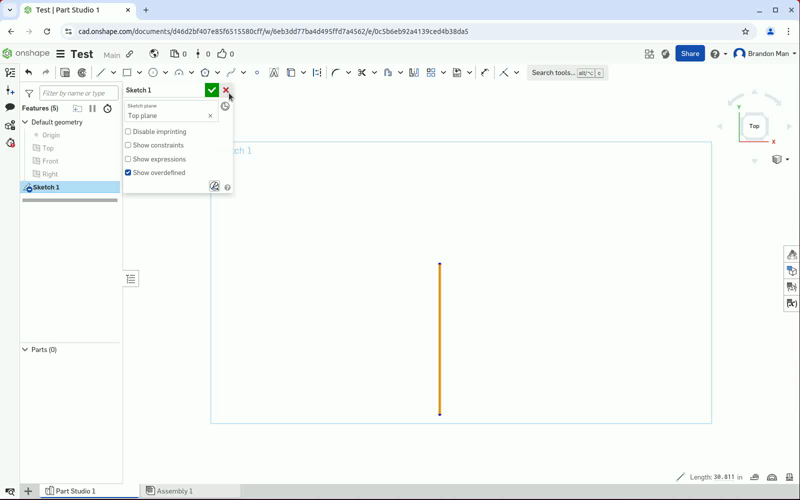
key(shift+s)
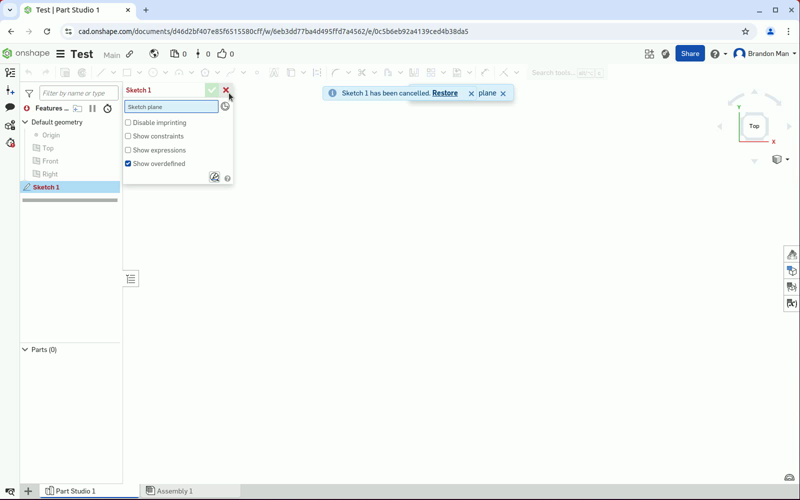
mouse_move(73, 150)
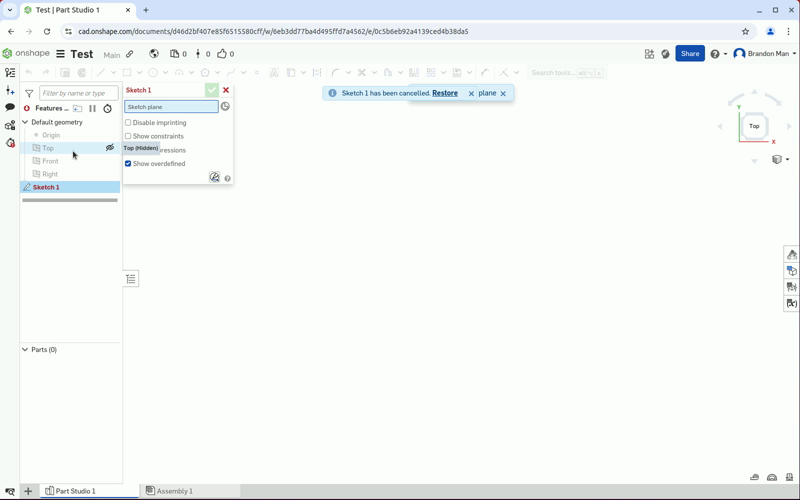
click(73, 150)
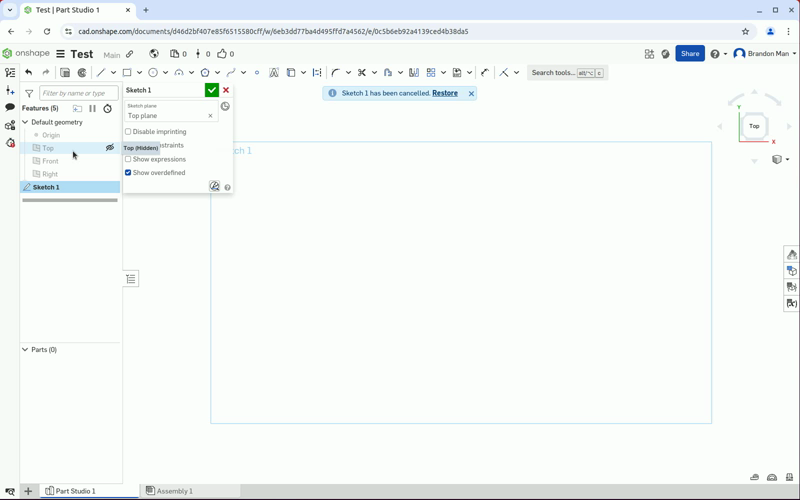
mouse_move(73, 352)
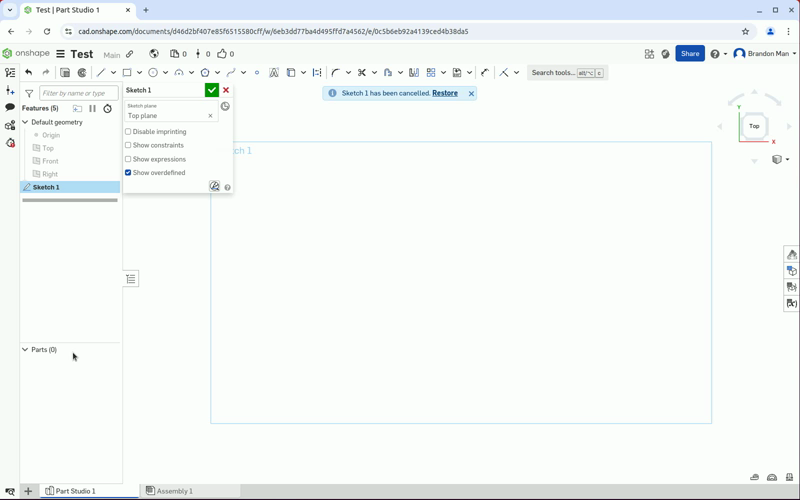
key(y)
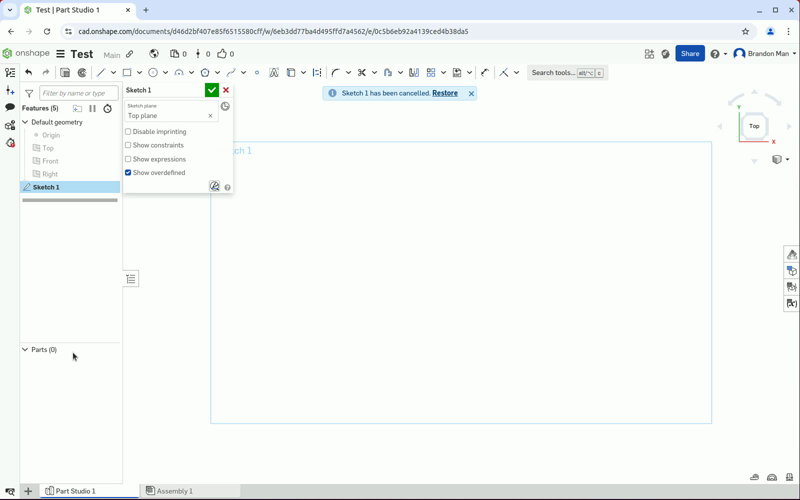
key(l)
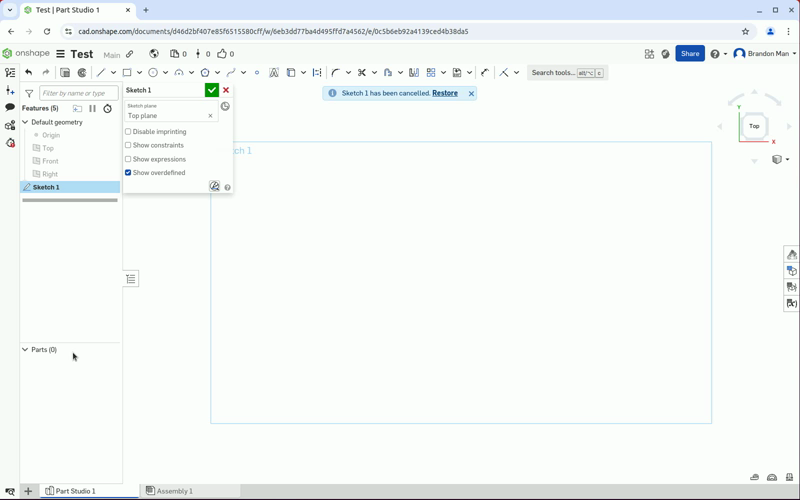
key_down(shift)
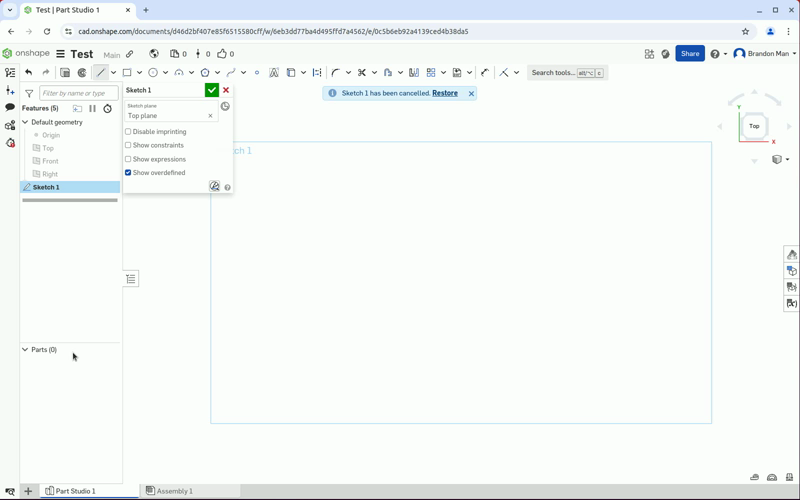
mouse_move(407, 282)
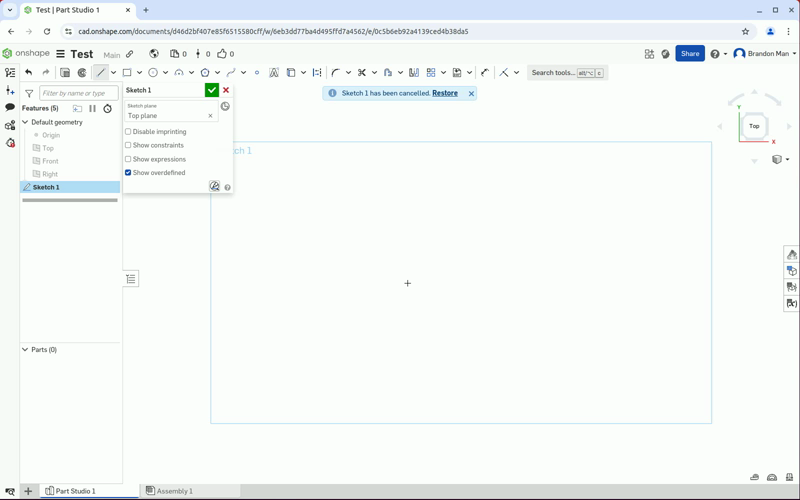
click(407, 282)
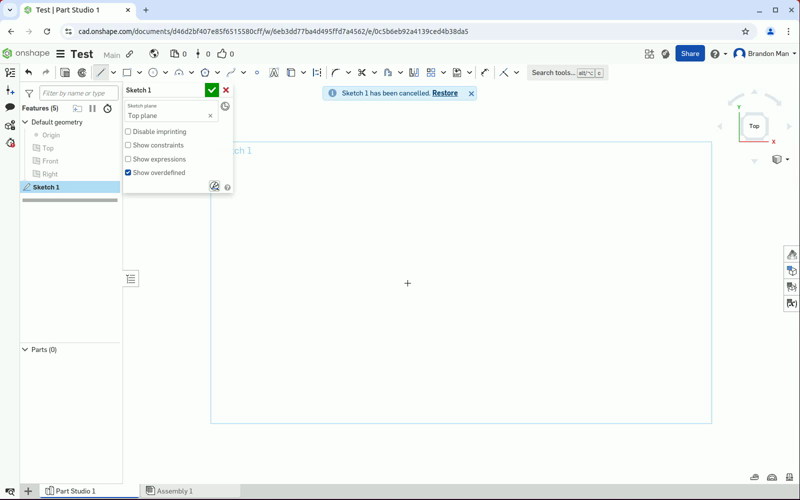
key_up(shift)
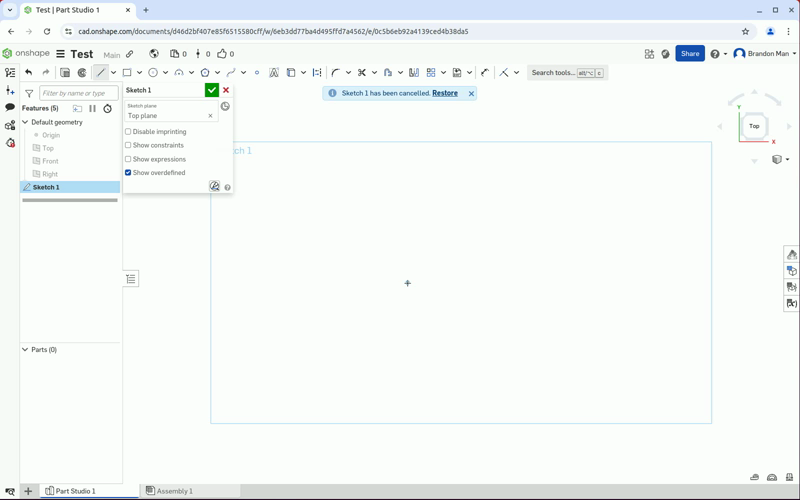
key_down(shift)
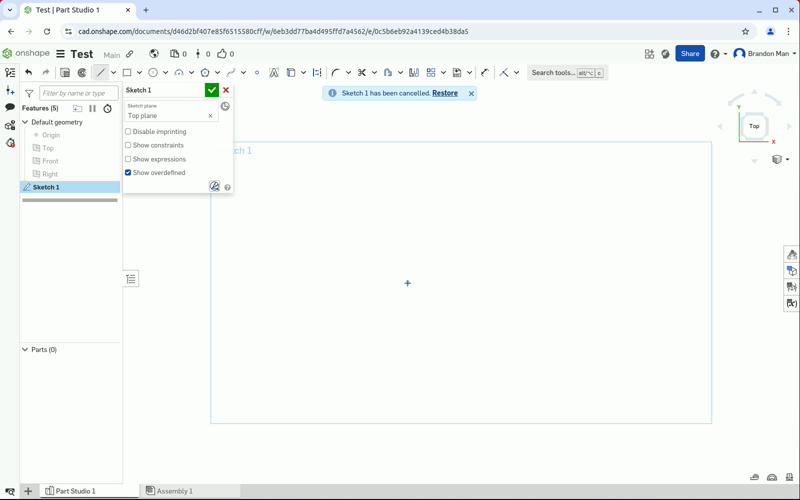
mouse_move(417, 351)
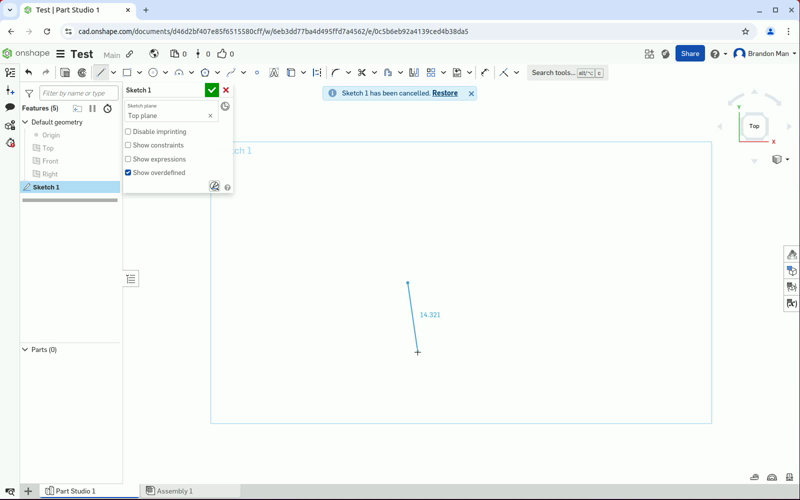
click(417, 351)
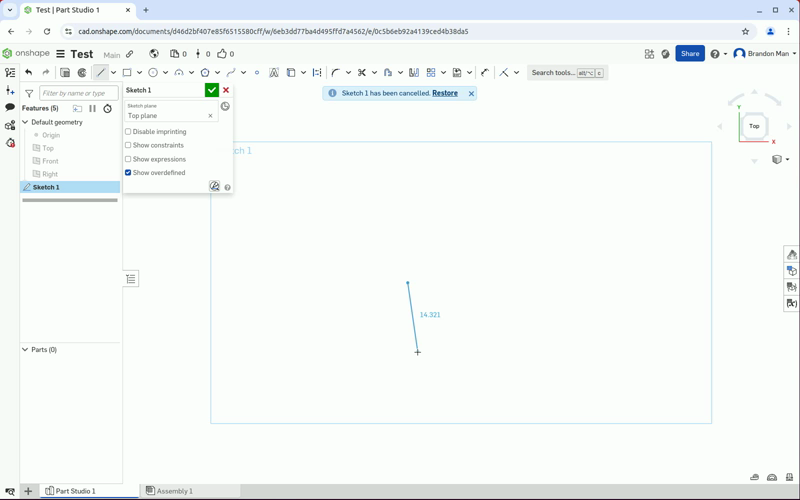
key_up(shift)
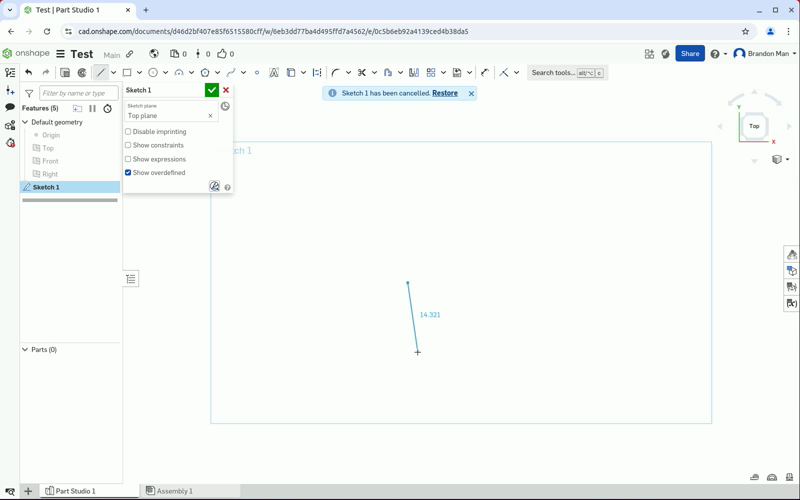
key(esc)
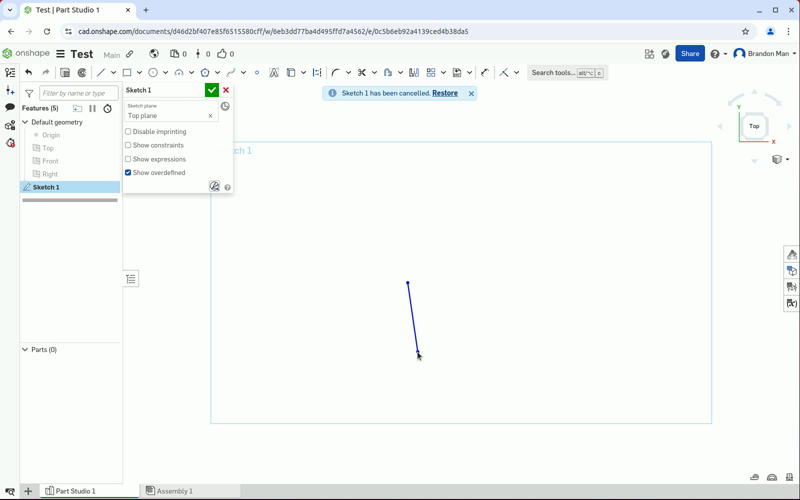
key(a)
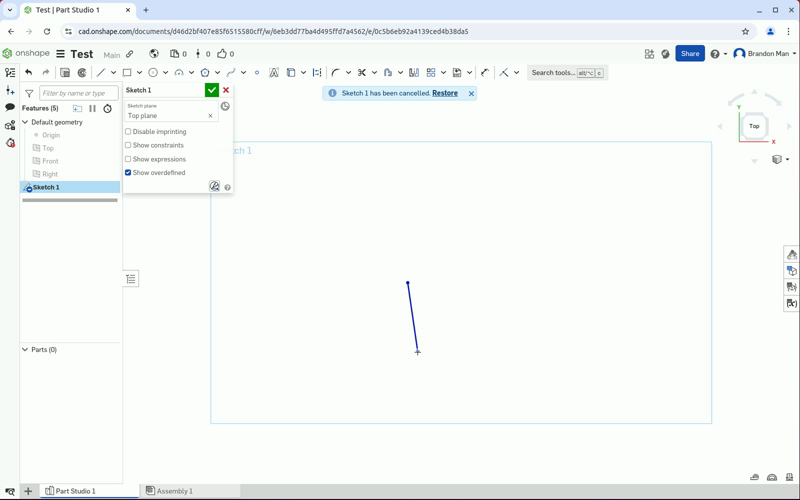
mouse_move(417, 351)
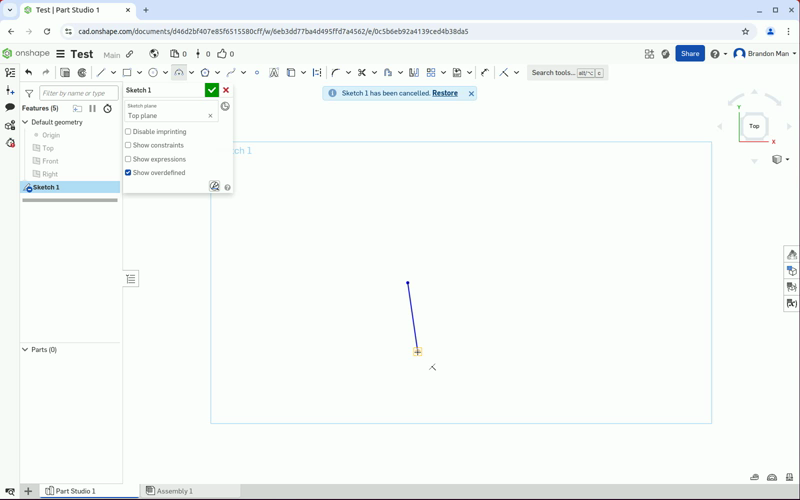
click(417, 351)
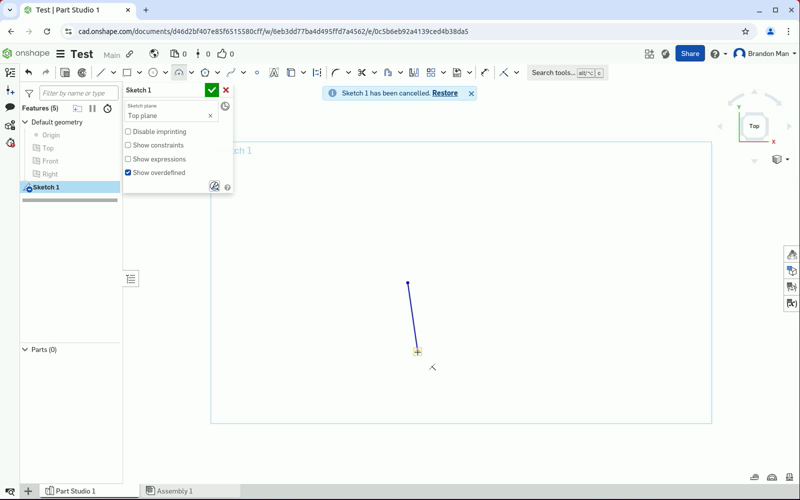
key_down(shift)
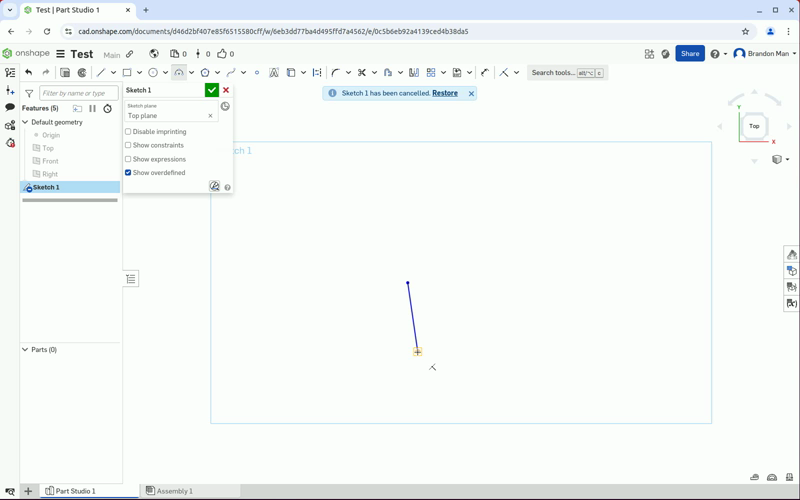
mouse_move(505, 351)
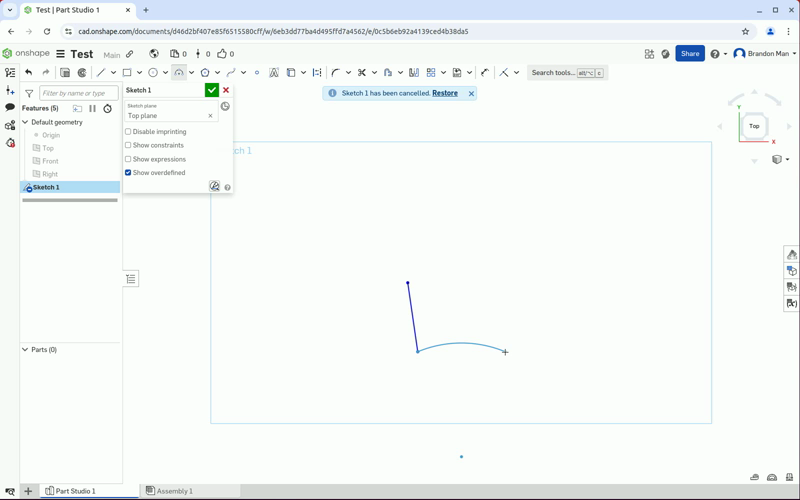
click(505, 351)
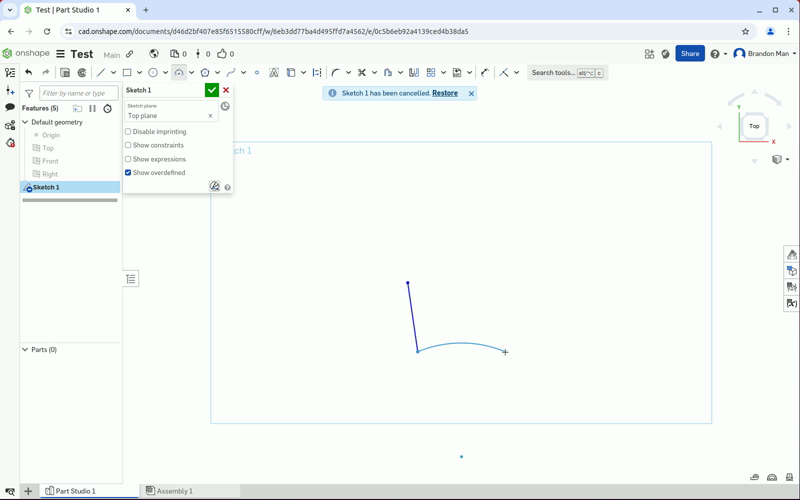
mouse_move(461, 395)
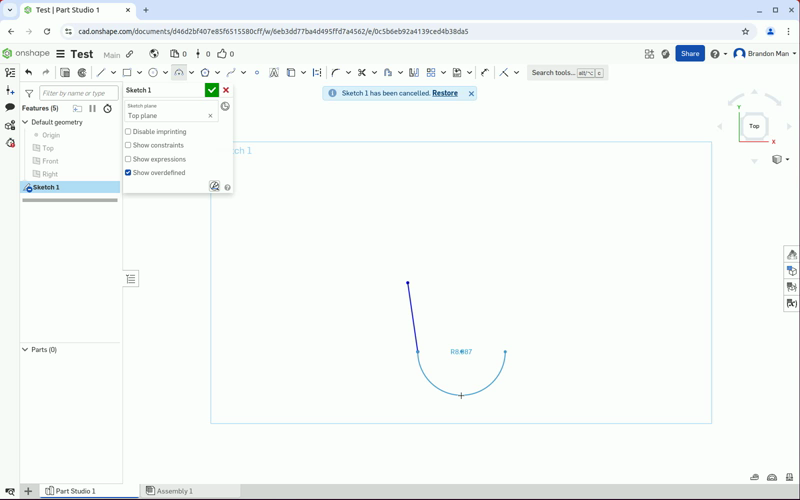
click(461, 395)
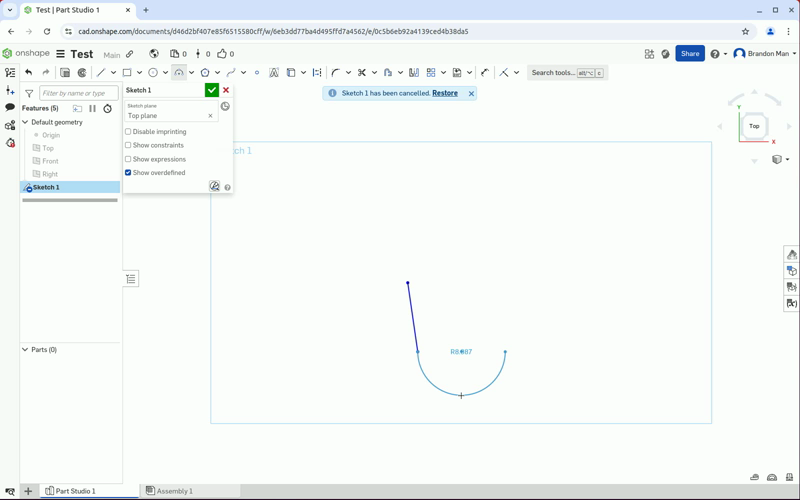
key_up(shift)
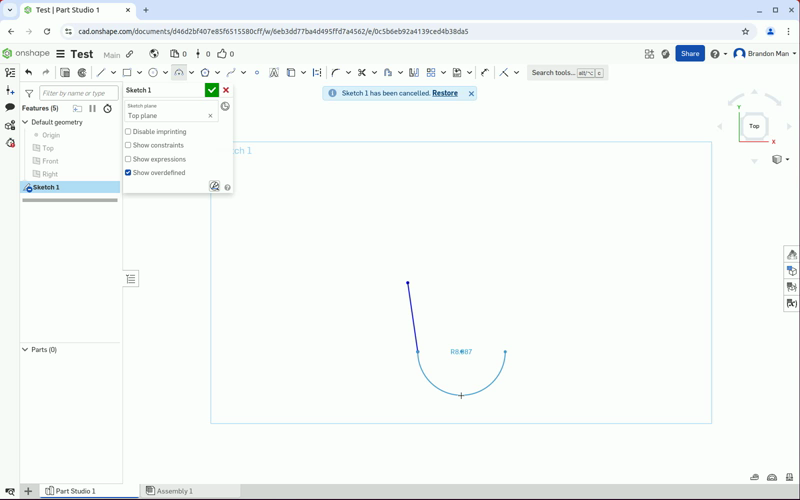
key(esc)
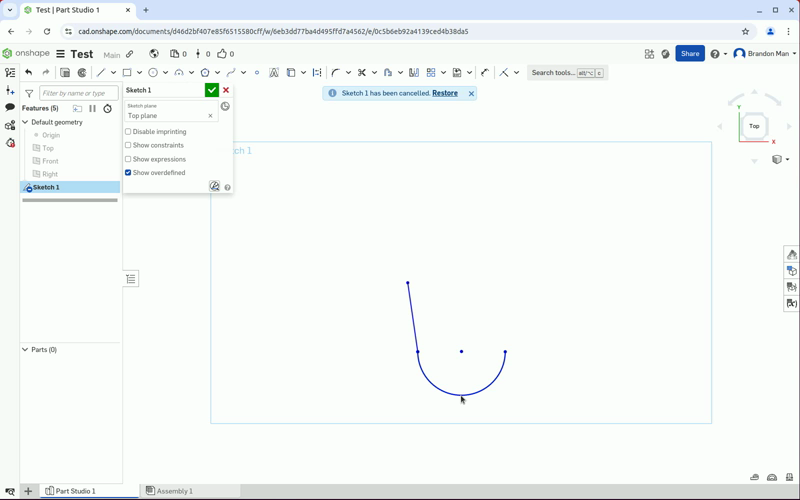
key(l)
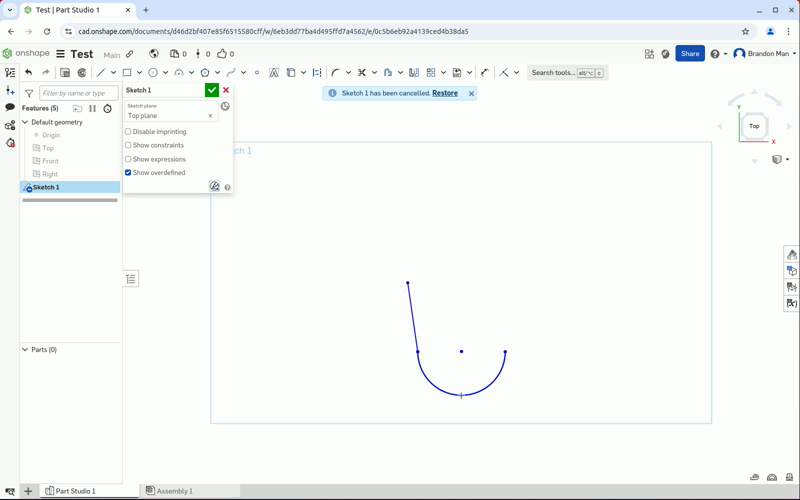
mouse_move(505, 351)
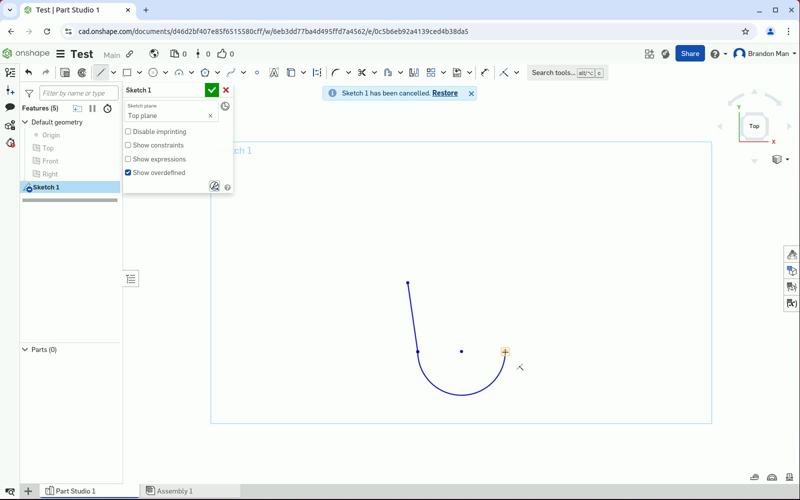
click(505, 351)
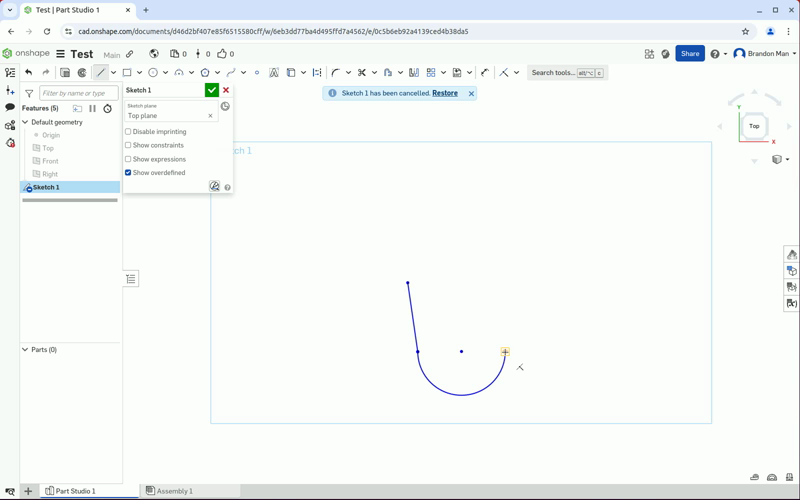
key_down(shift)
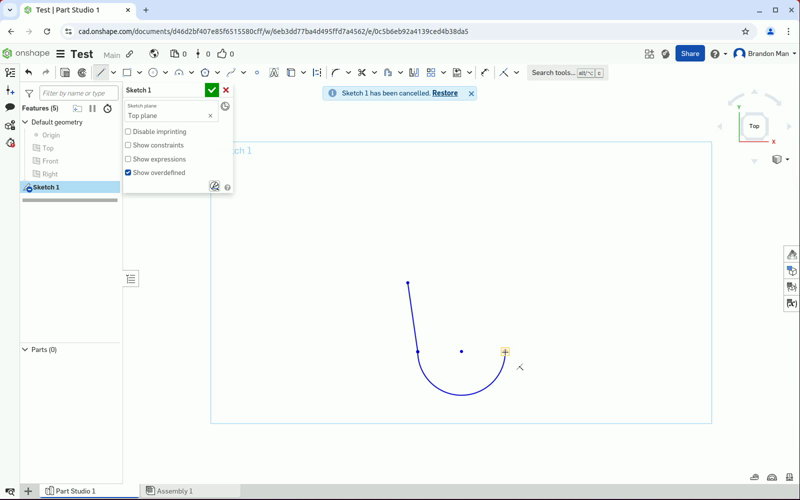
mouse_move(514, 282)
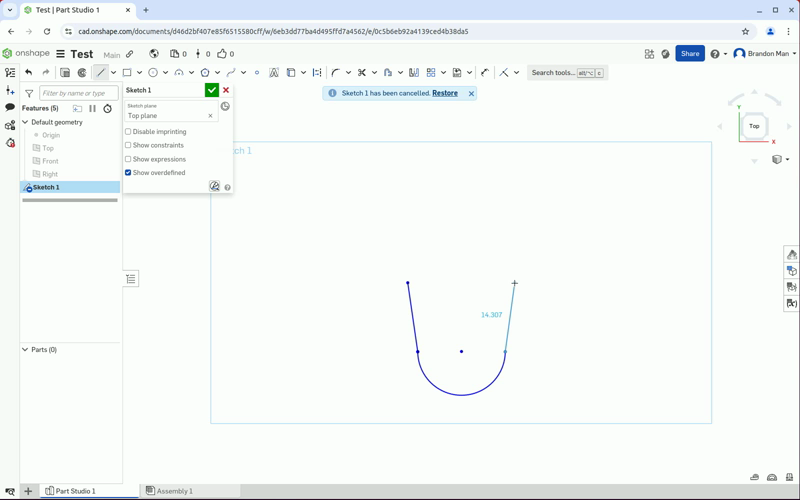
click(514, 282)
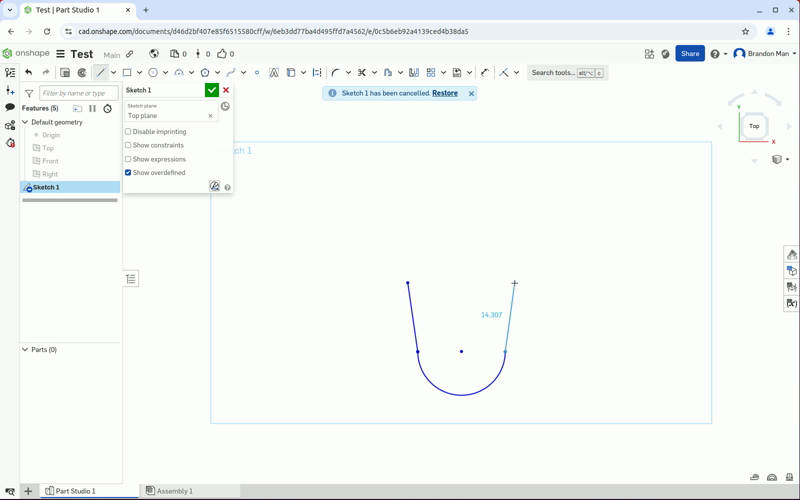
key_up(shift)
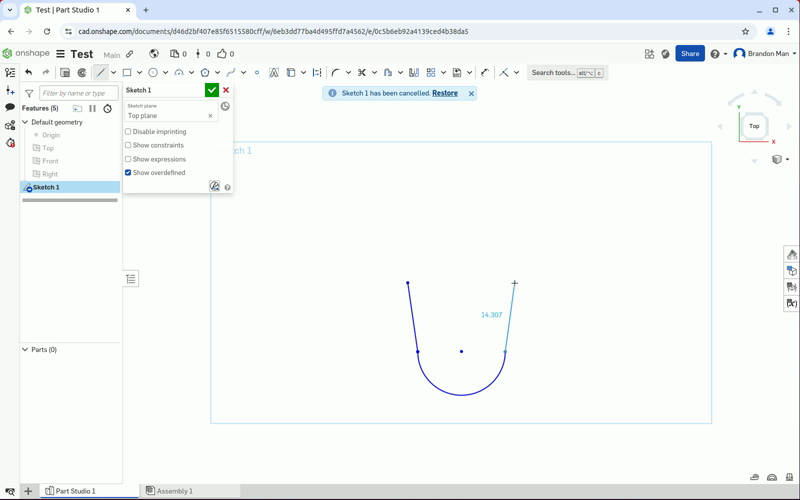
key(esc)
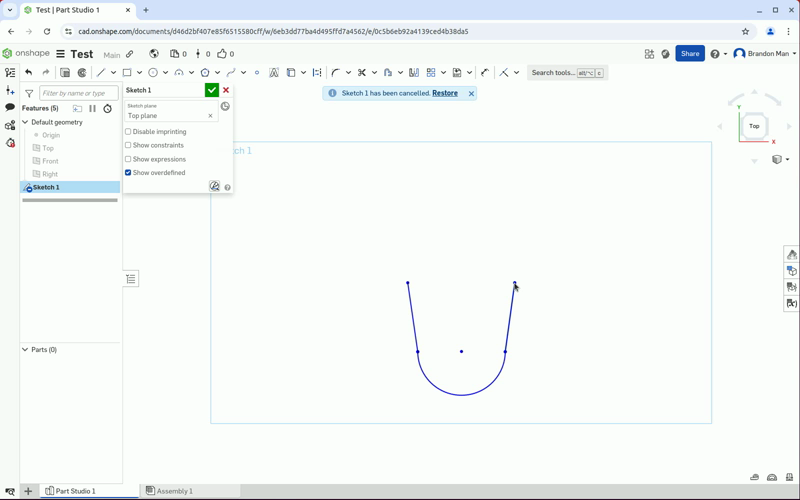
key(a)
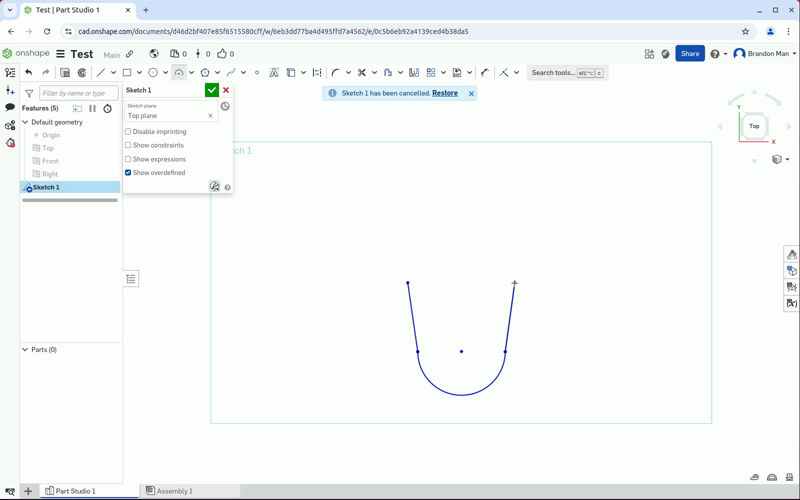
mouse_move(514, 282)
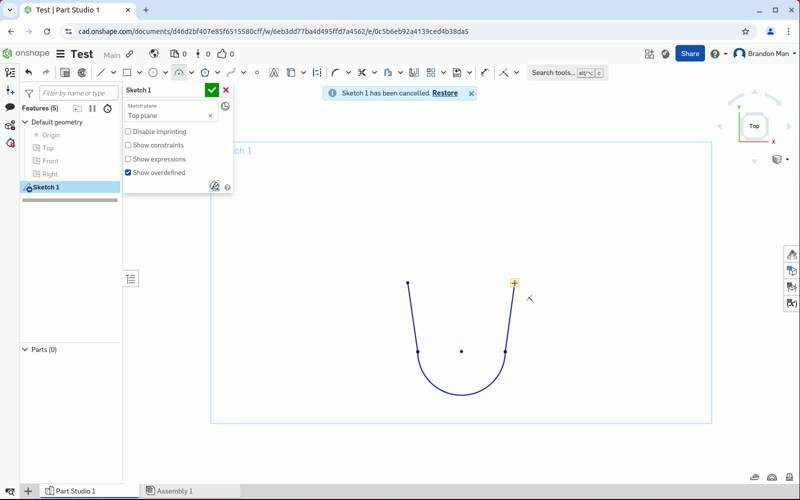
click(514, 282)
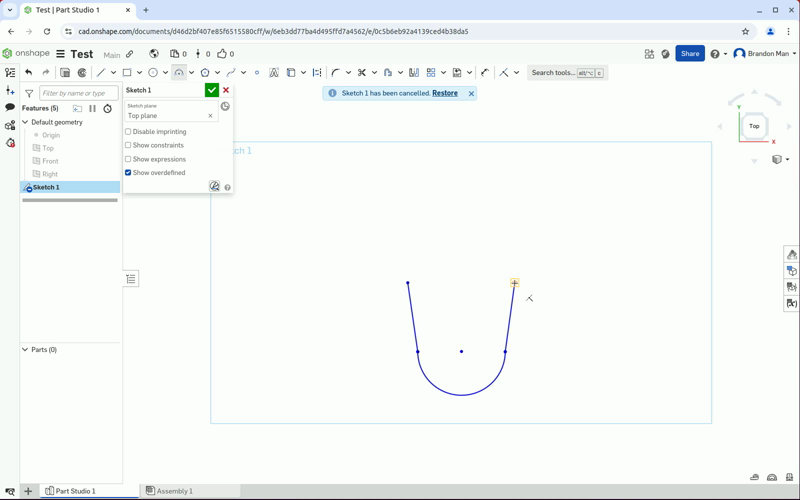
mouse_move(407, 282)
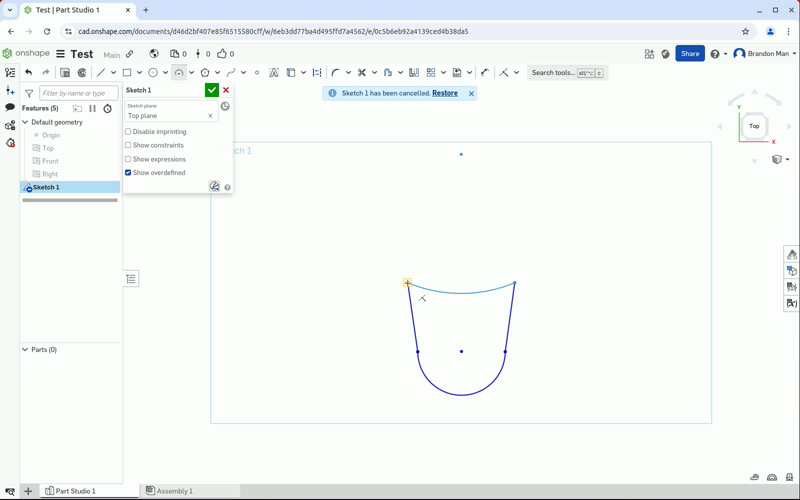
click(407, 282)
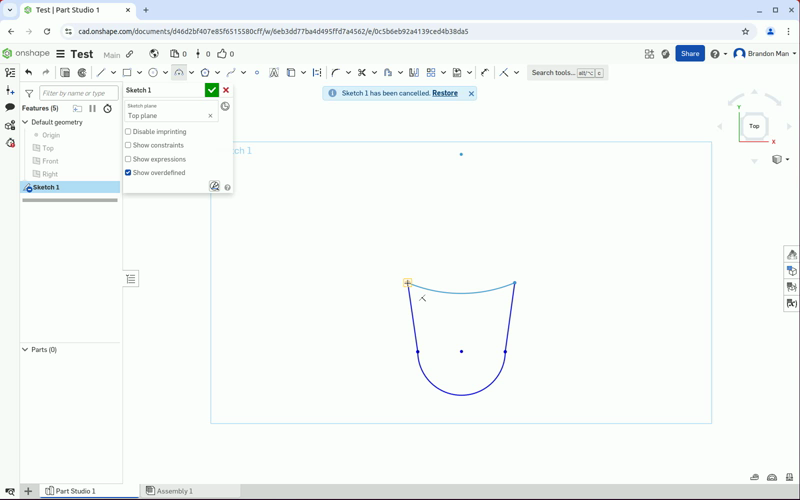
key_down(shift)
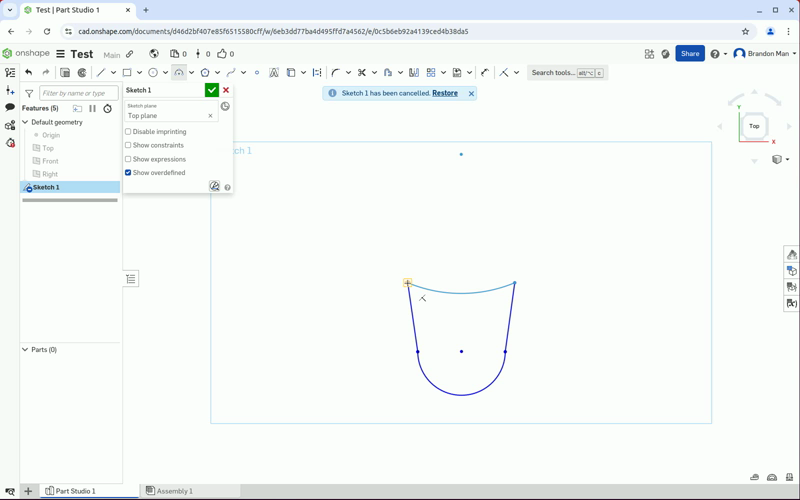
mouse_move(461, 229)
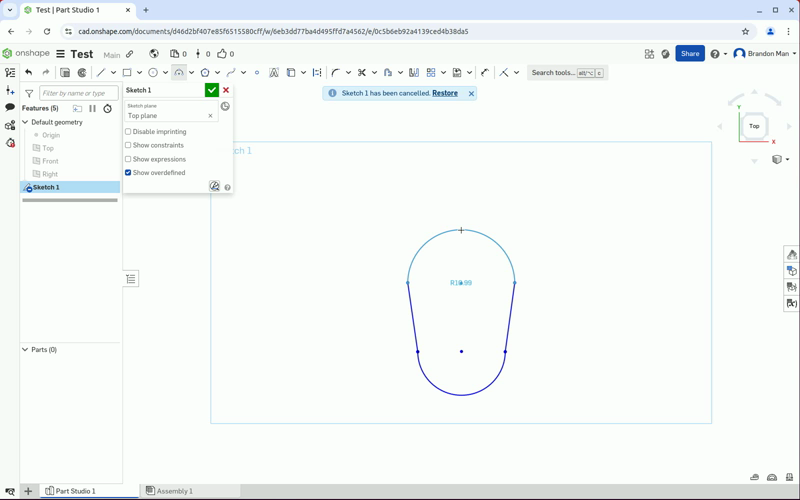
click(461, 229)
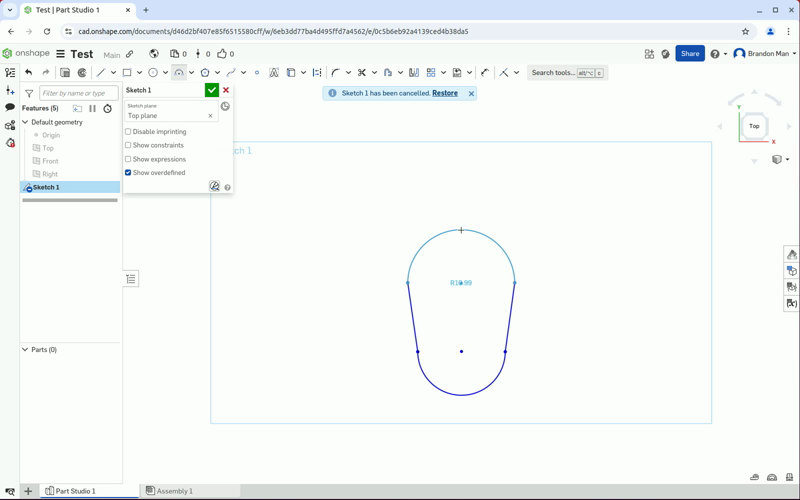
key_up(shift)
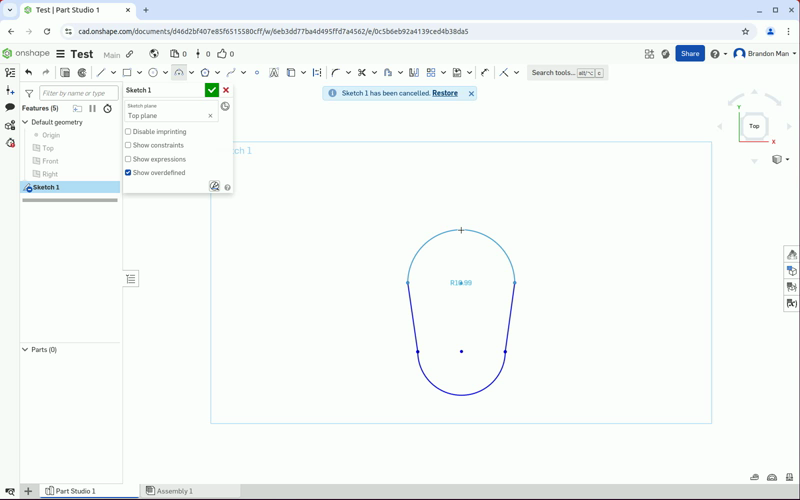
key(esc)
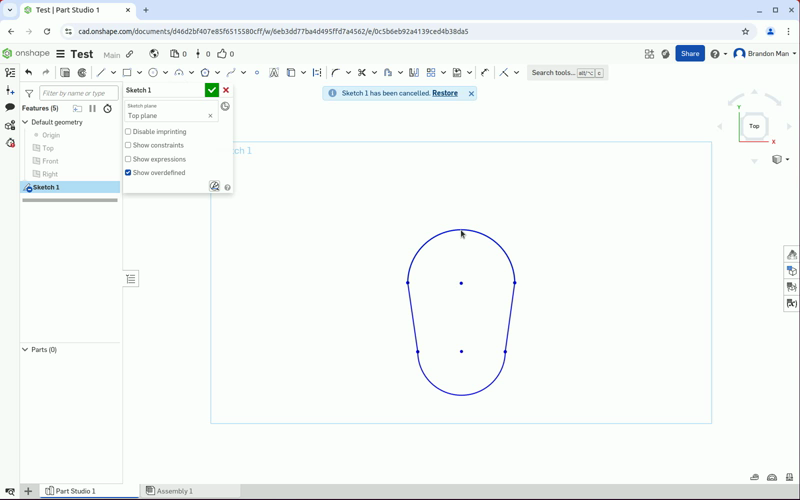
key(c)
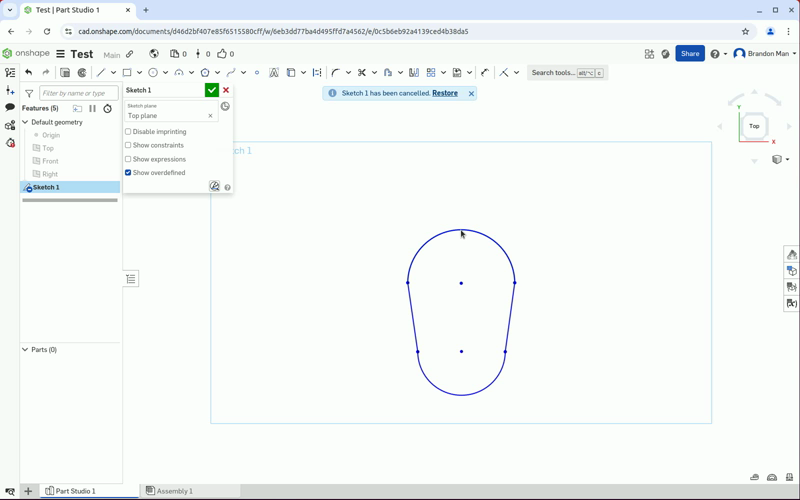
key_down(shift)
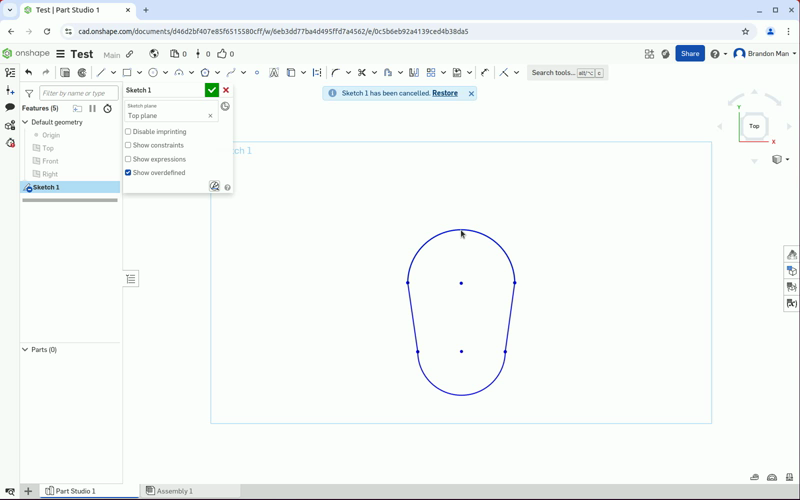
mouse_move(461, 282)
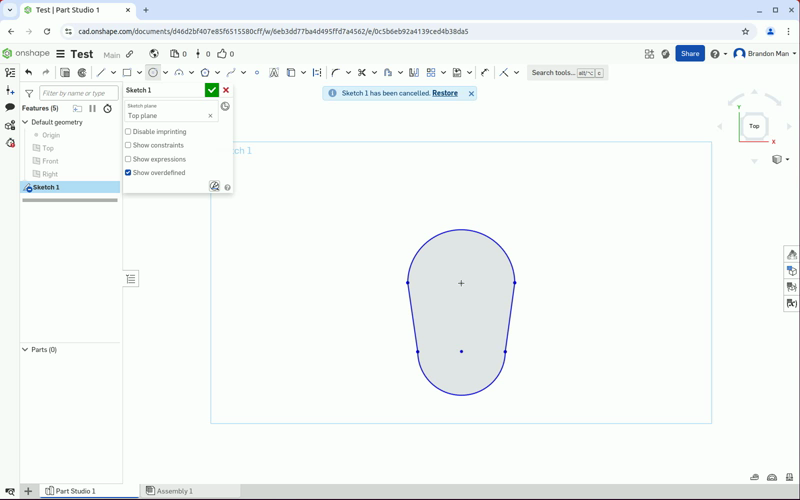
click(461, 282)
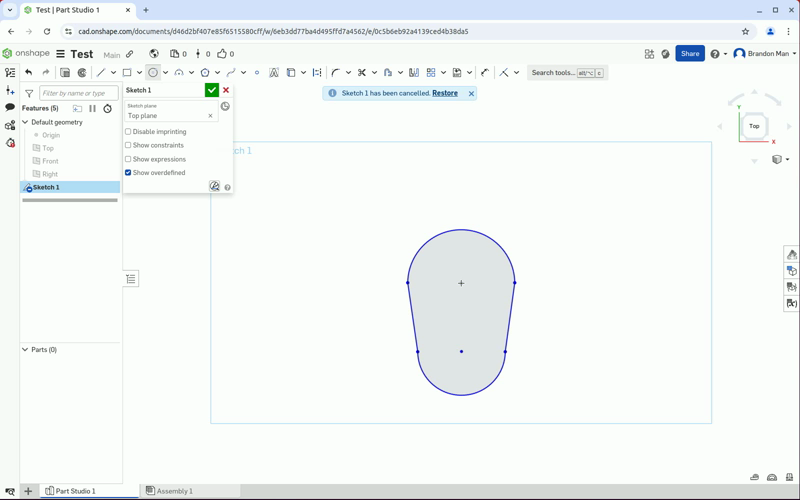
key_up(shift)
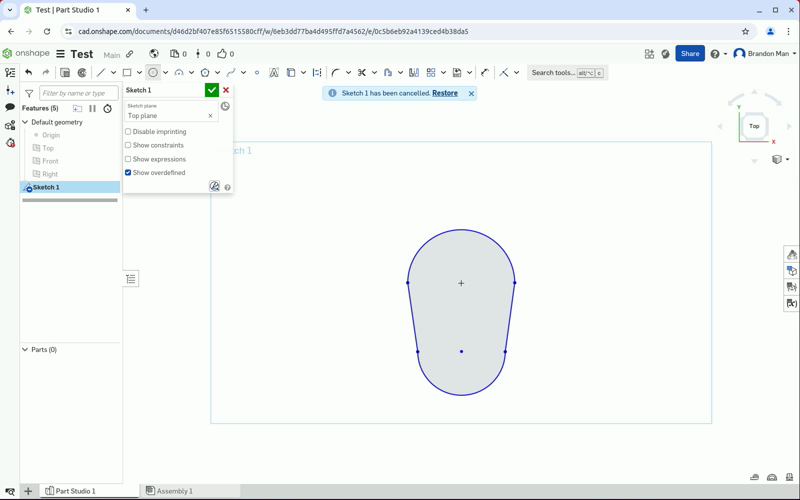
mouse_move(502, 282)
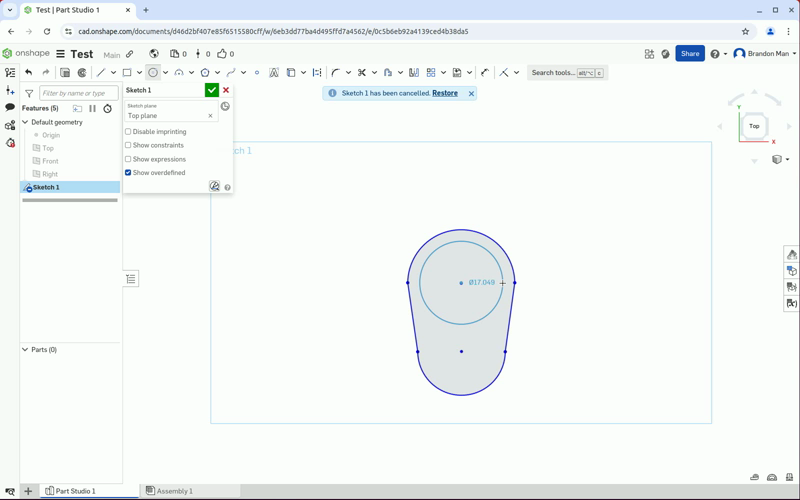
click(502, 282)
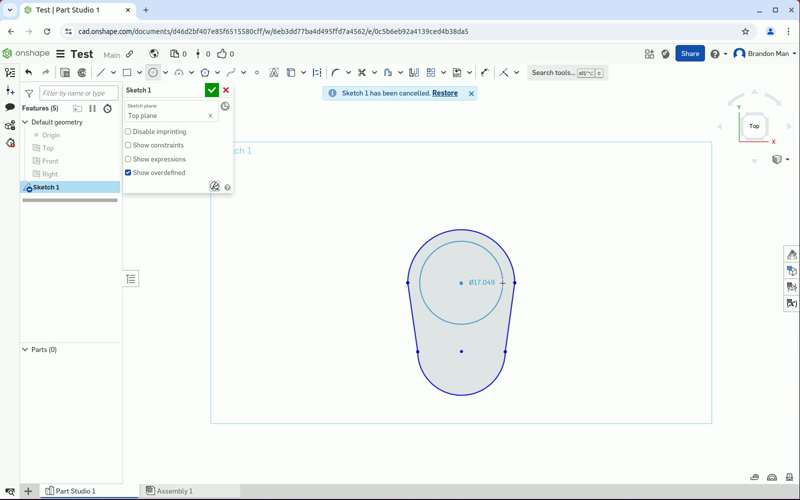
key(esc)
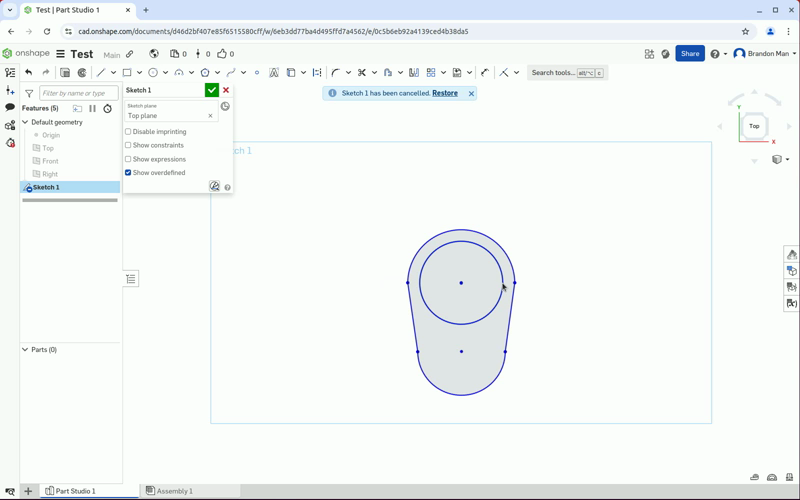
mouse_move(468, 332)
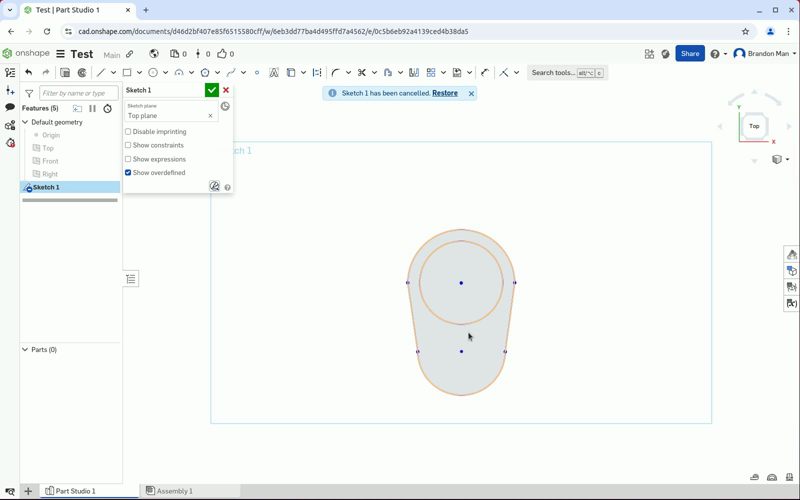
click(468, 332)
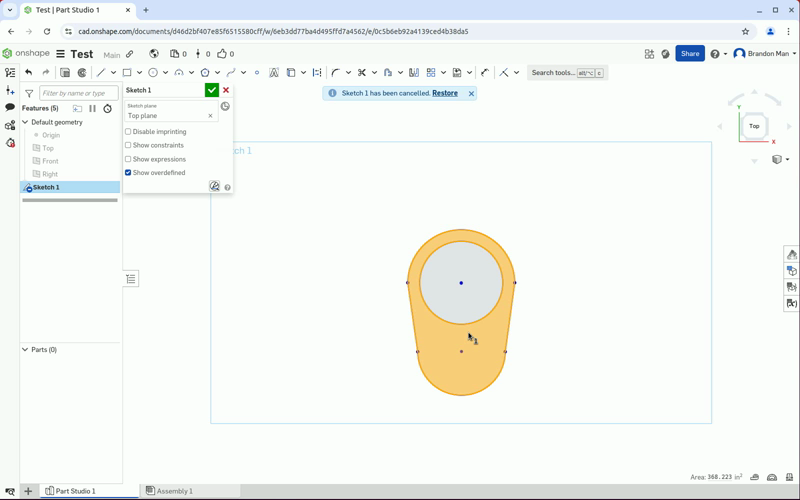
mouse_move(73, 352)
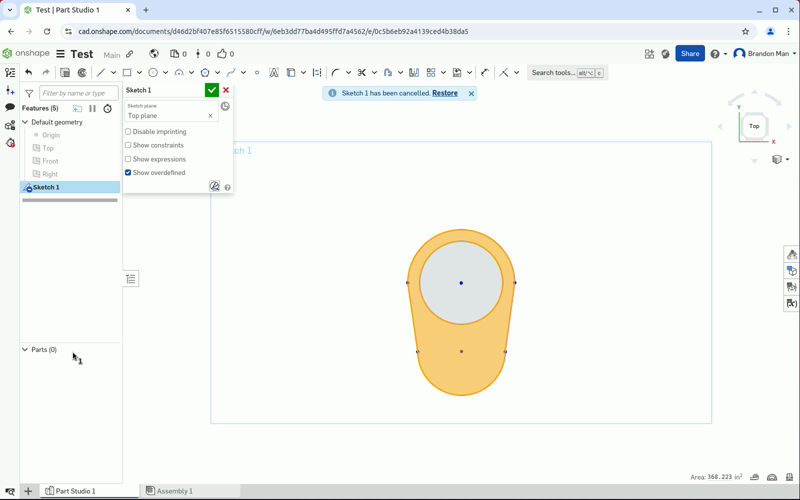
key(shift+y)
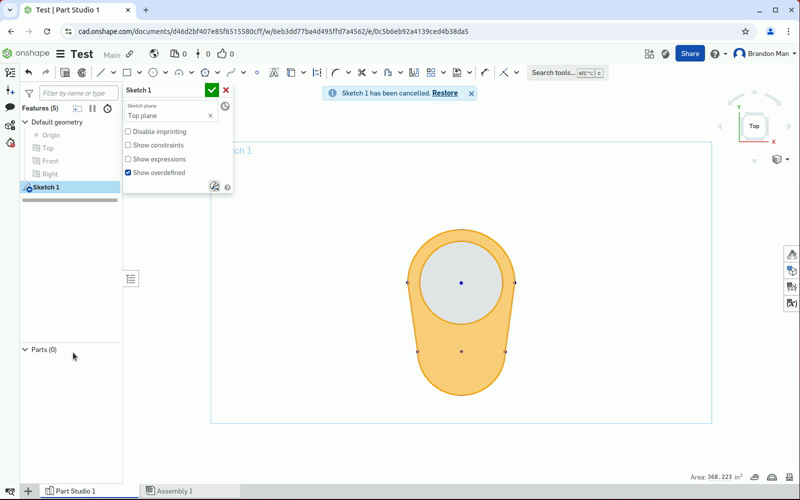
key(shift+e)
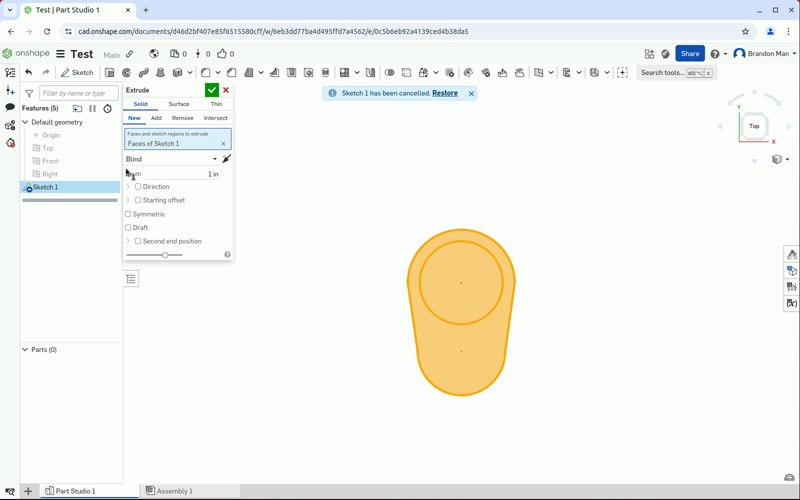
mouse_move(143, 106)
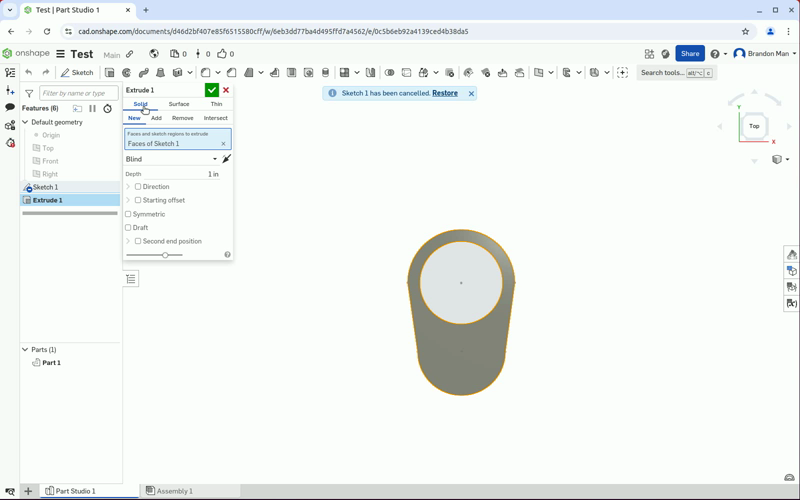
click(143, 106)
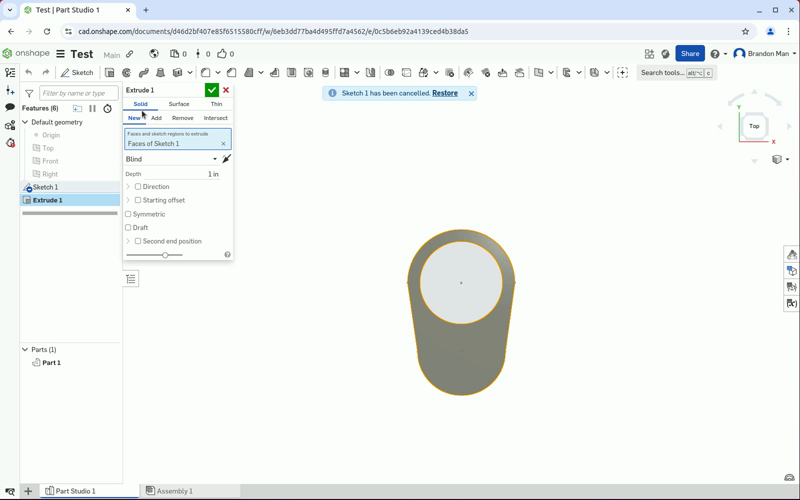
mouse_move(137, 120)
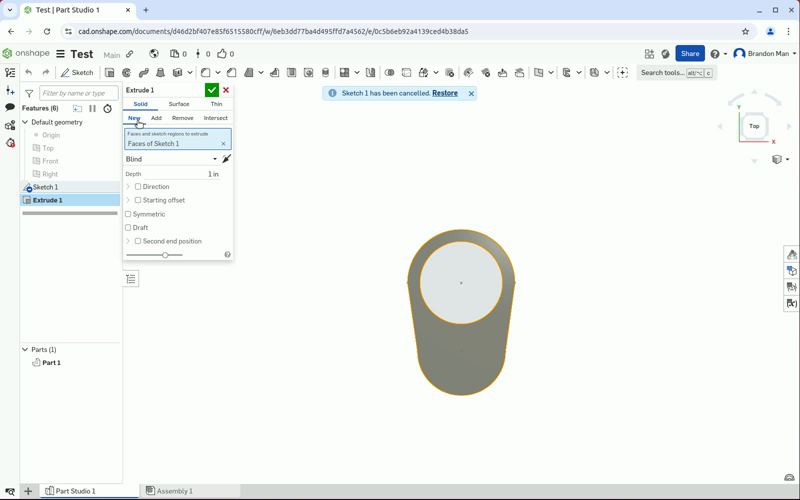
click(137, 120)
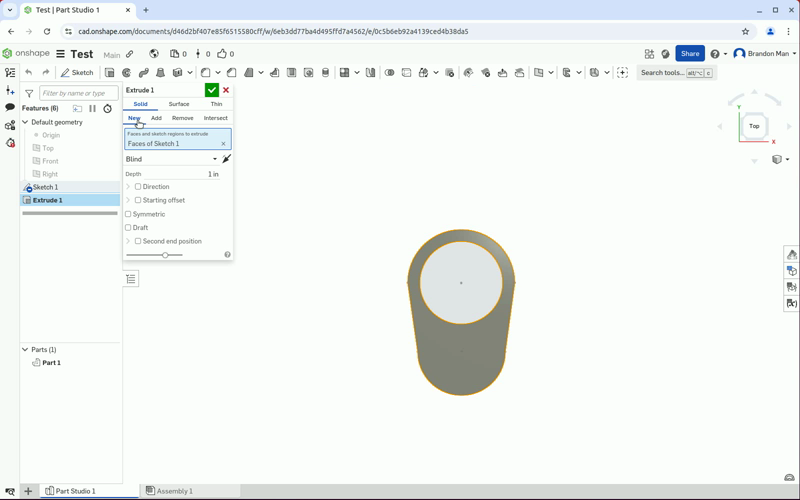
key(tab, 4)
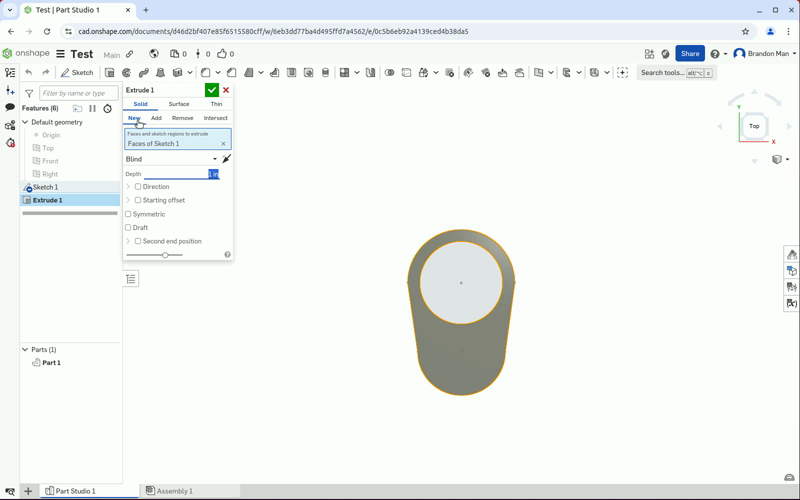
text(4.333)
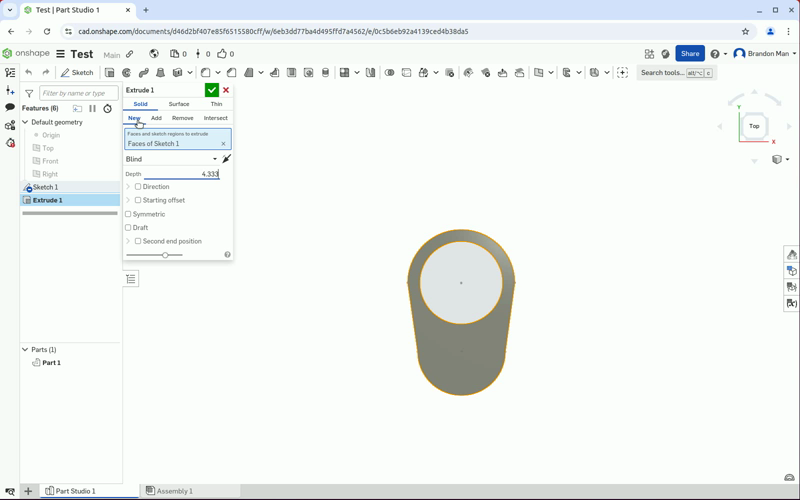
key(enter)
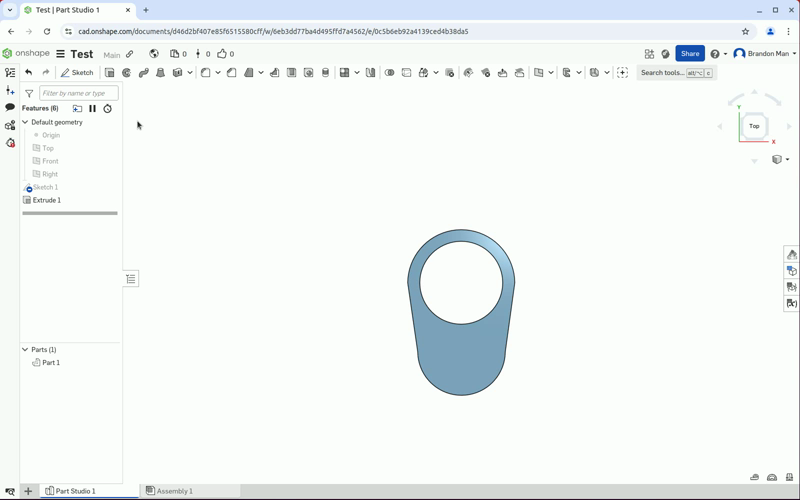
key(shift+h)
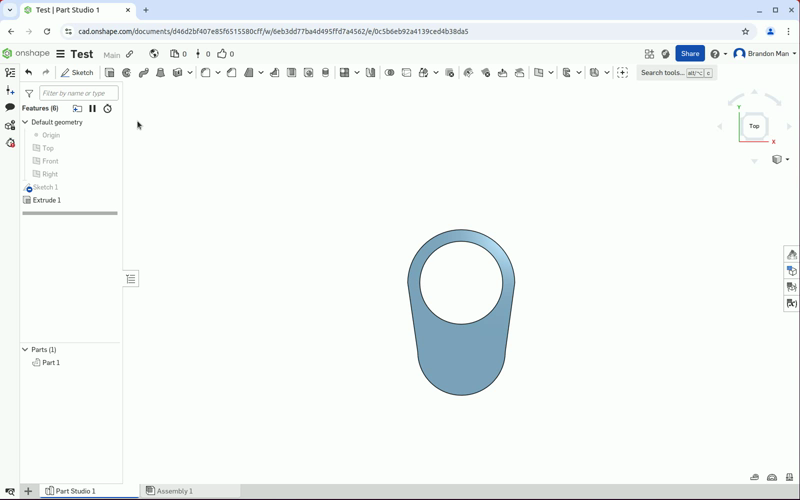
key(shift+h)
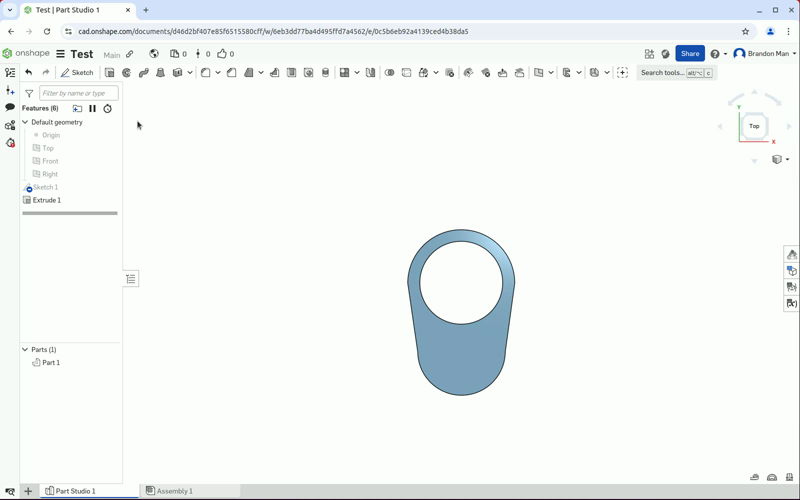
mouse_move(73, 189)
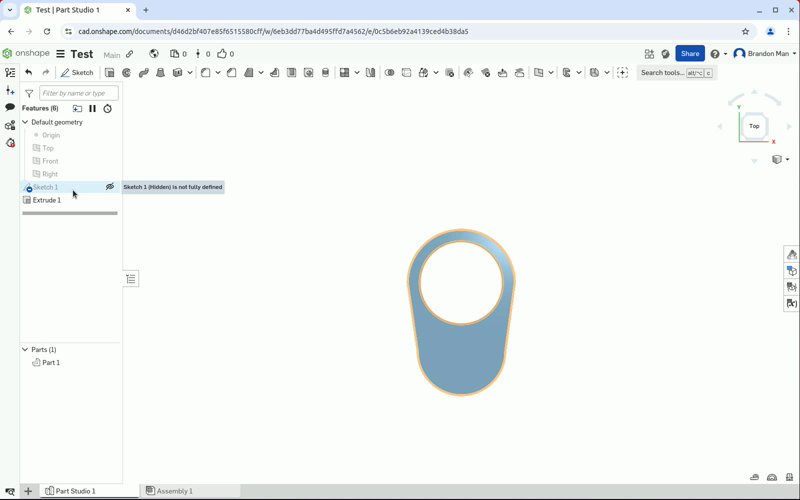
click(73, 189)
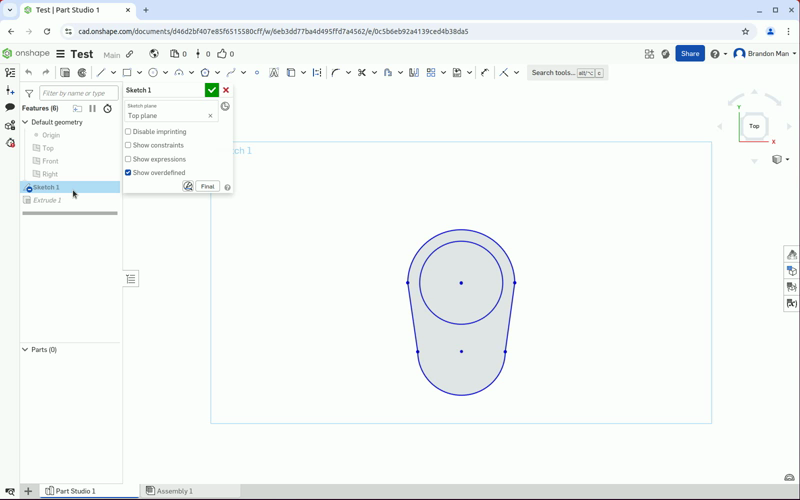
mouse_move(229, 92)
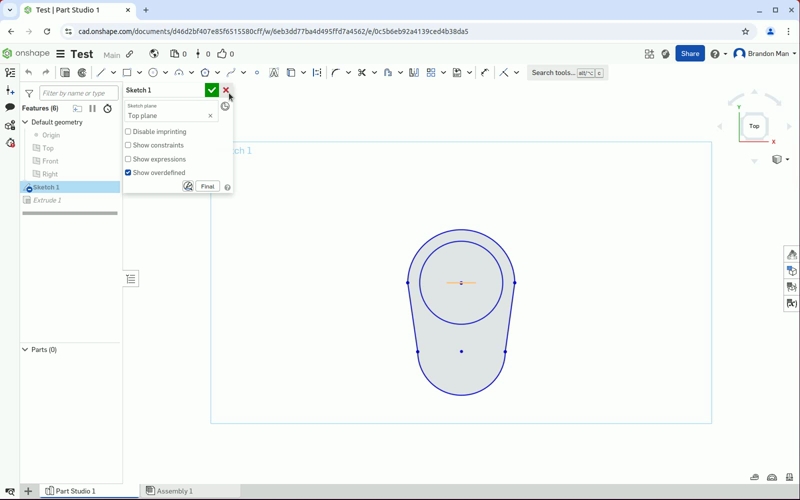
click(229, 92)
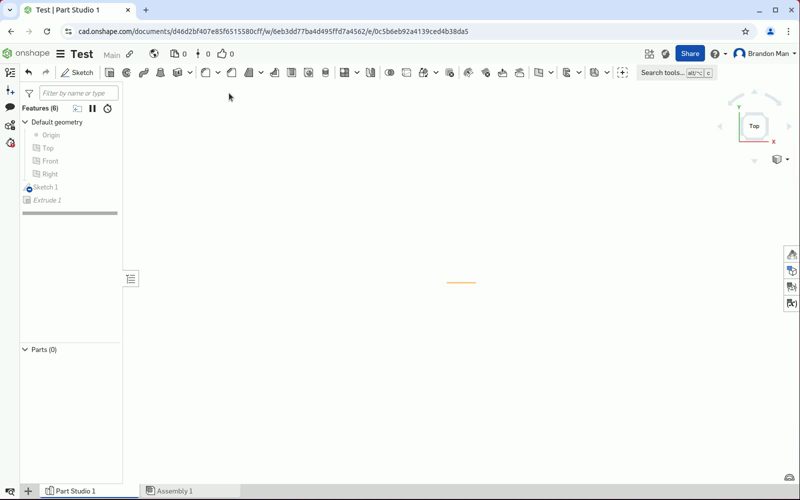
mouse_move(73, 352)
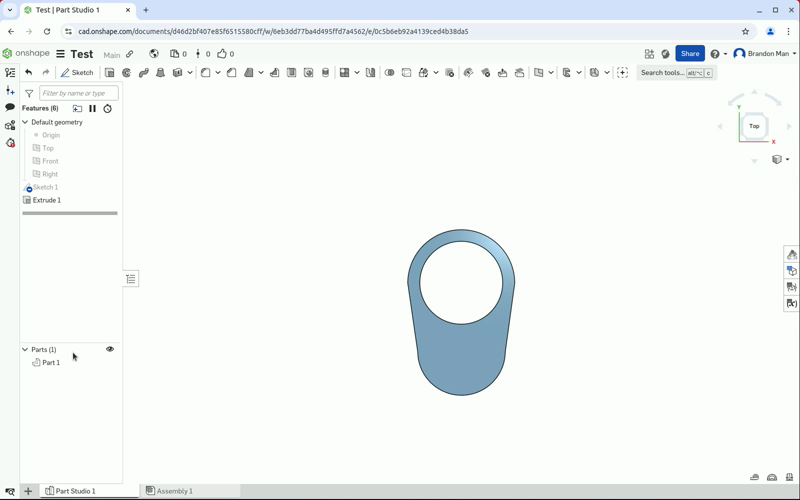
key(y)
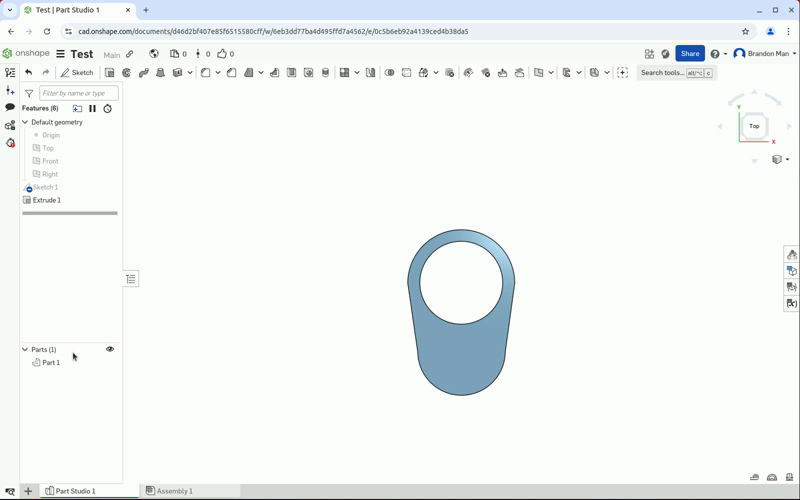
key(shift+p)
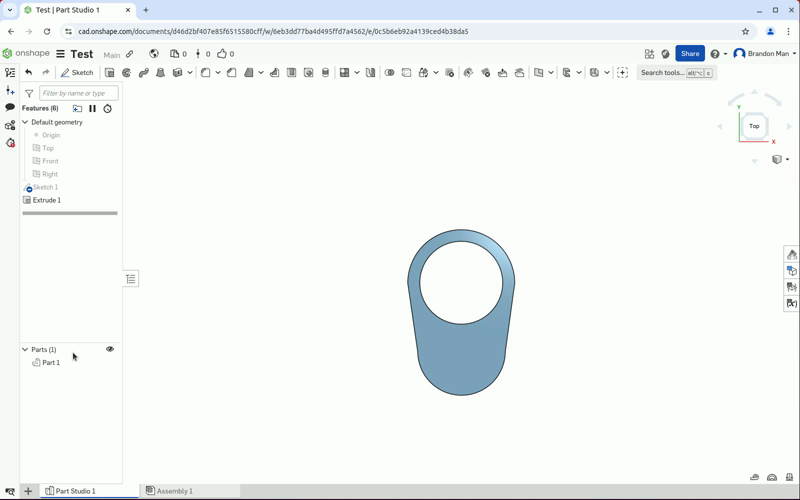
key(space)
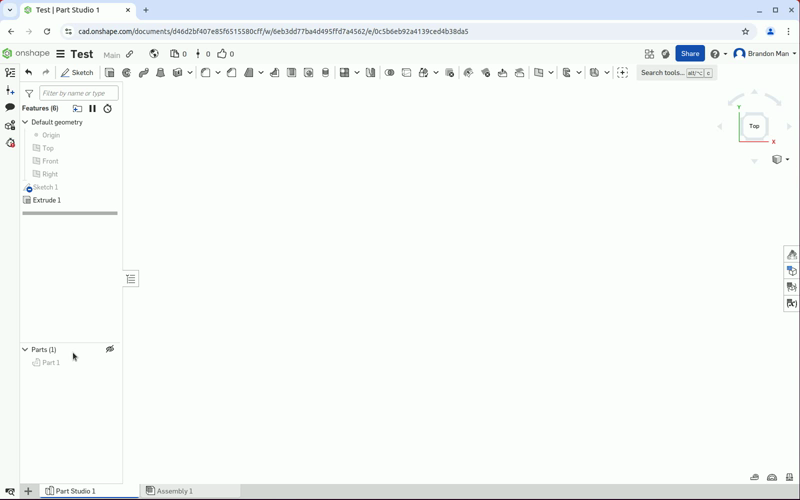
key_down(shift)
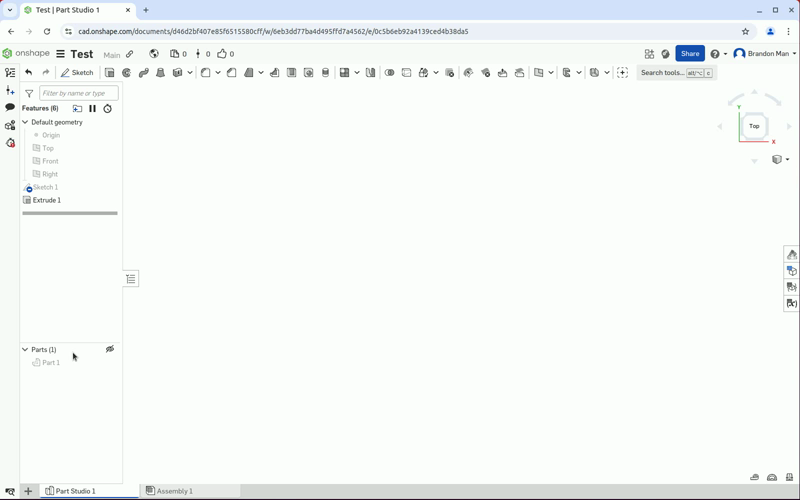
key(up)
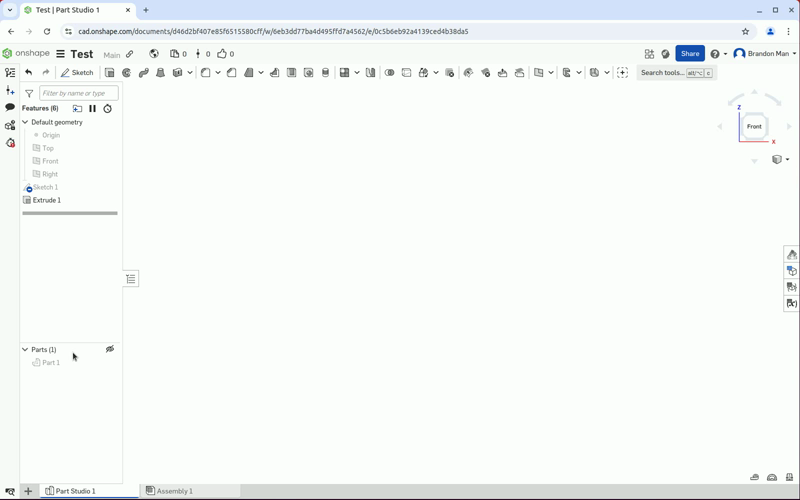
key_up(shift)
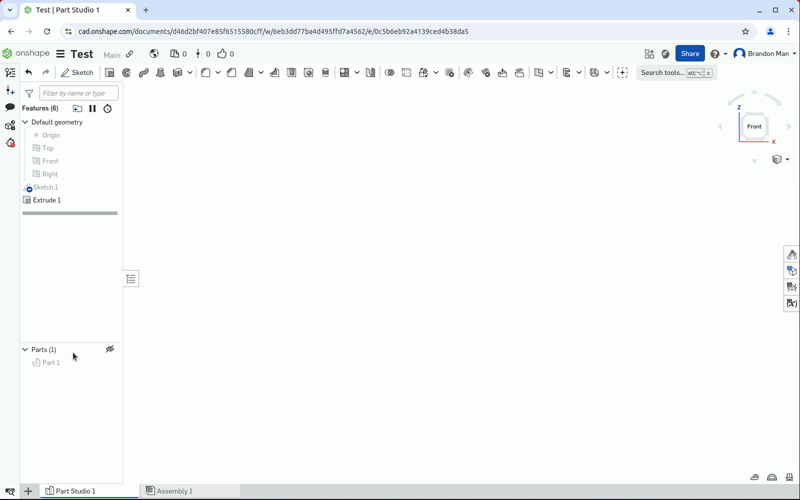
mouse_move(73, 352)
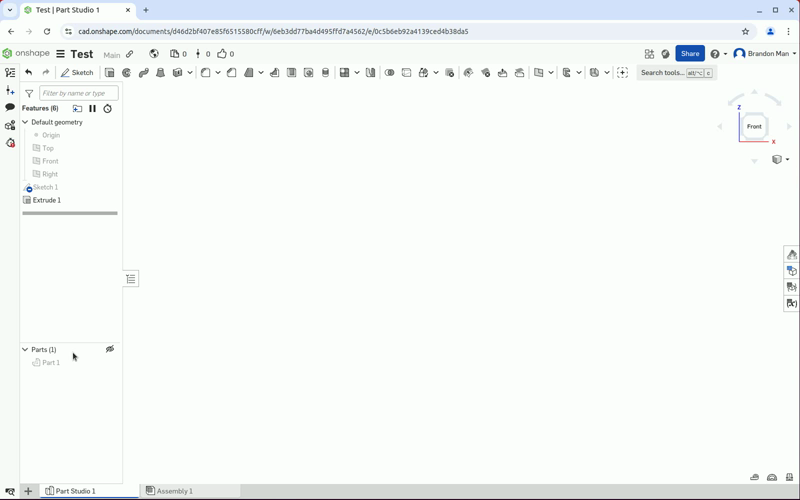
key(shift+y)
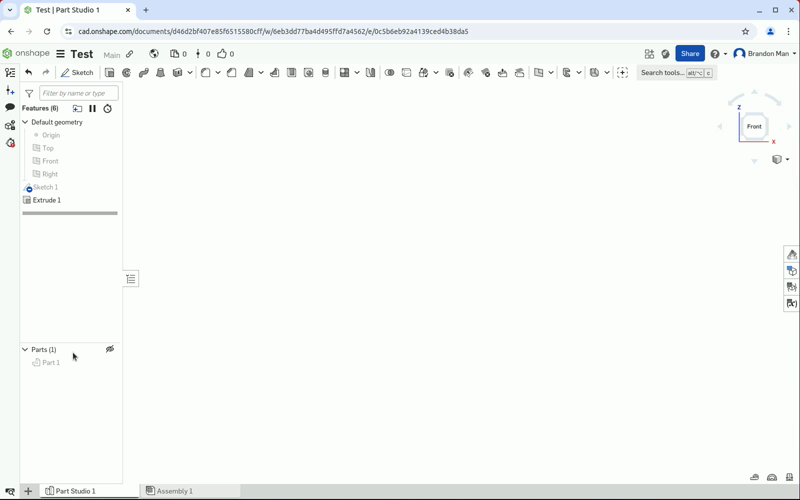
key(shift+s)
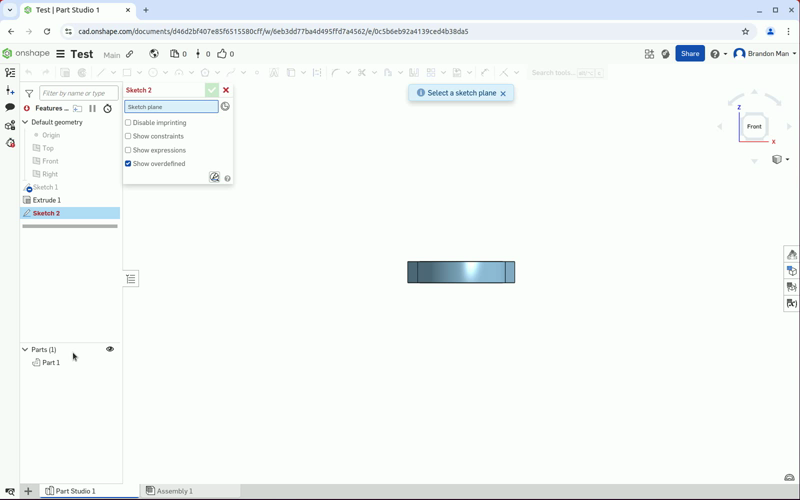
mouse_move(73, 163)
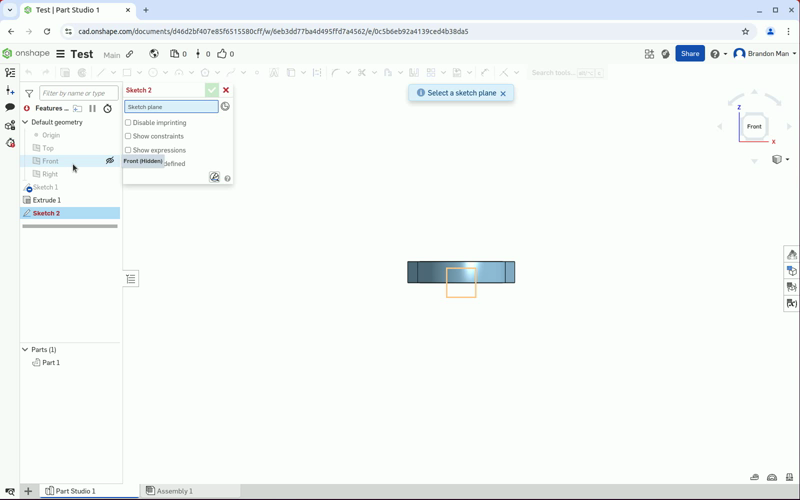
click(73, 163)
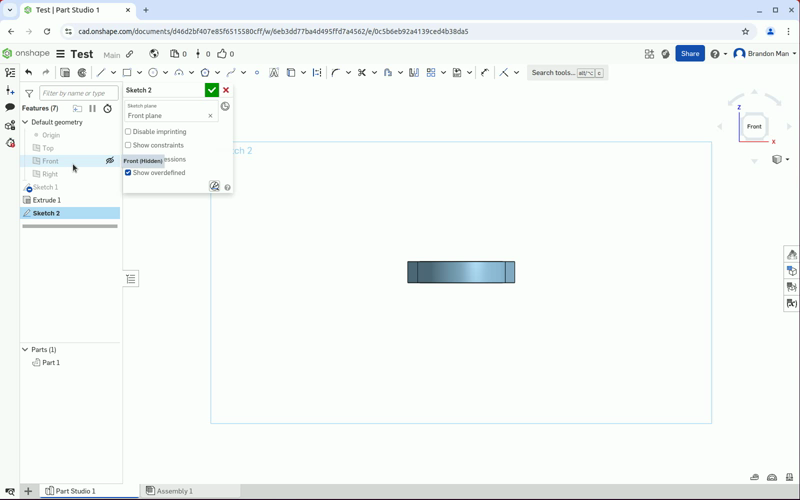
mouse_move(73, 352)
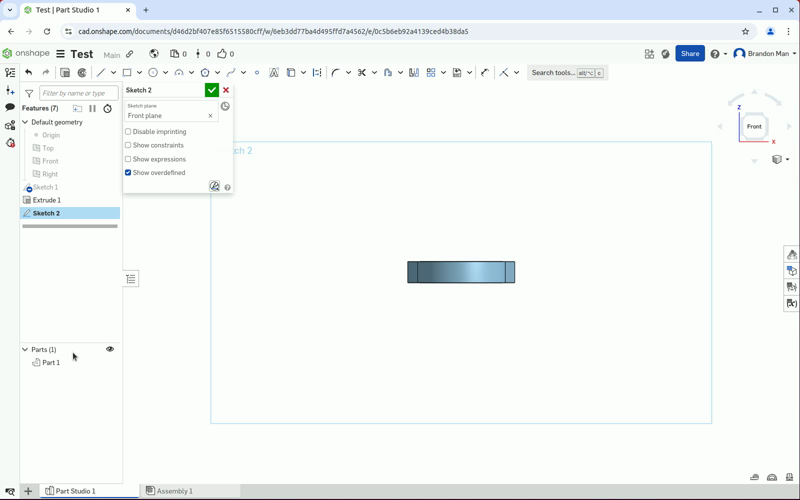
key(y)
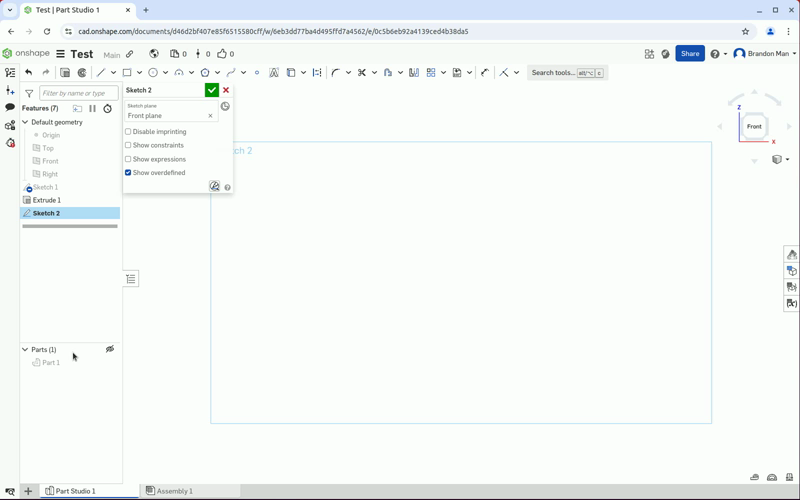
key(l)
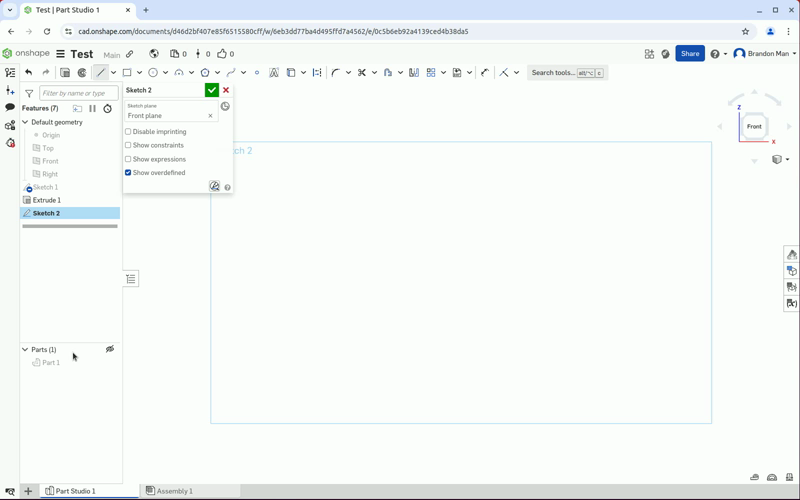
key_down(shift)
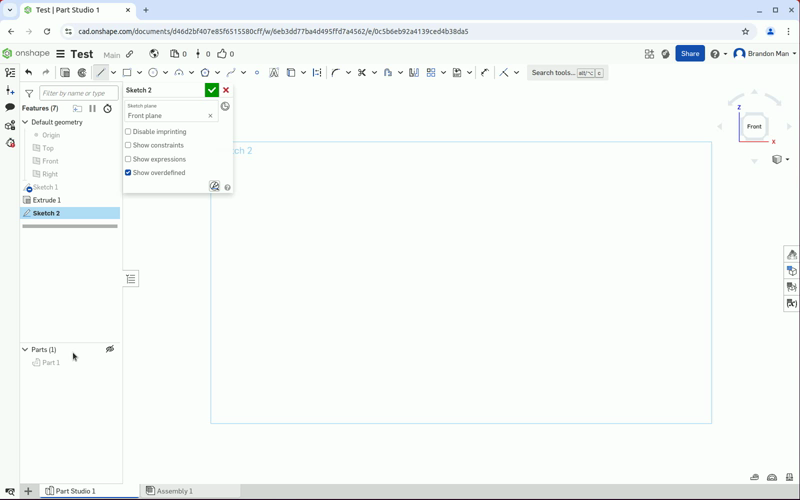
mouse_move(431, 274)
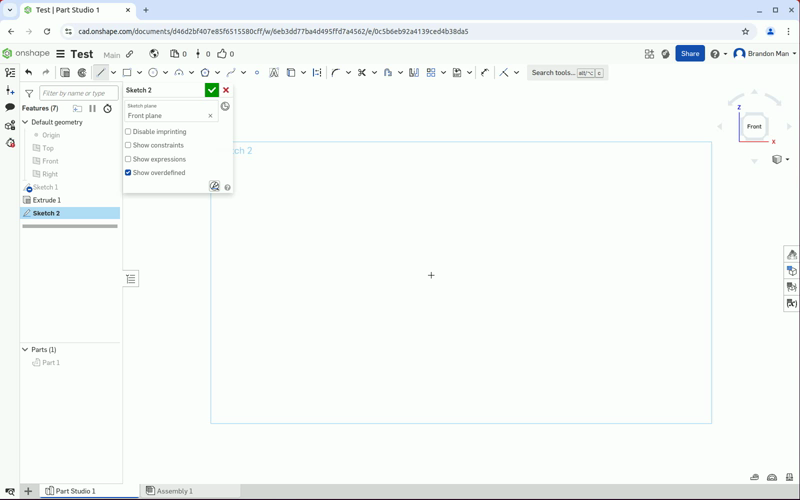
click(431, 274)
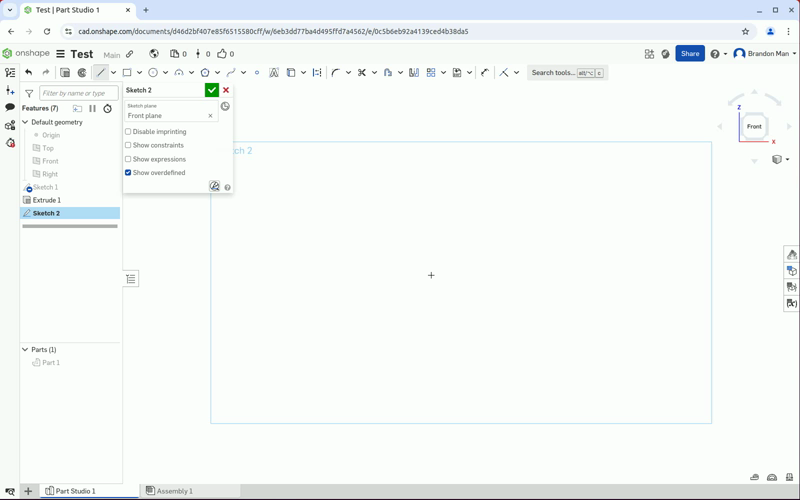
key_up(shift)
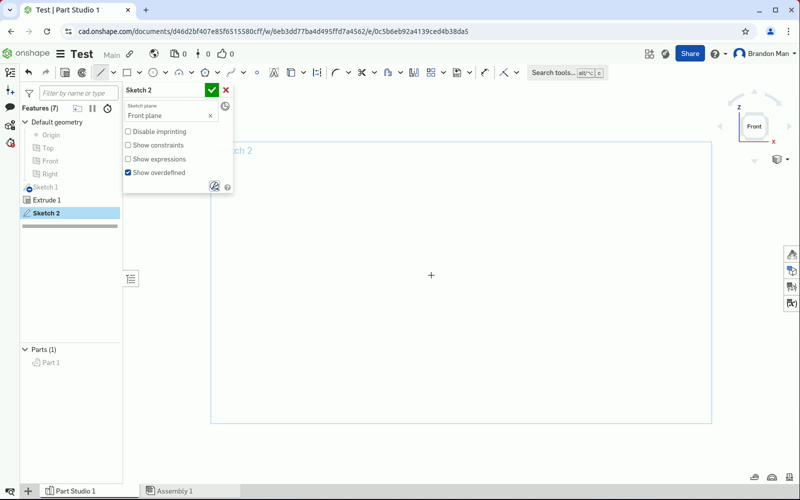
key_down(shift)
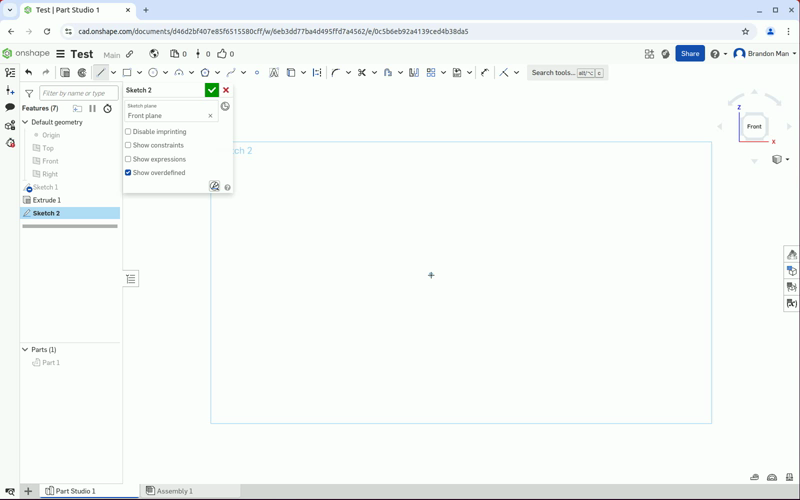
mouse_move(461, 274)
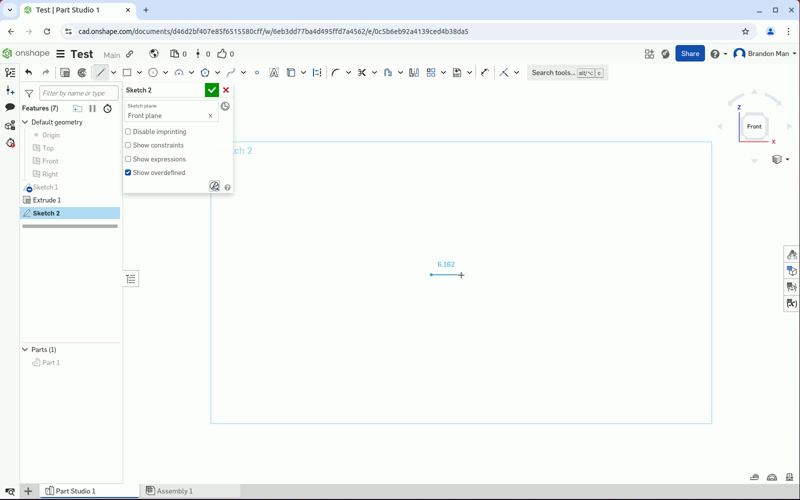
mouse_move(490, 274)
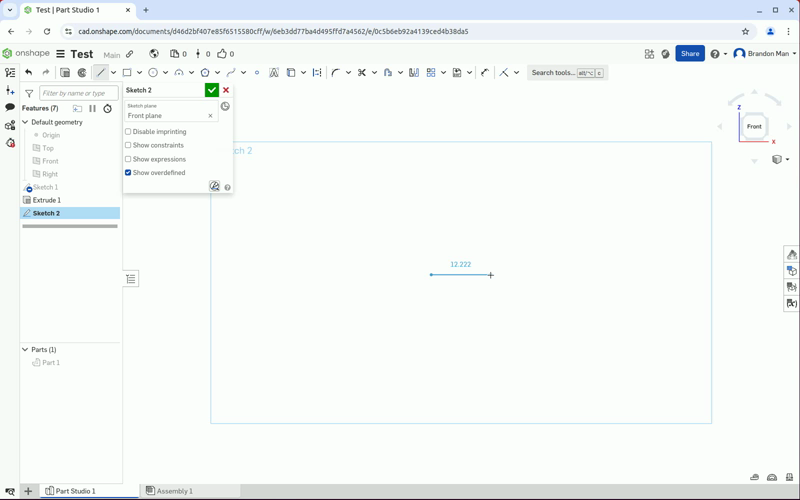
click(490, 274)
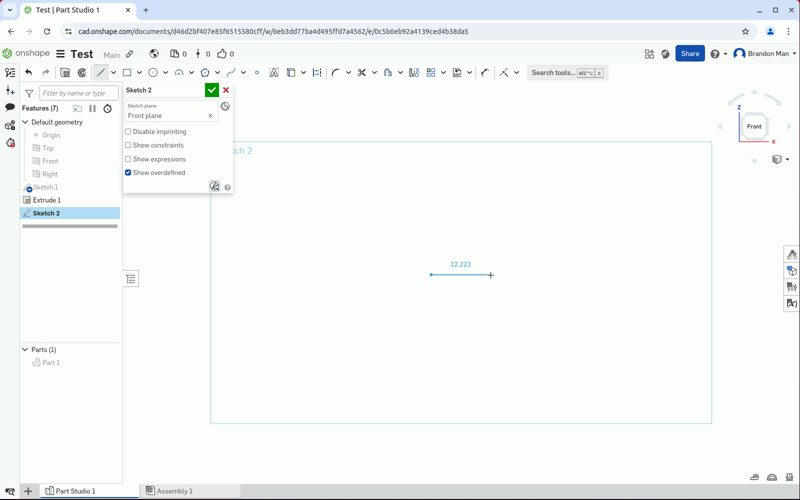
key_up(shift)
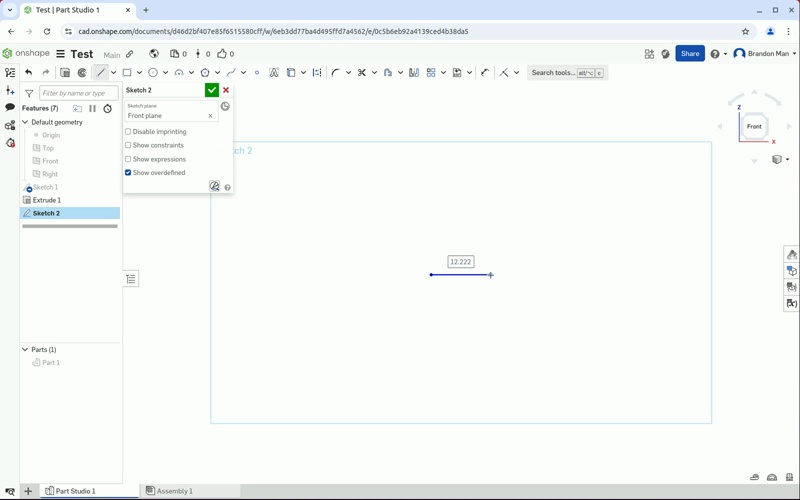
key_down(shift)
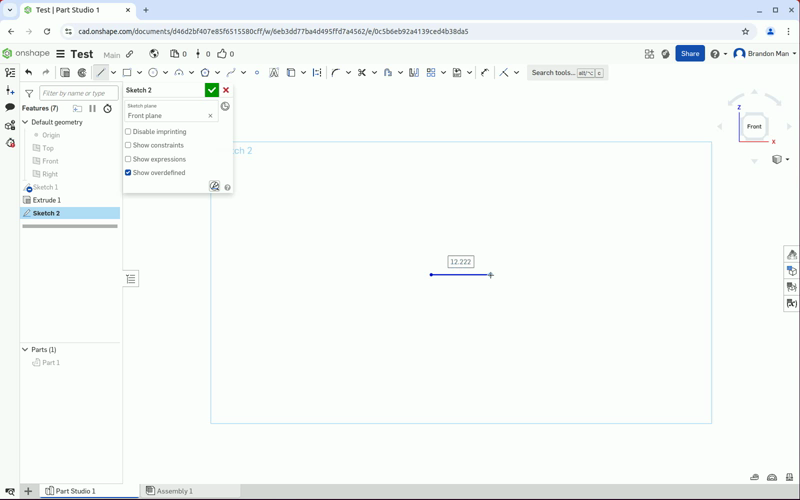
mouse_move(520, 274)
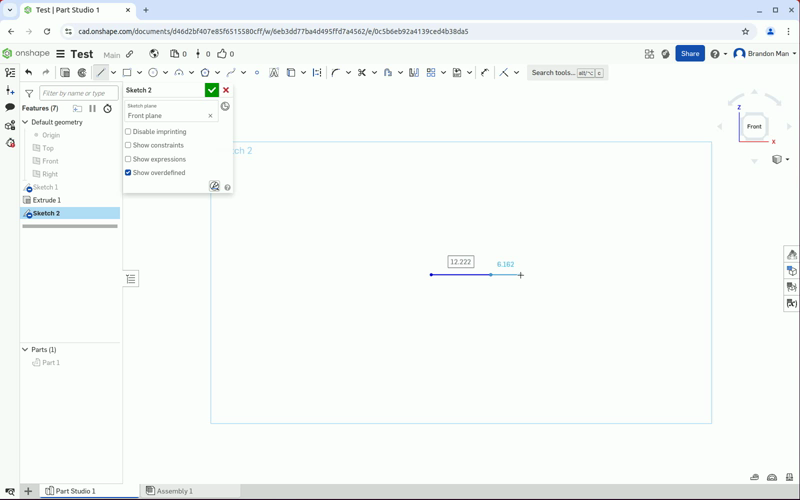
mouse_move(490, 269)
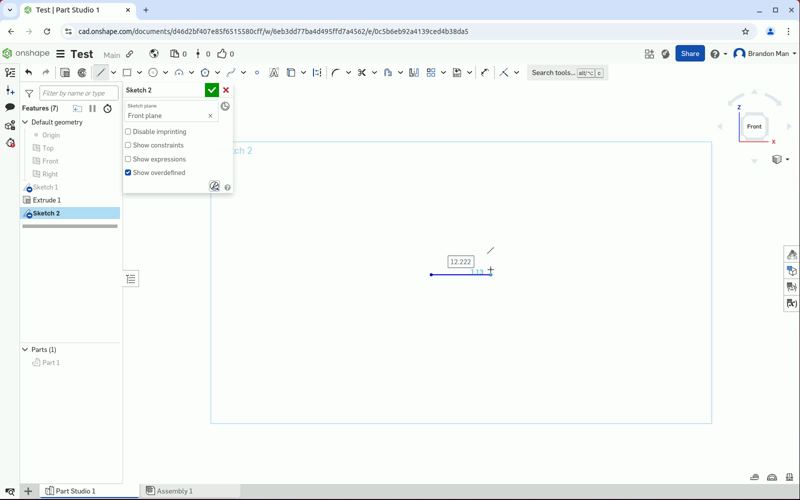
scroll(6)
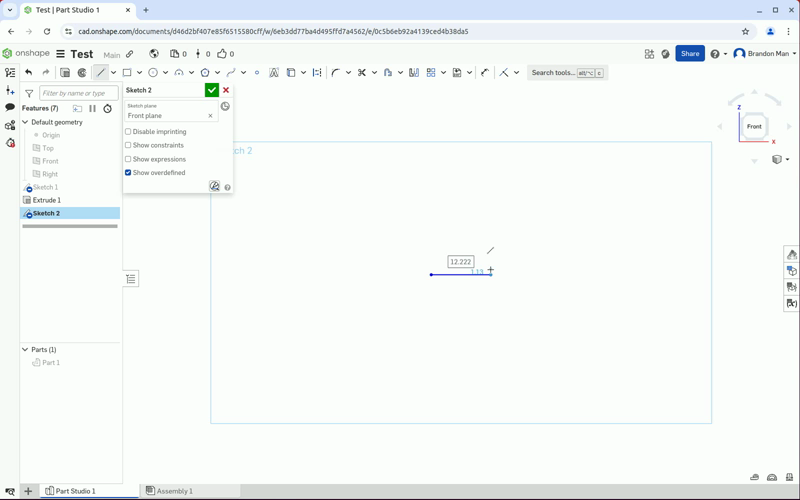
scroll(6)
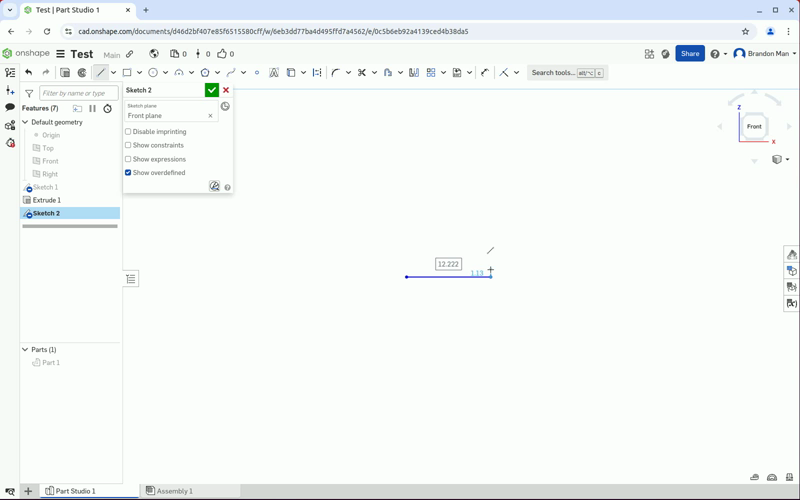
scroll(6)
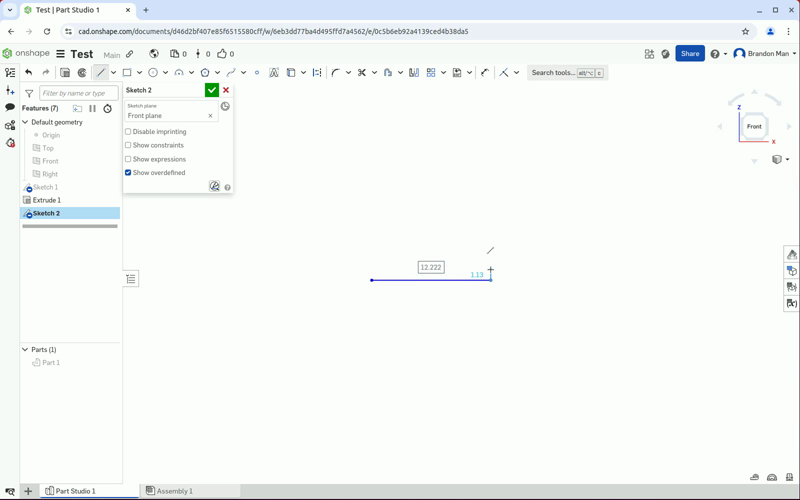
scroll(6)
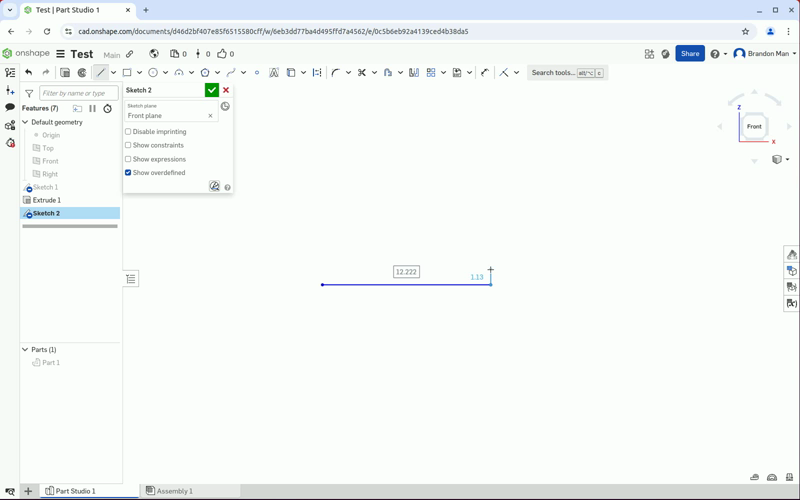
scroll(6)
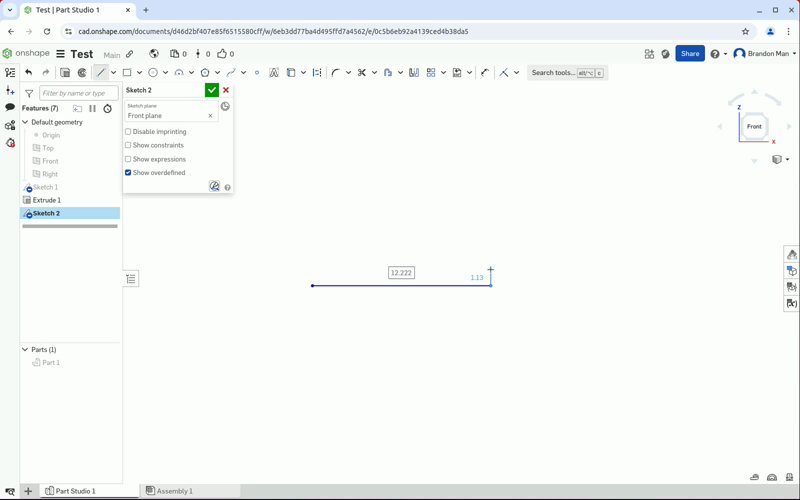
scroll(6)
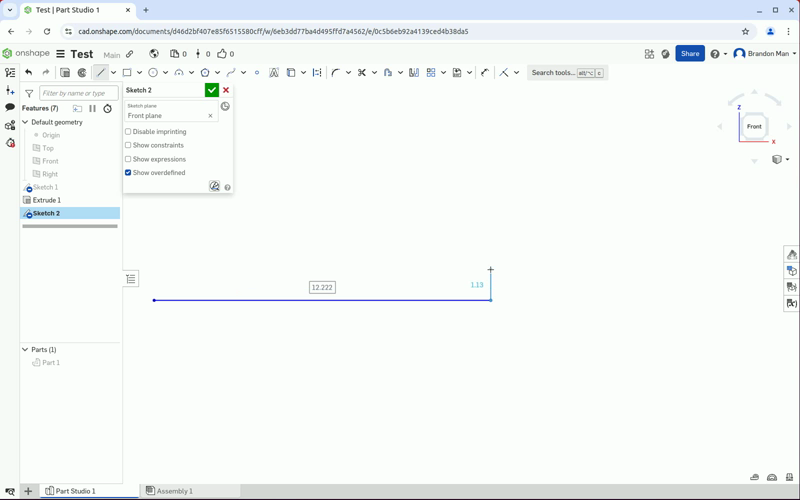
scroll(6)
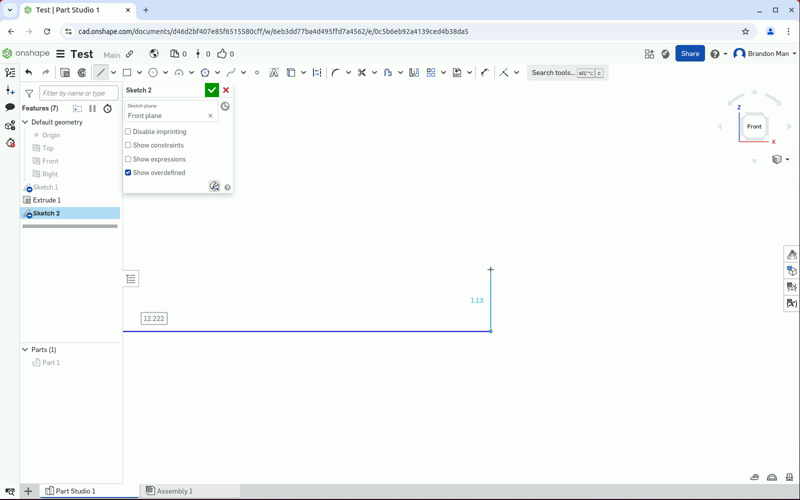
click(490, 269)
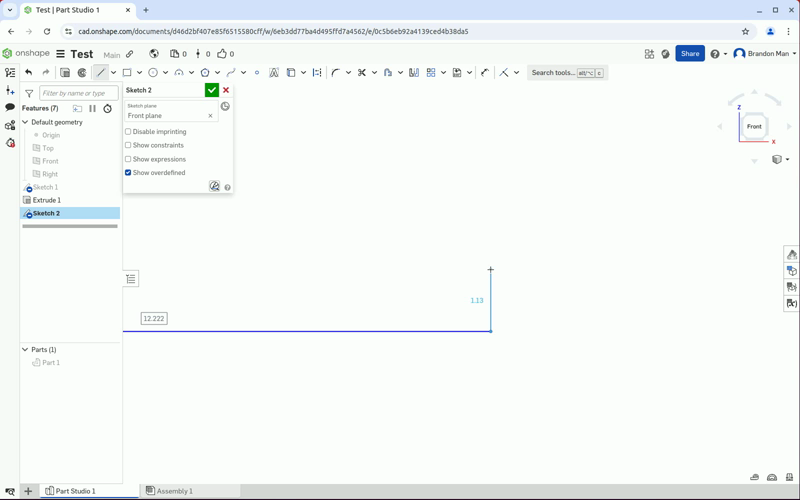
scroll(-6)
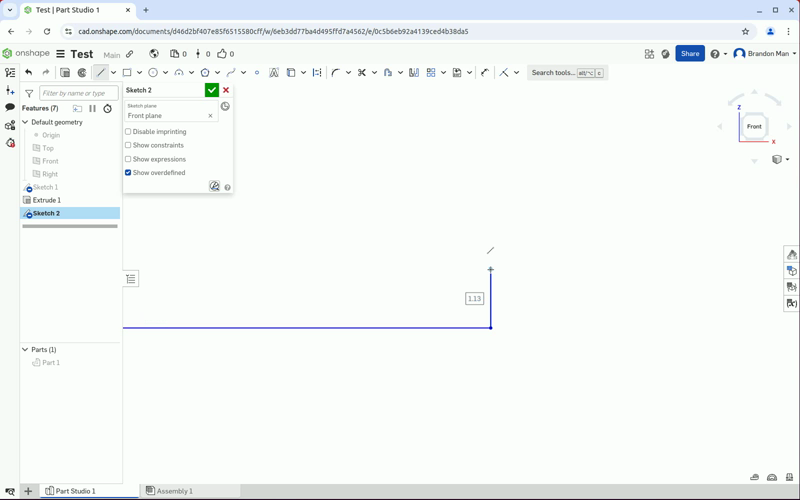
scroll(-6)
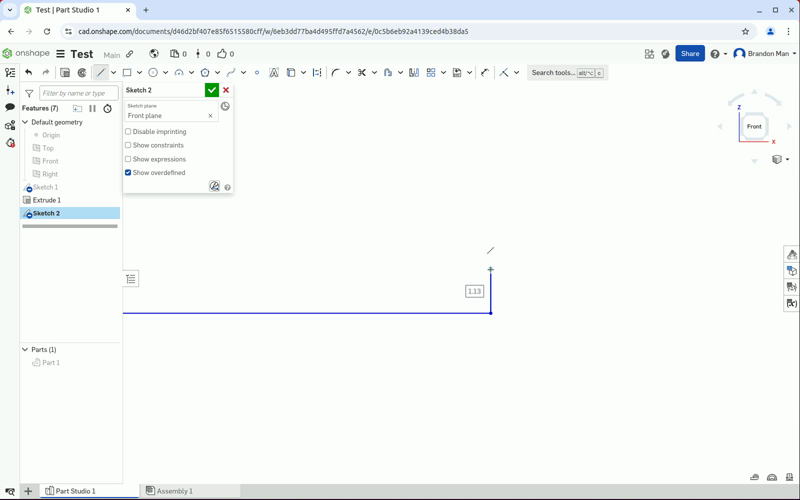
scroll(-6)
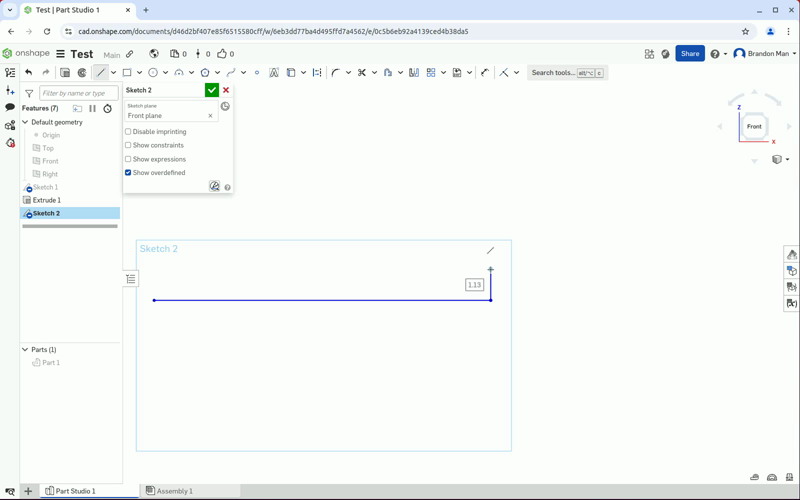
scroll(-6)
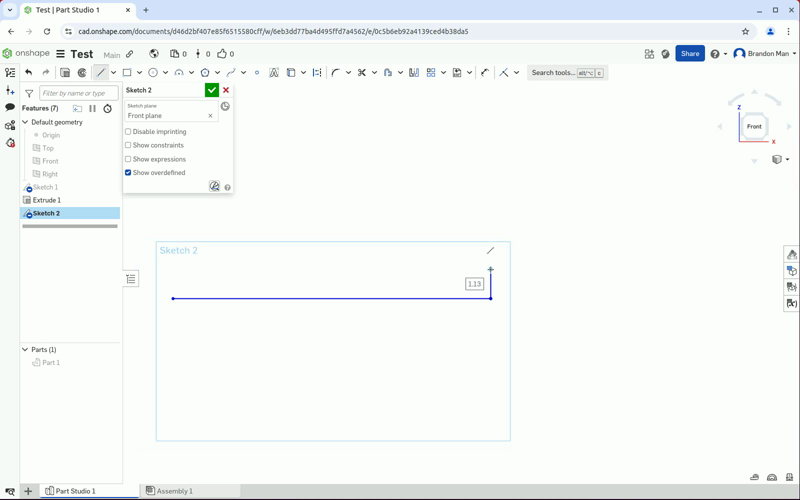
scroll(-6)
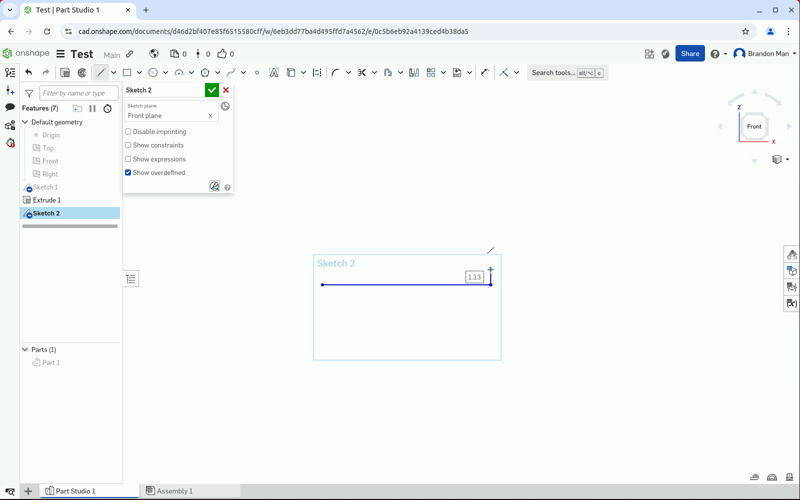
scroll(-6)
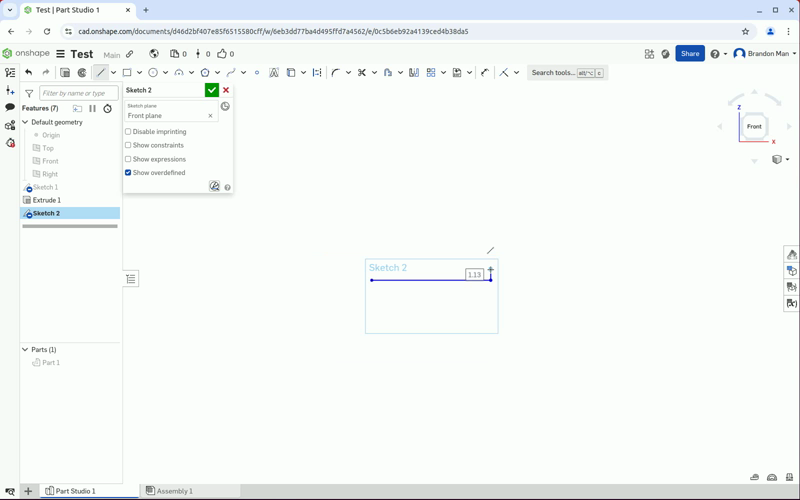
scroll(-6)
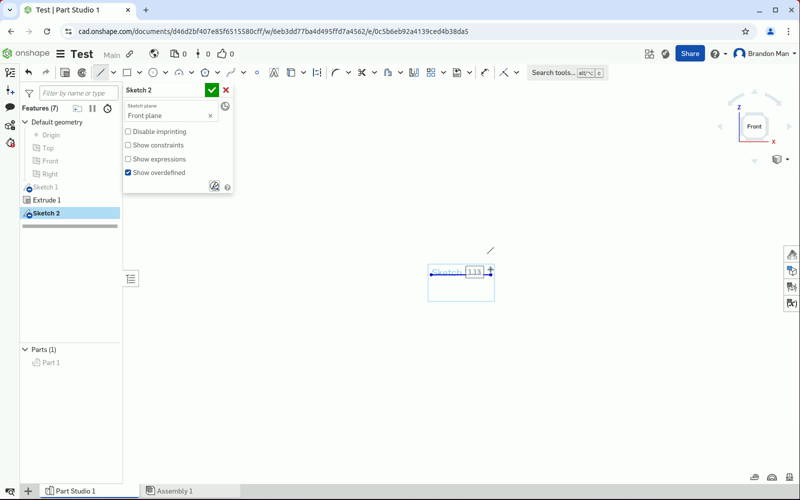
key_up(shift)
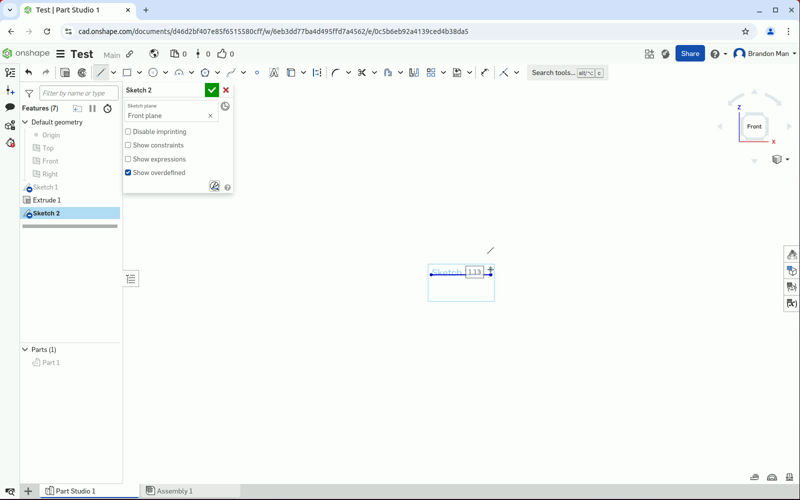
key_down(shift)
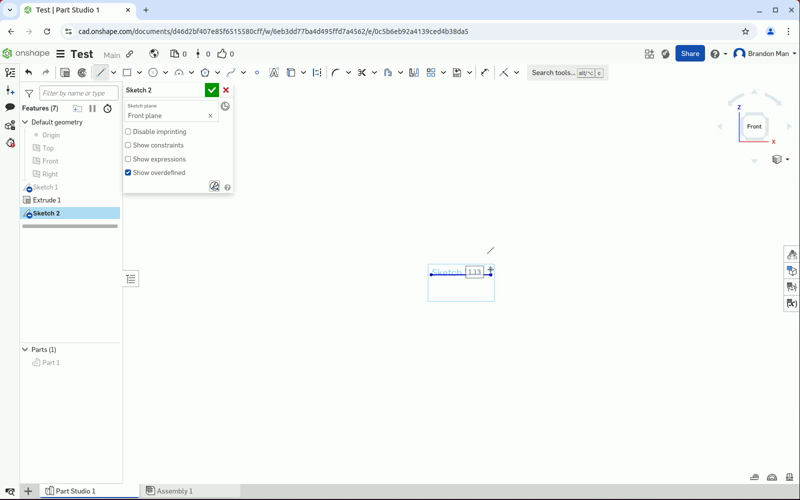
mouse_move(520, 269)
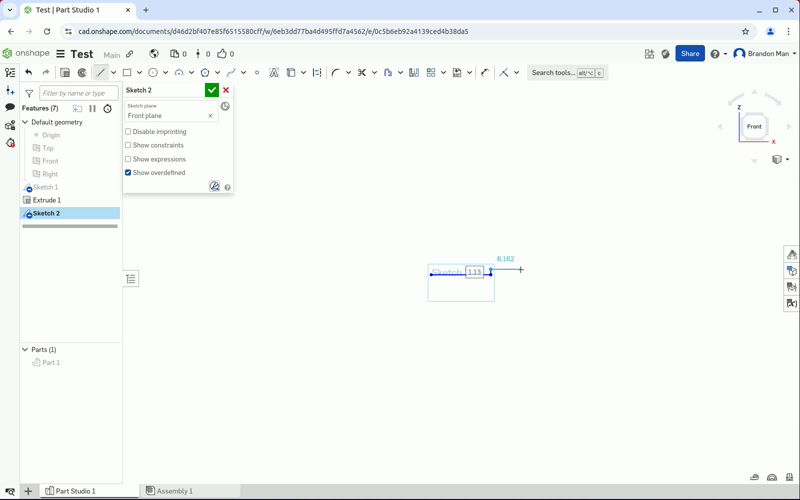
mouse_move(431, 269)
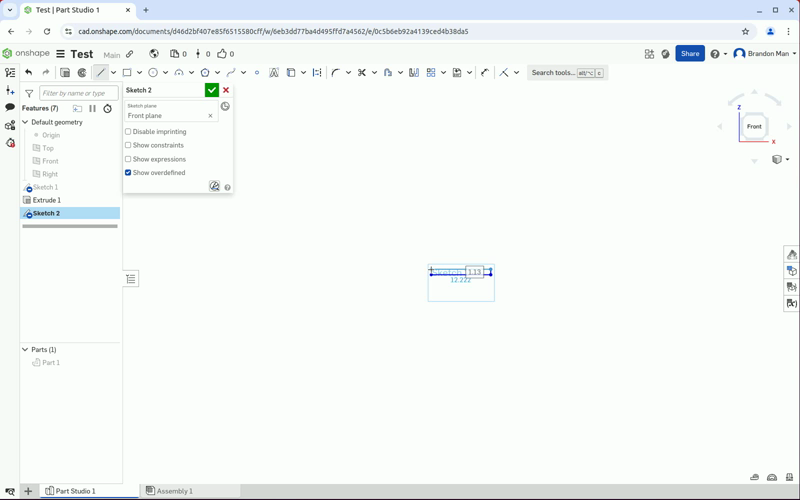
click(431, 269)
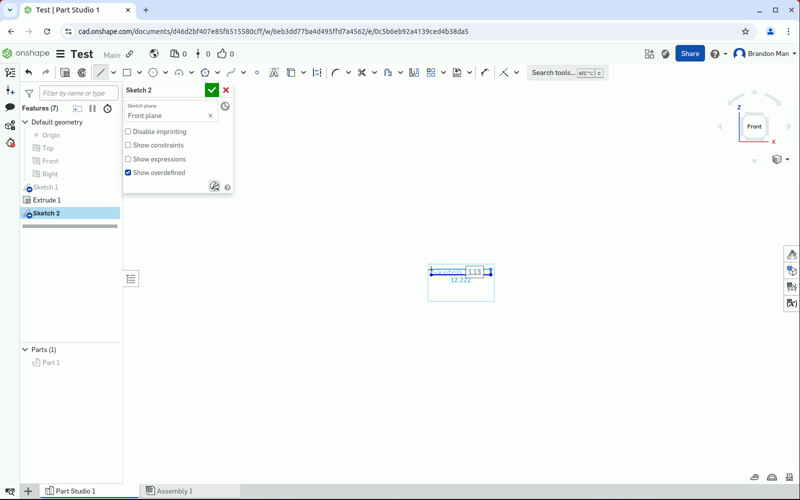
key_up(shift)
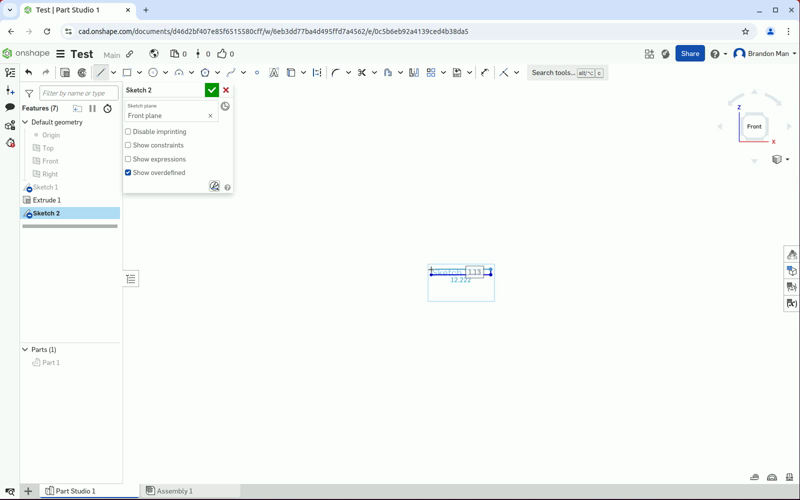
mouse_move(461, 269)
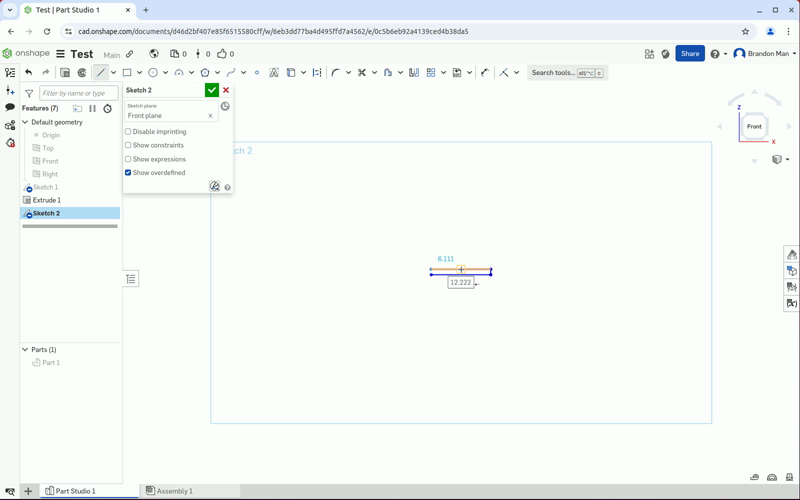
key_down(shift)
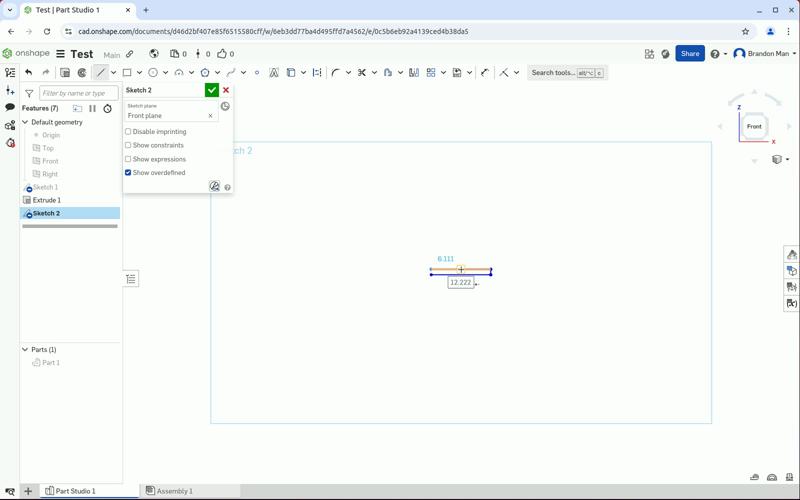
mouse_move(431, 274)
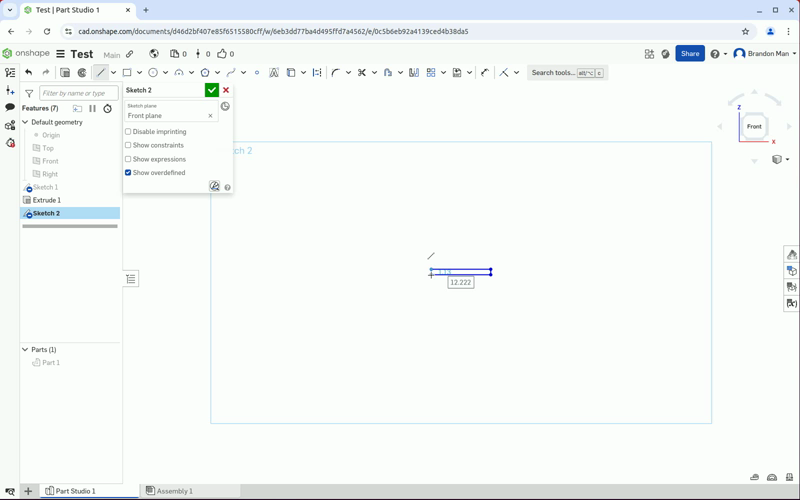
scroll(6)
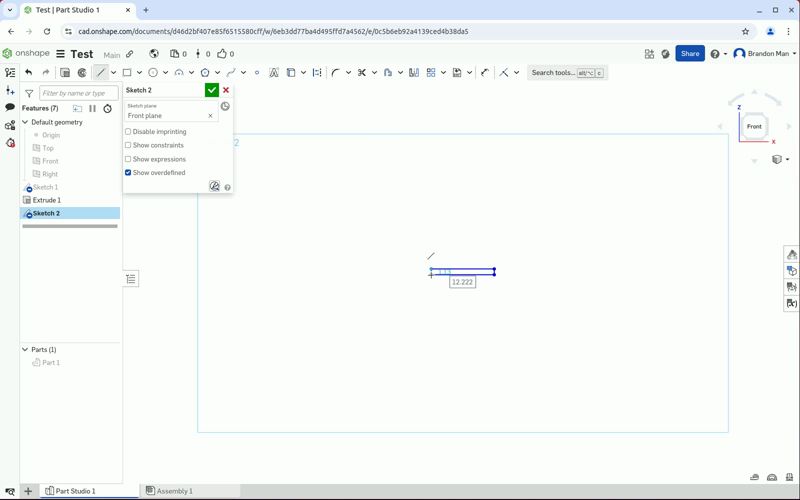
scroll(6)
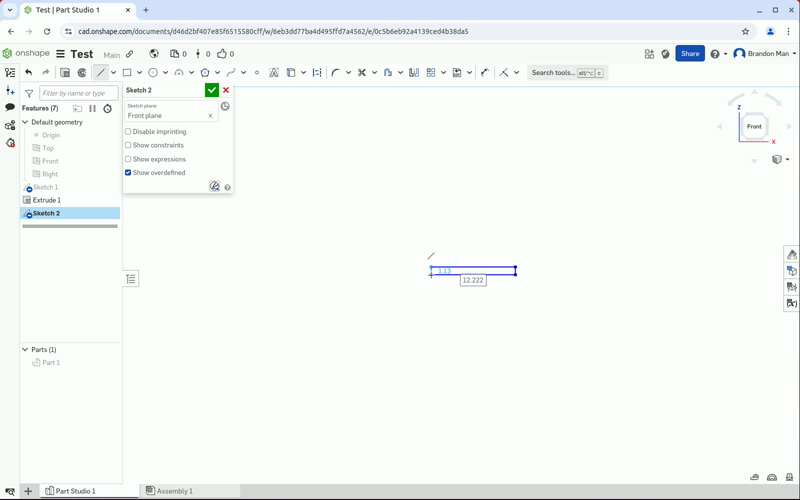
scroll(6)
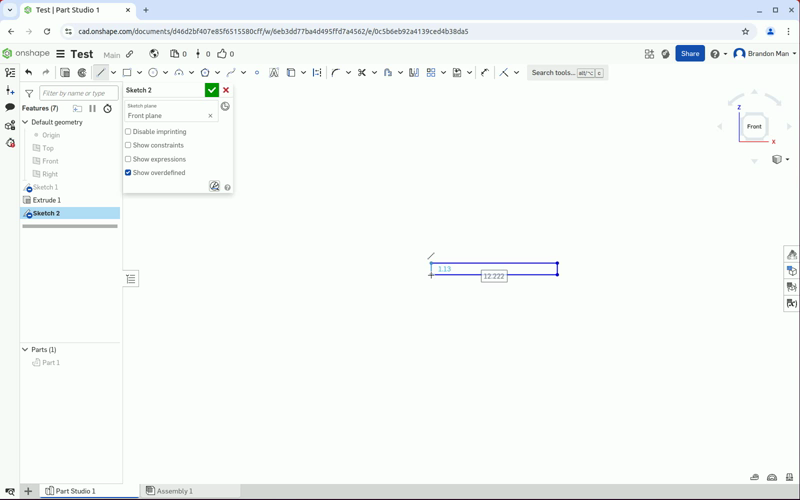
scroll(6)
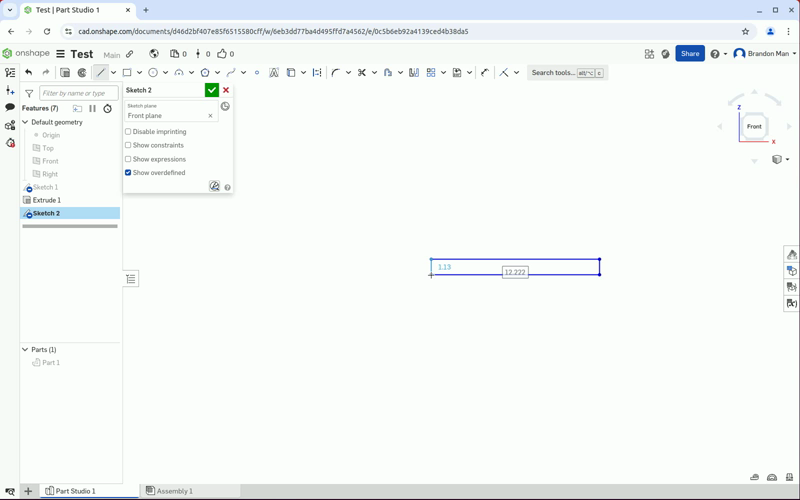
scroll(6)
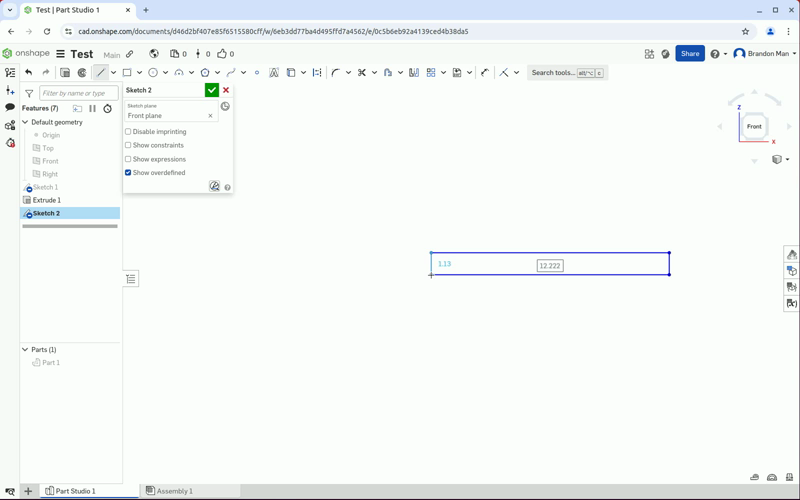
scroll(6)
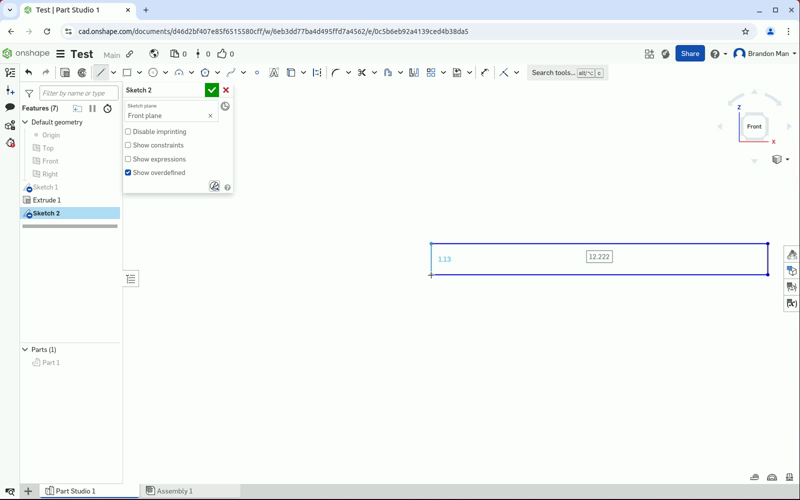
scroll(6)
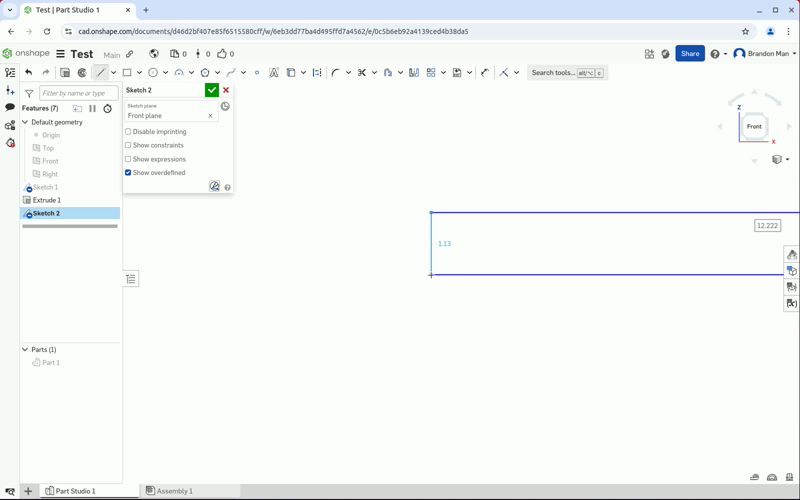
key_up(shift)
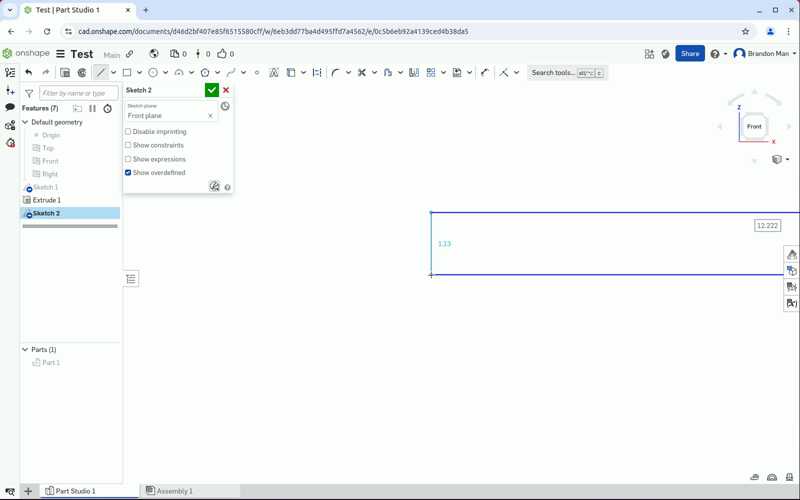
click(431, 274)
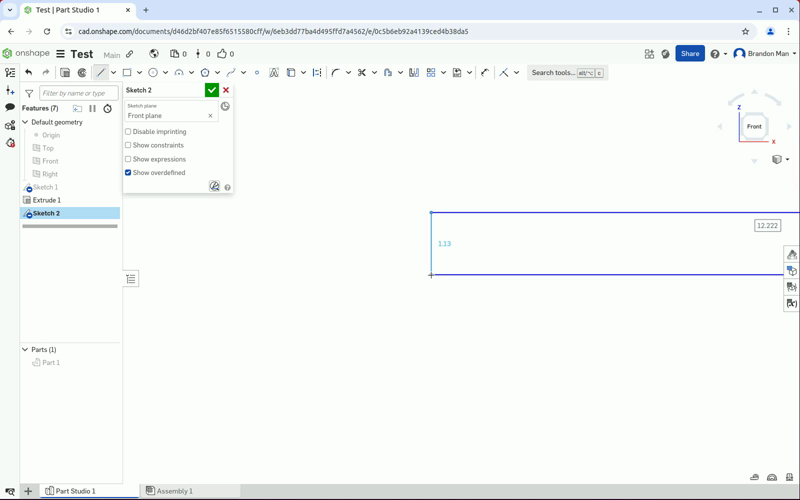
scroll(-6)
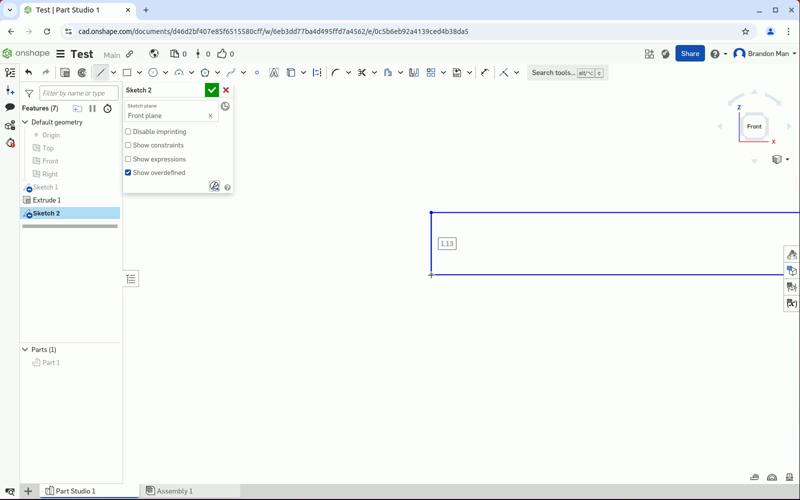
scroll(-6)
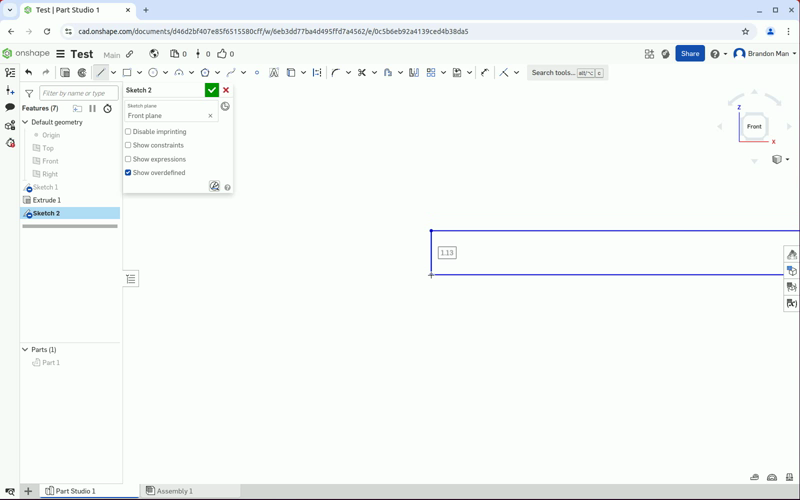
scroll(-6)
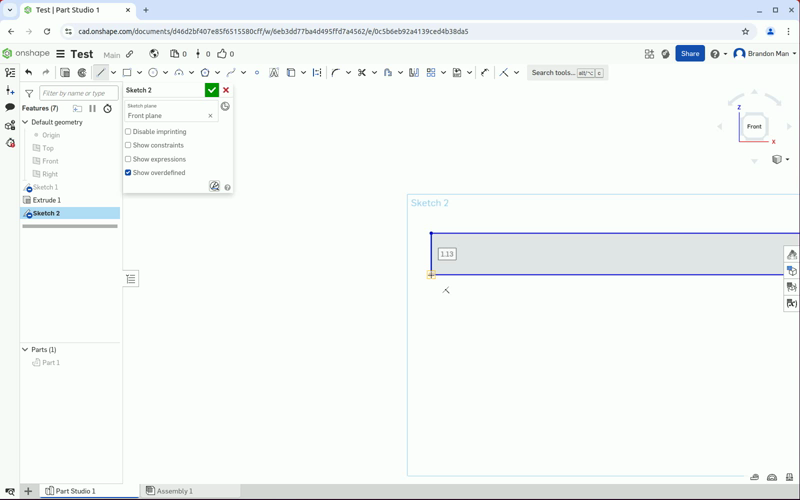
scroll(-6)
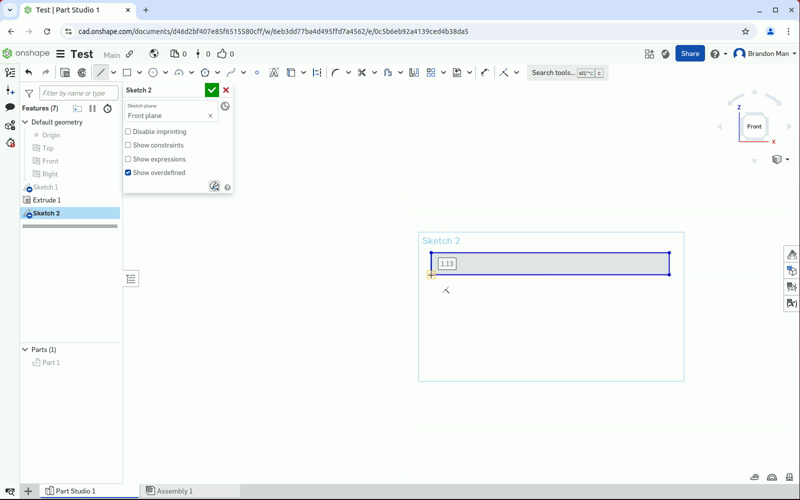
scroll(-6)
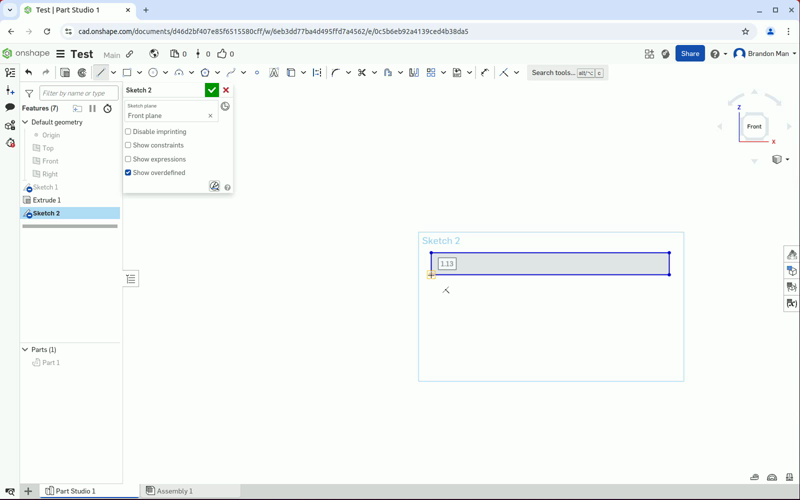
scroll(-6)
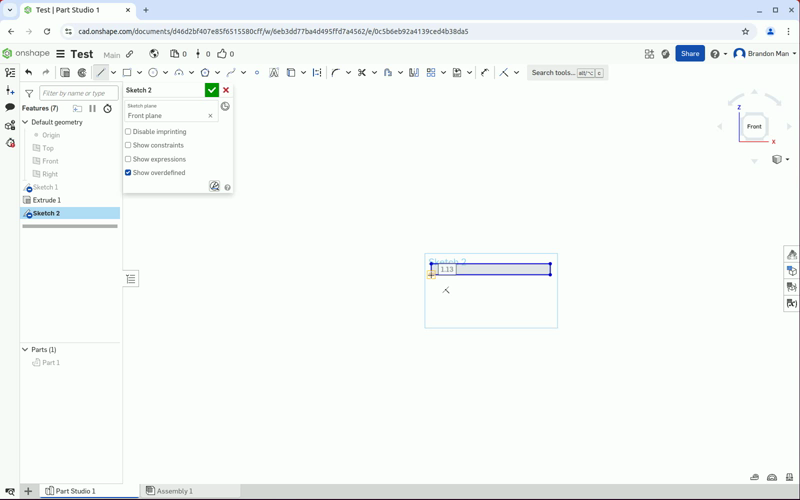
scroll(-6)
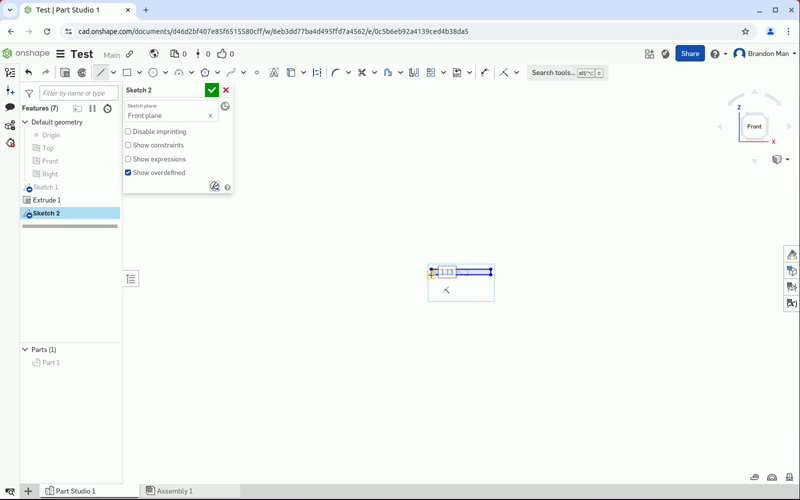
key(esc)
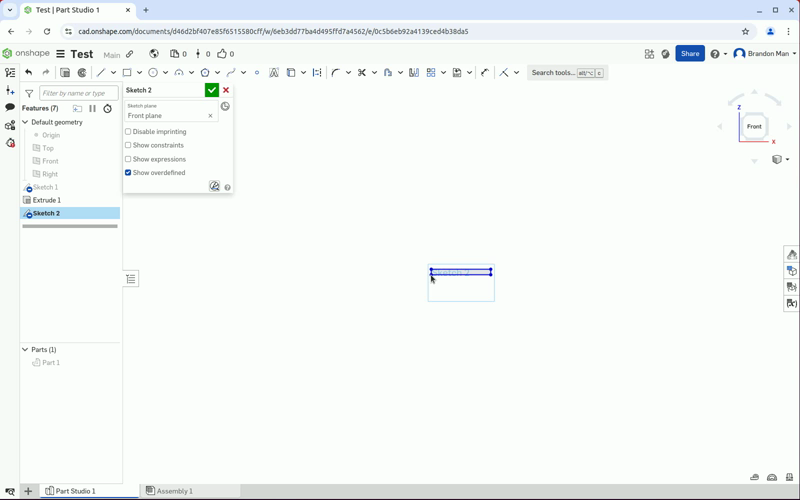
mouse_move(481, 270)
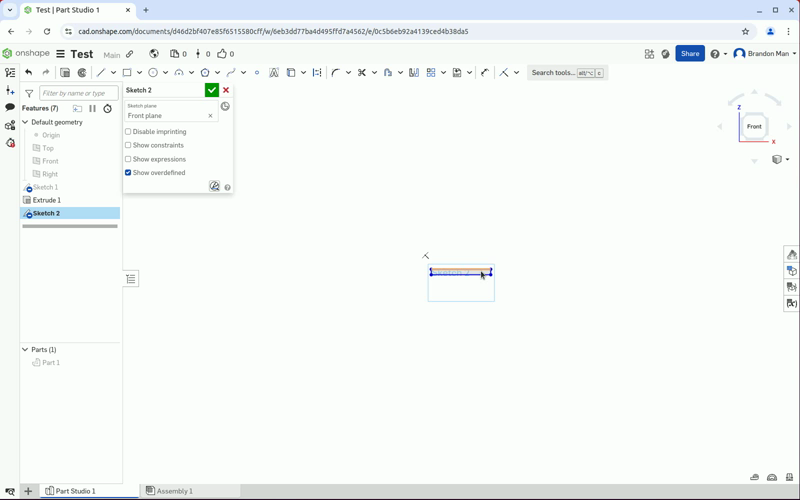
scroll(6)
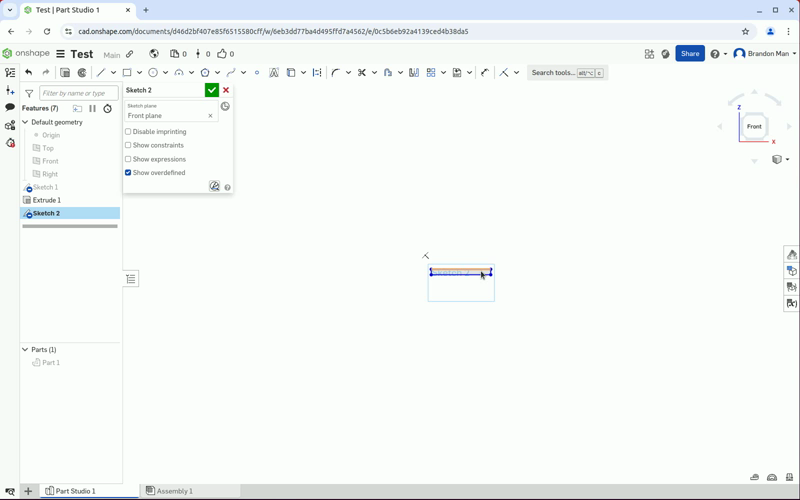
scroll(6)
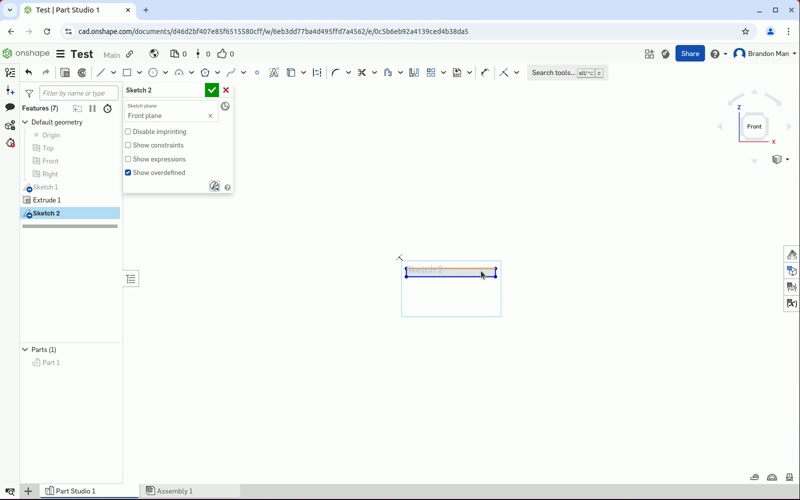
scroll(6)
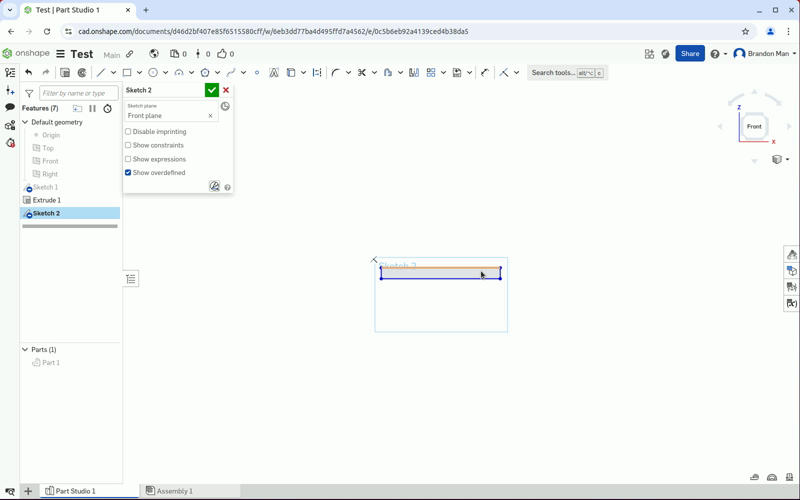
scroll(6)
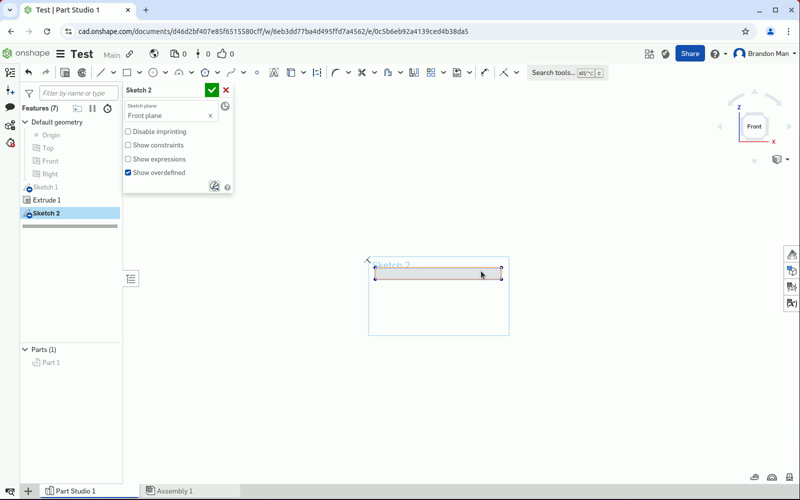
scroll(6)
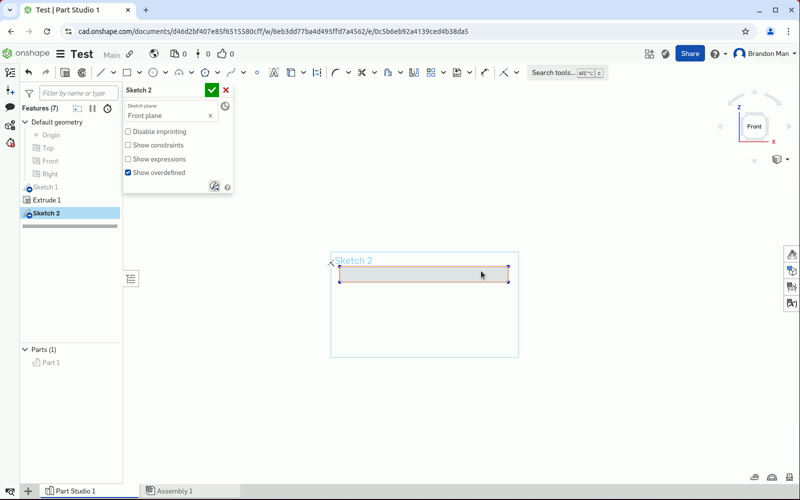
scroll(6)
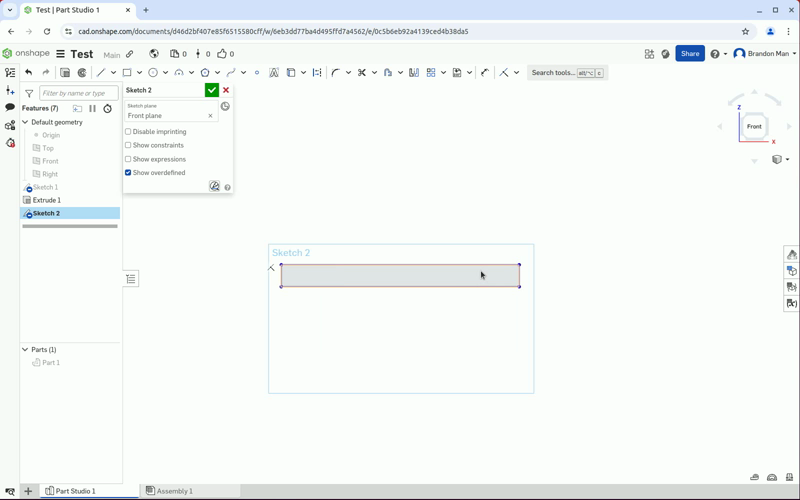
scroll(6)
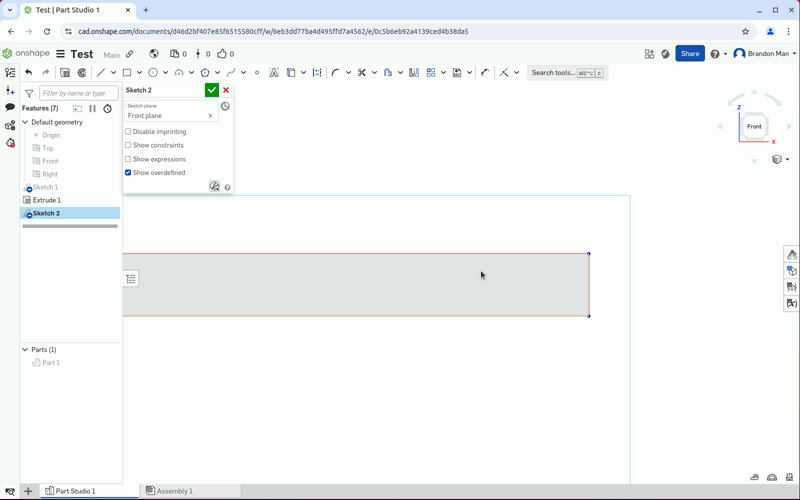
click(481, 270)
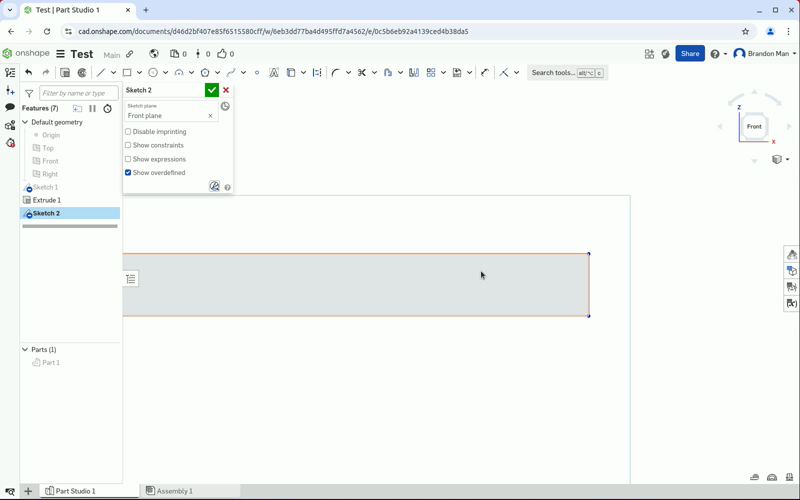
scroll(-6)
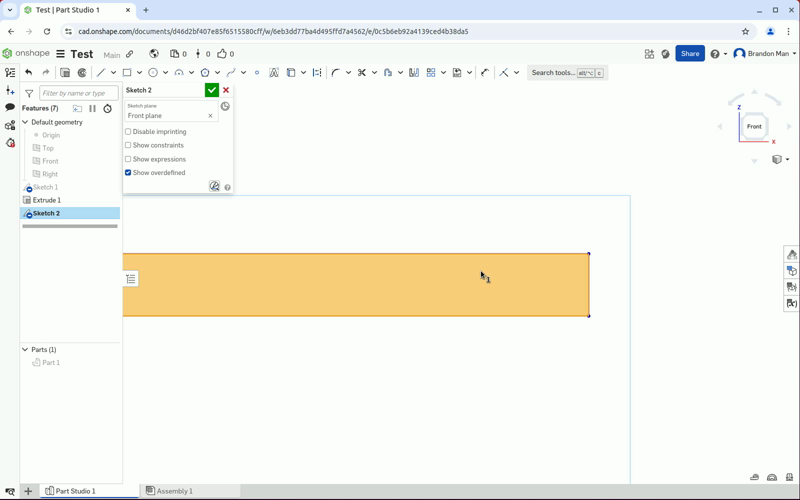
scroll(-6)
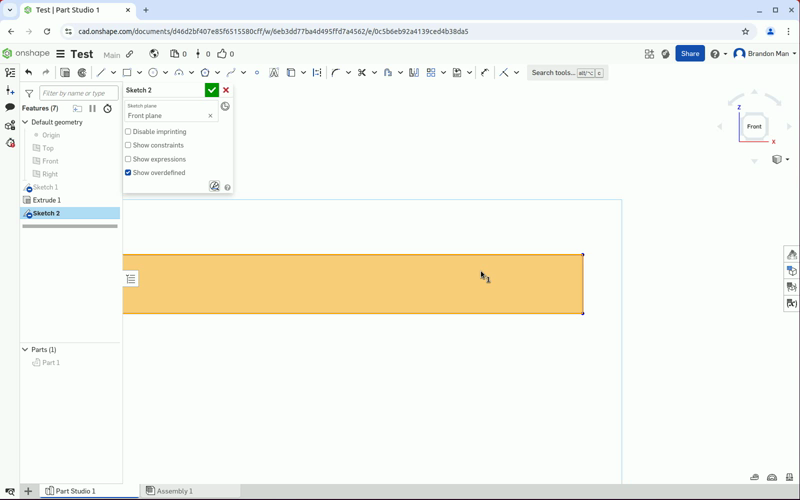
scroll(-6)
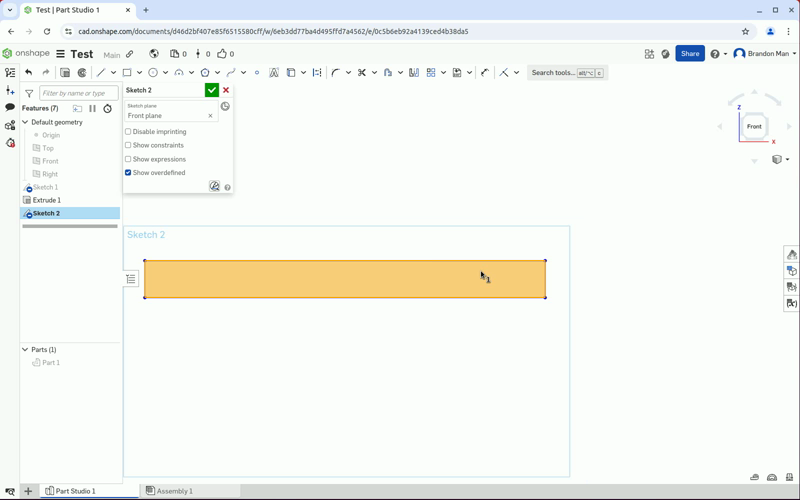
scroll(-6)
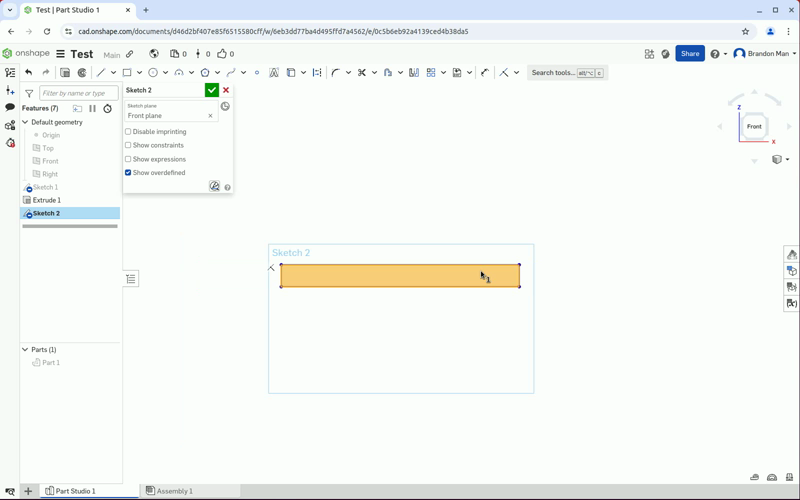
scroll(-6)
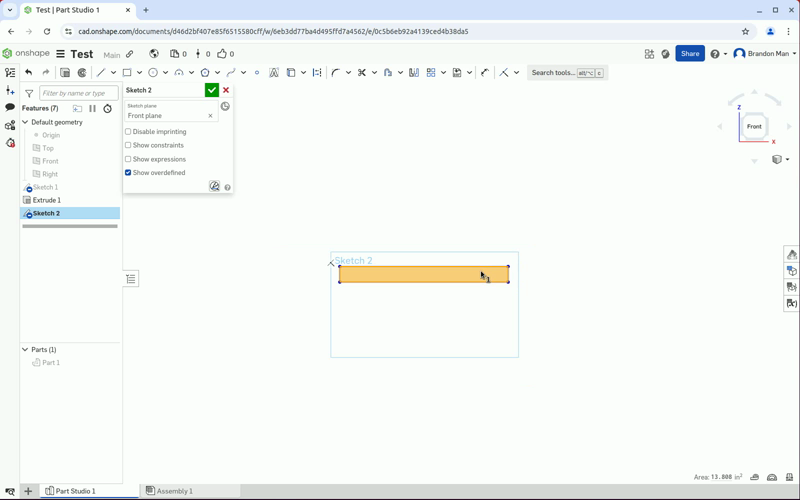
scroll(-6)
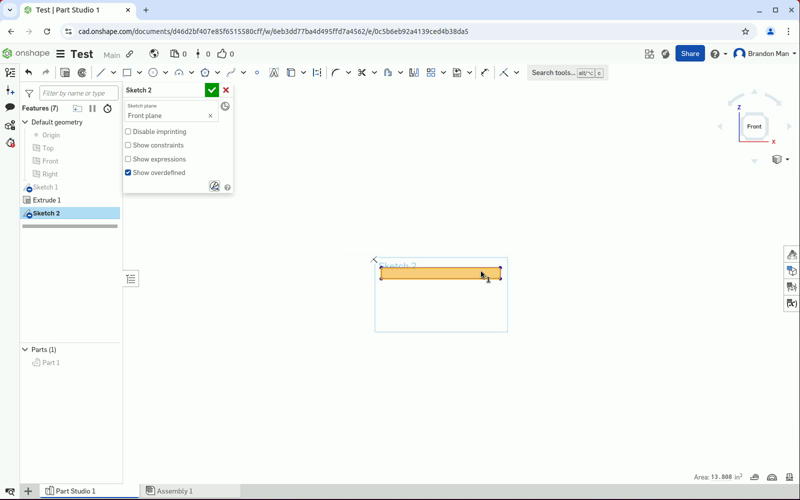
scroll(-6)
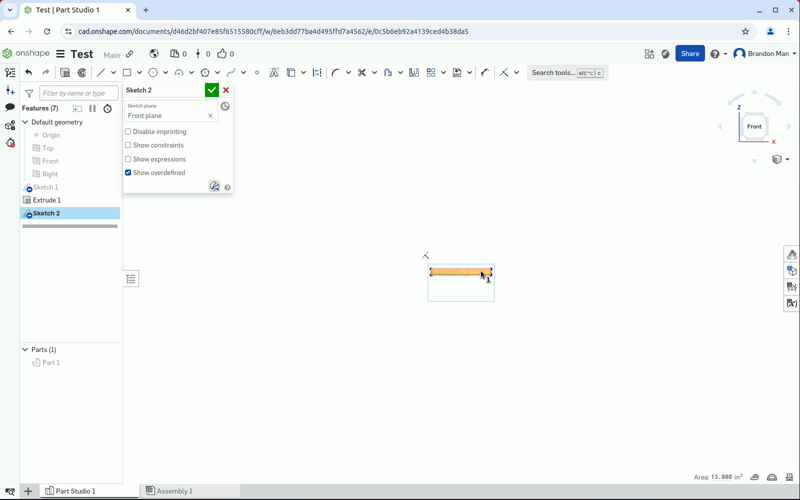
mouse_move(73, 352)
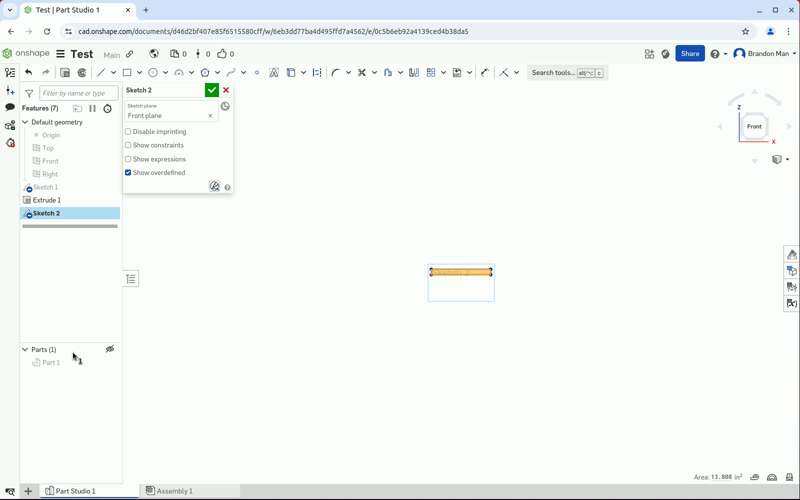
key(shift+y)
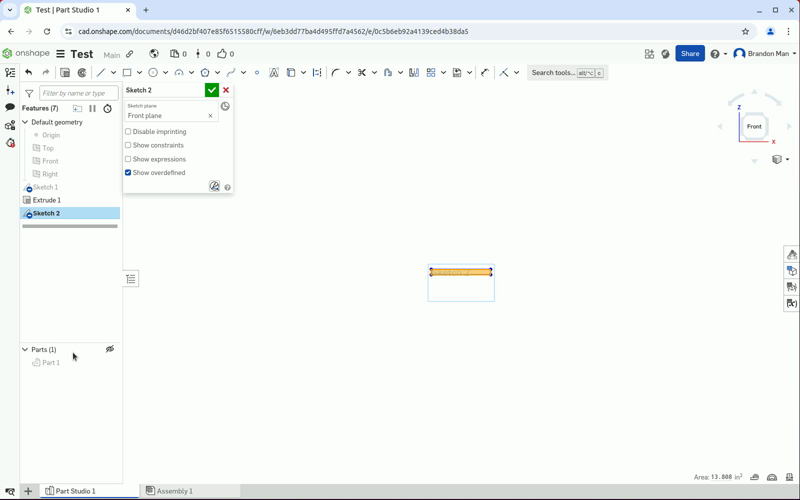
key(shift+e)
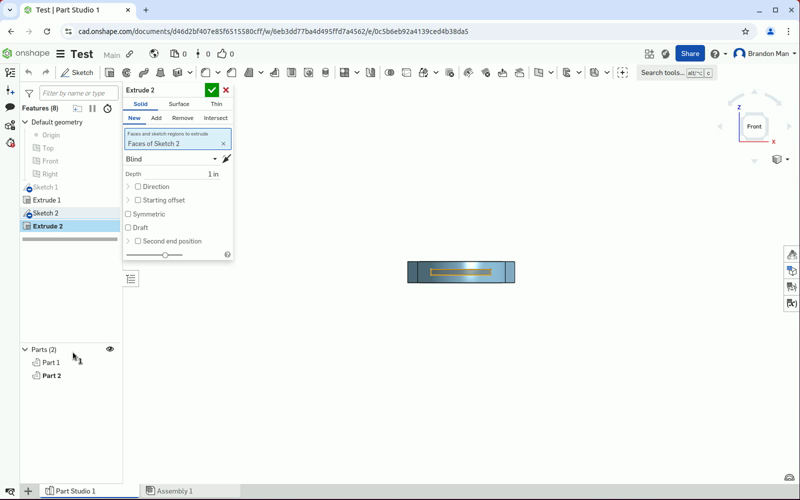
mouse_move(143, 106)
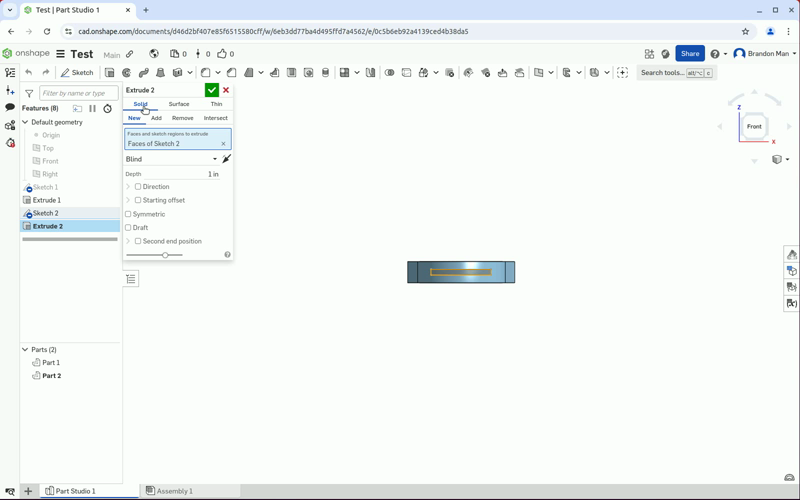
click(143, 106)
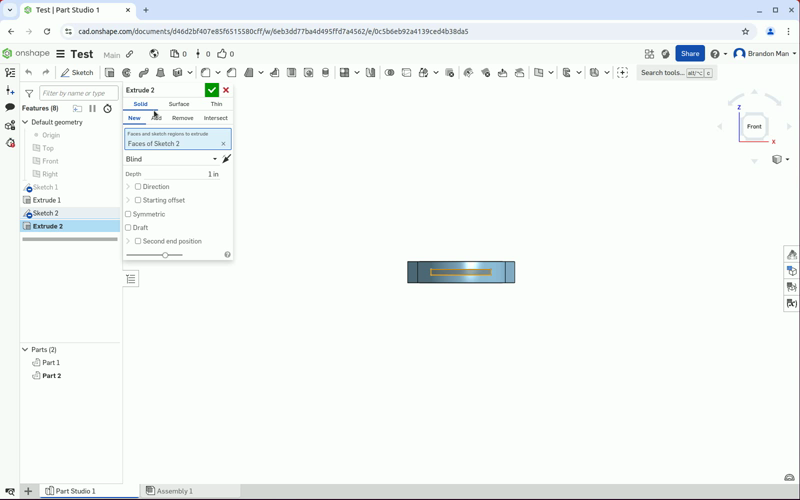
mouse_move(186, 120)
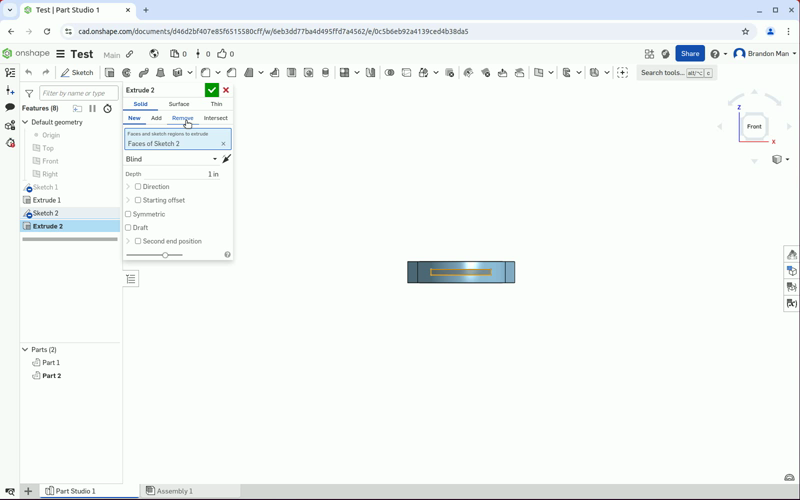
click(186, 120)
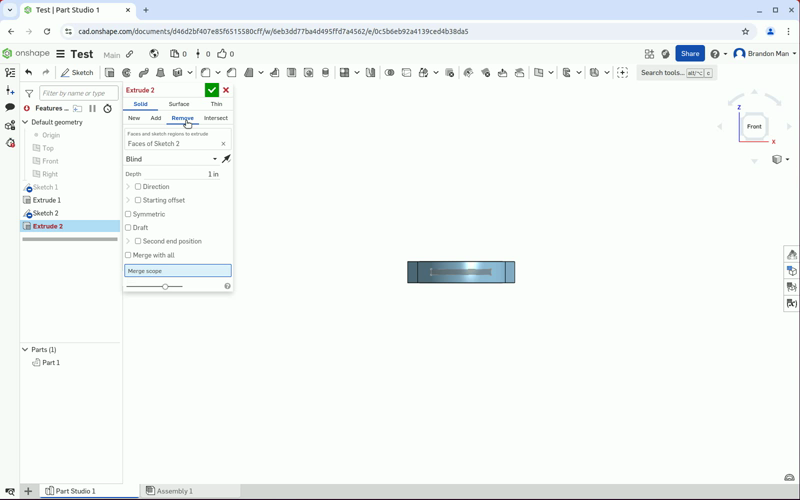
key(tab, 4)
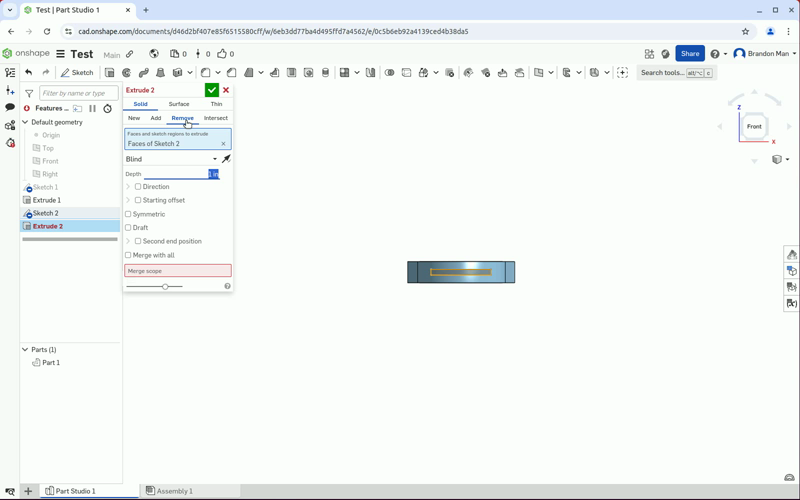
text(-17.572)
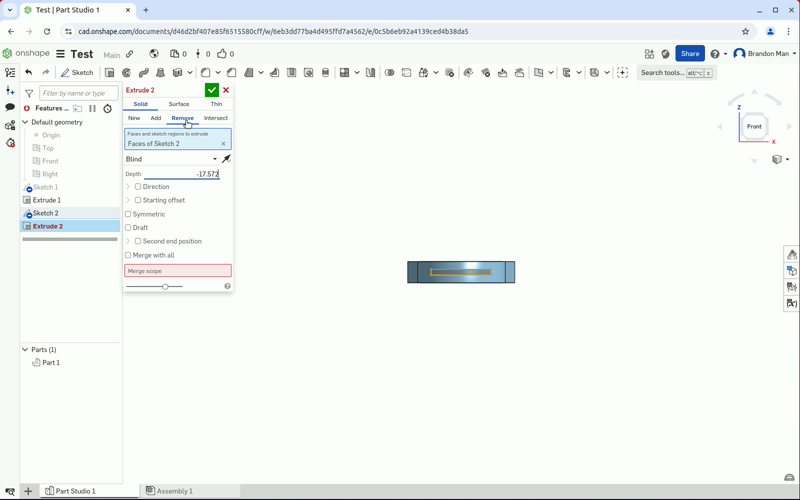
key(tab, 6)
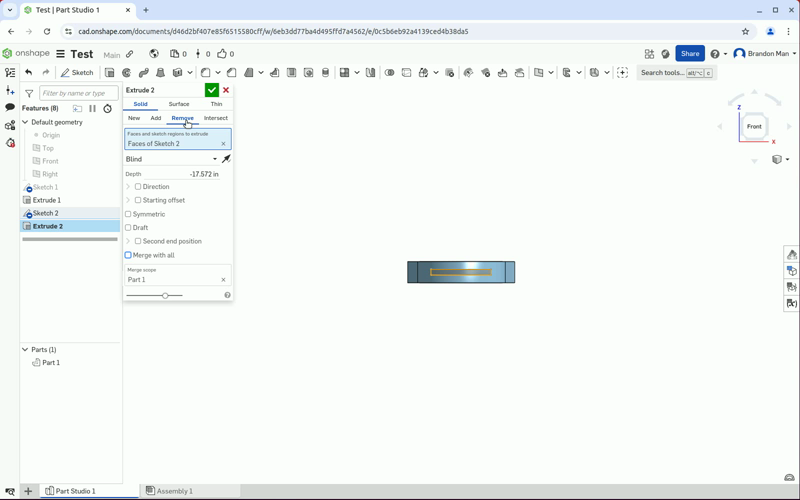
key(space)
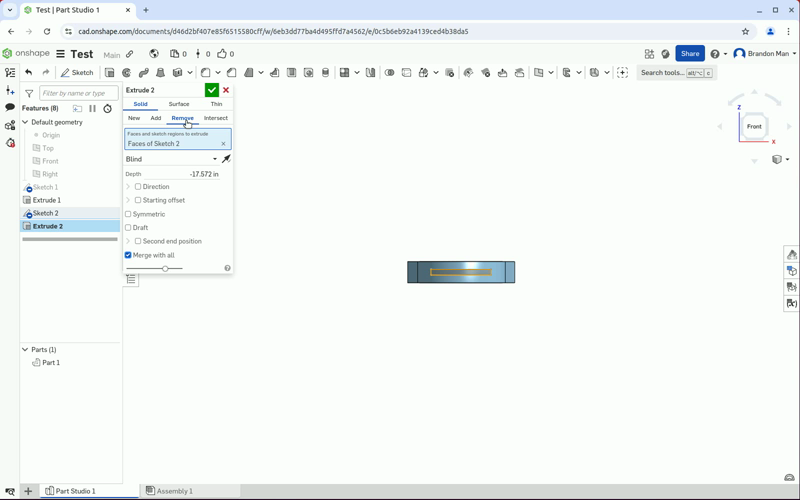
key(enter)
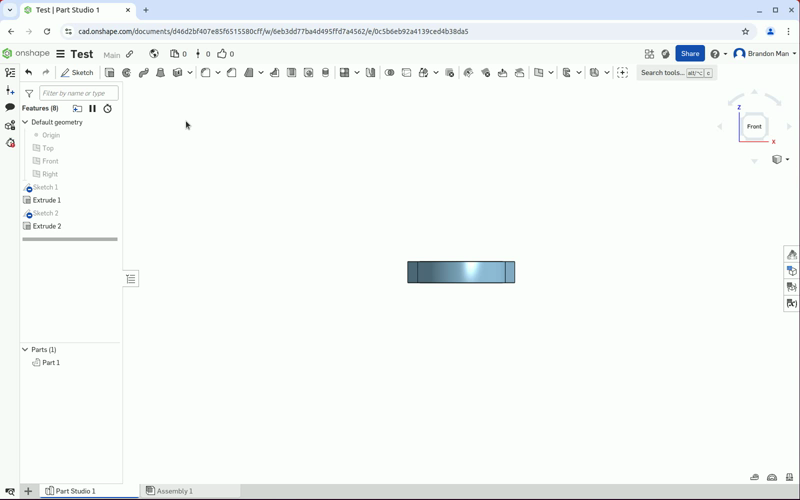
key(shift+h)
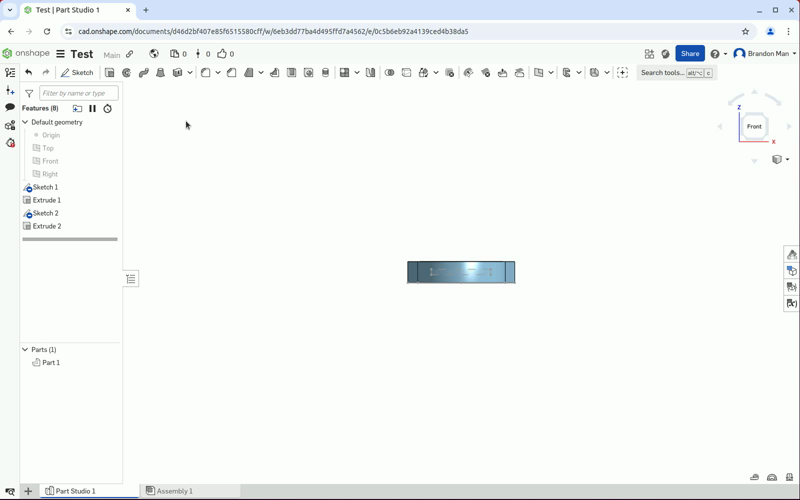
key(shift+h)
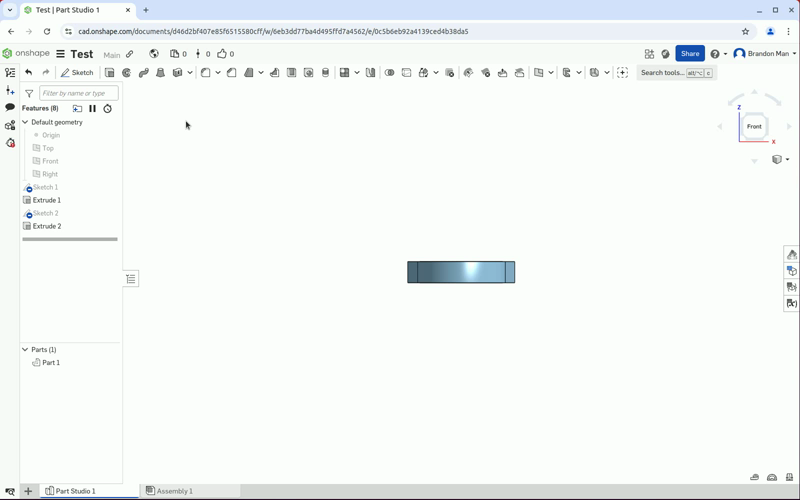
mouse_move(73, 189)
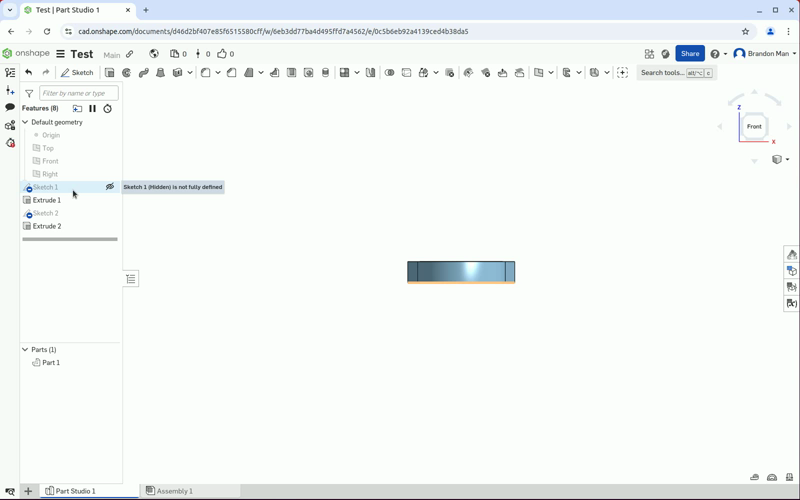
click(73, 189)
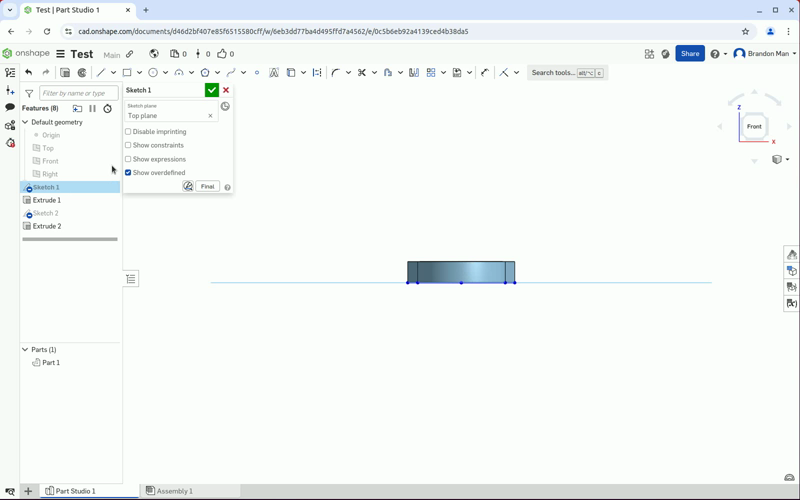
mouse_move(229, 92)
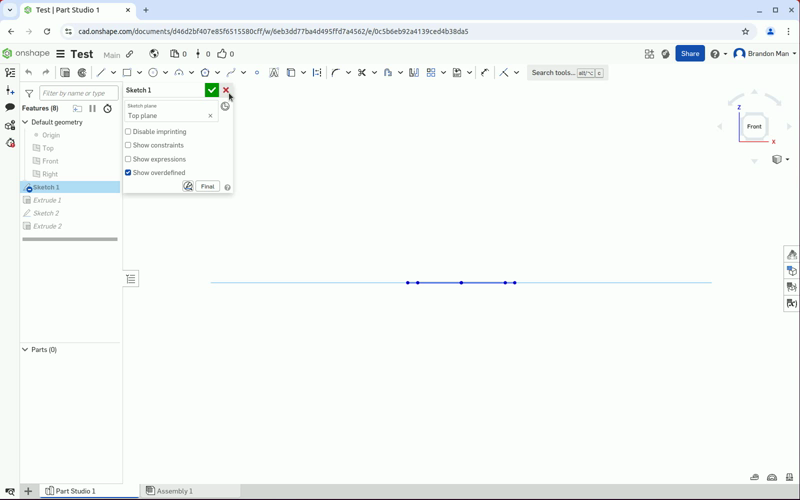
click(229, 92)
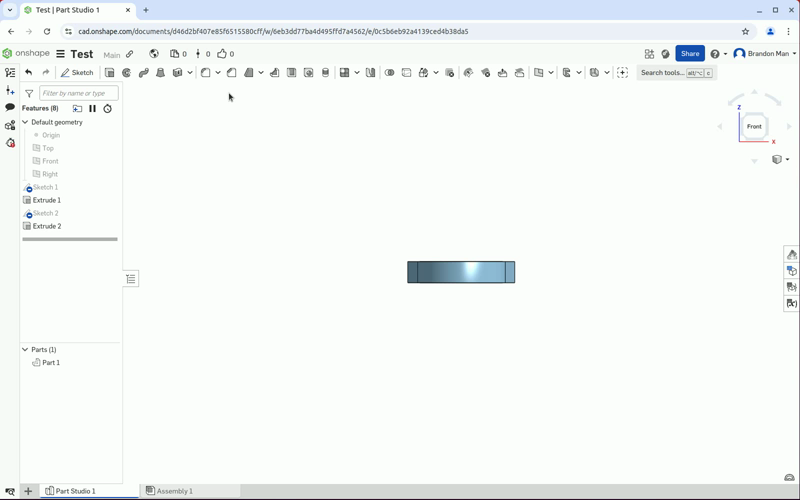
mouse_move(73, 352)
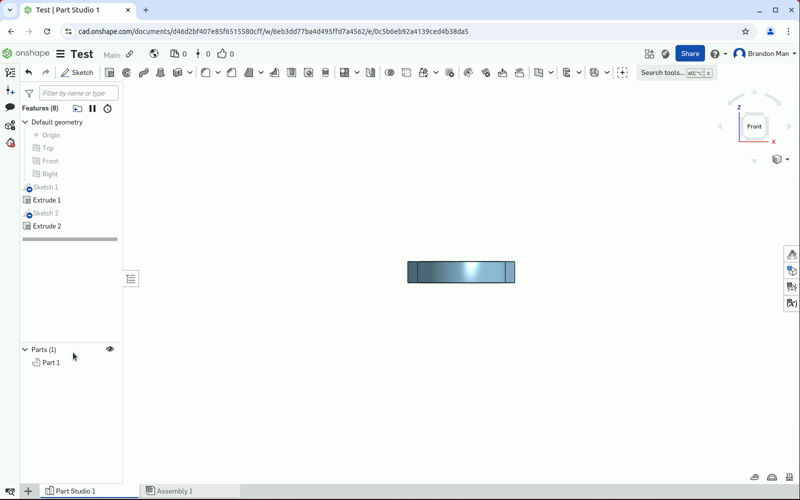
key(y)
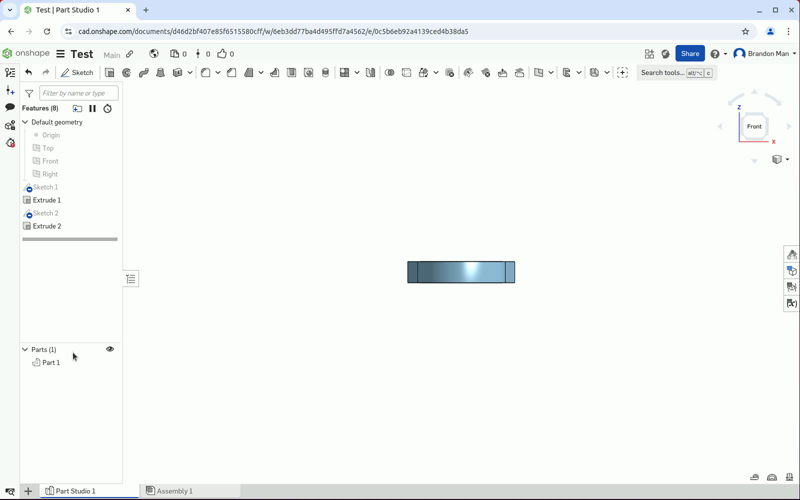
key(shift+p)
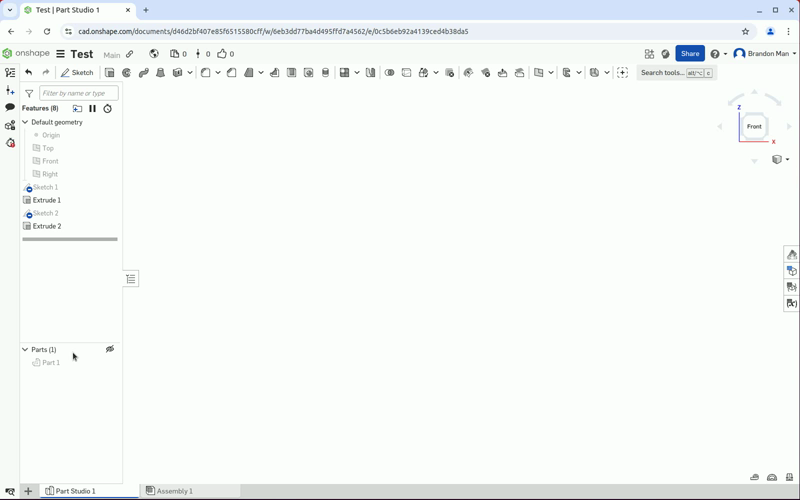
key(space)
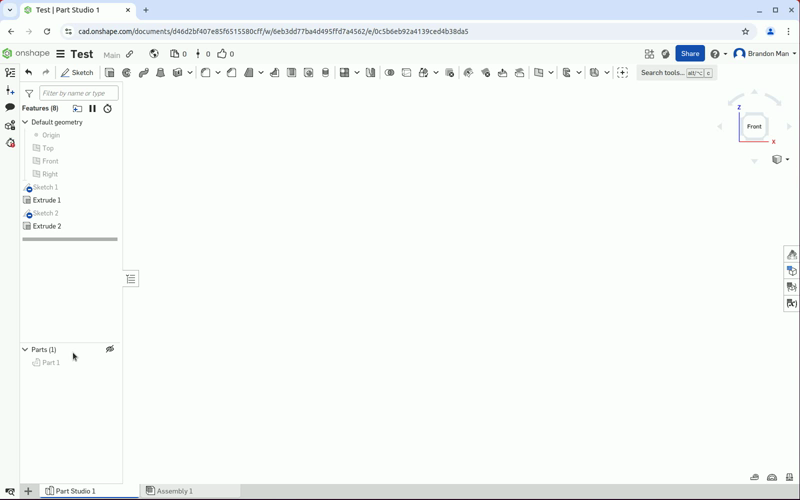
key_down(shift)
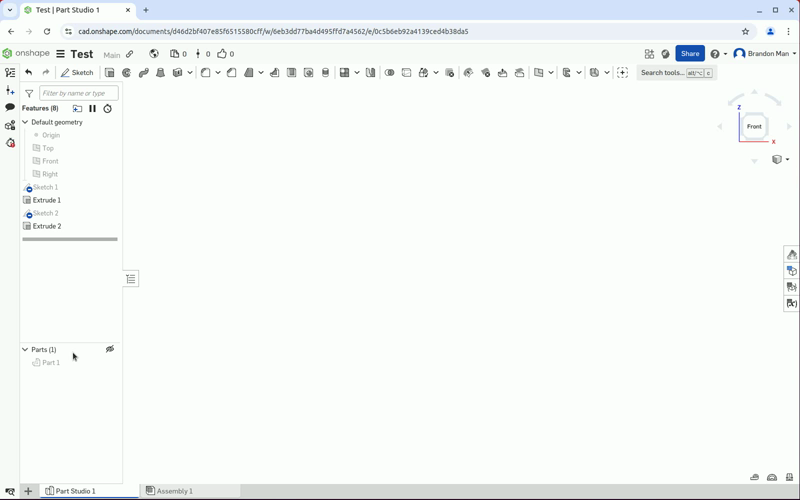
key(down)
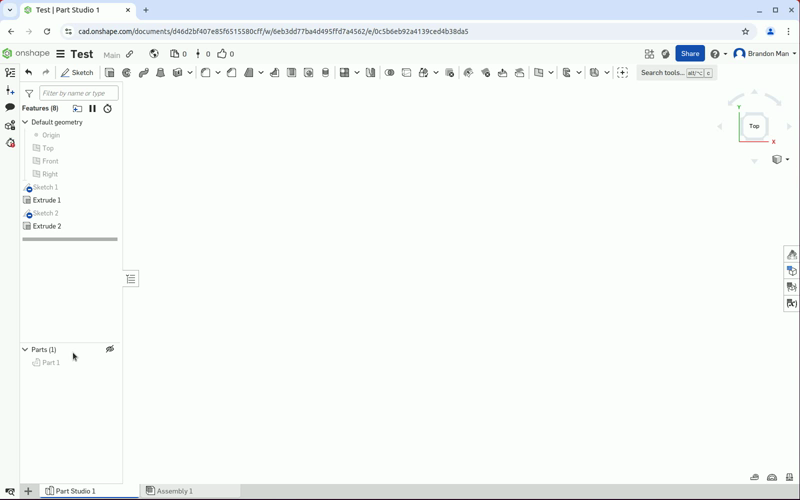
key_up(shift)
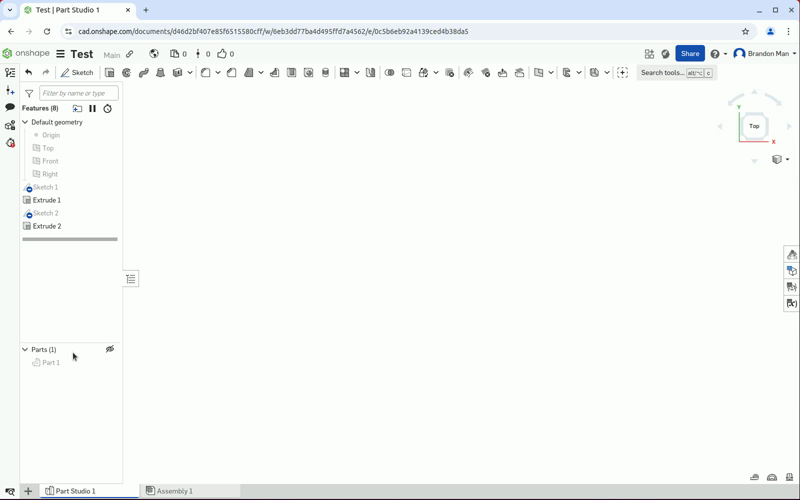
mouse_move(73, 352)
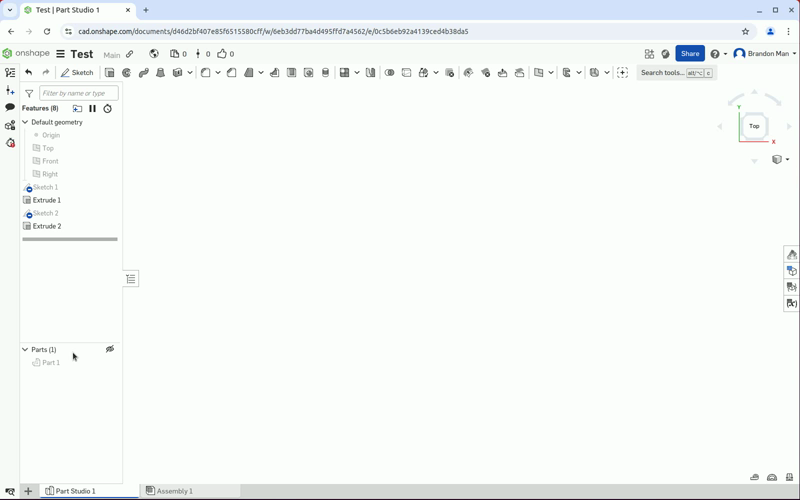
key(shift+y)
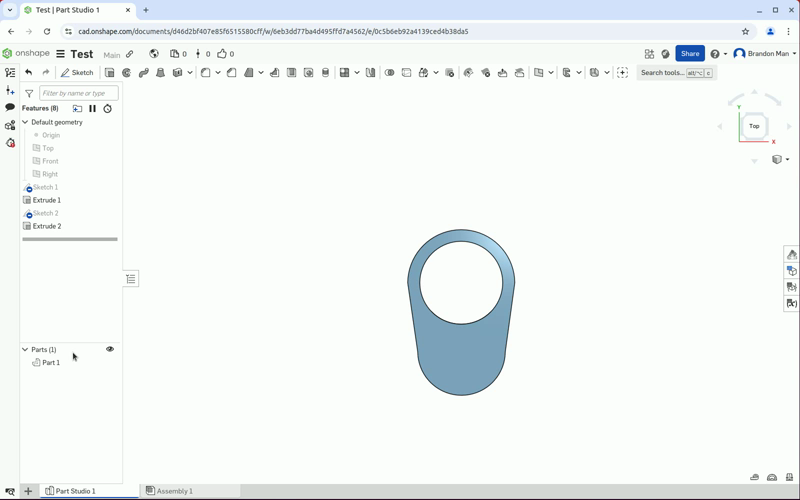
mouse_move(541, 75)
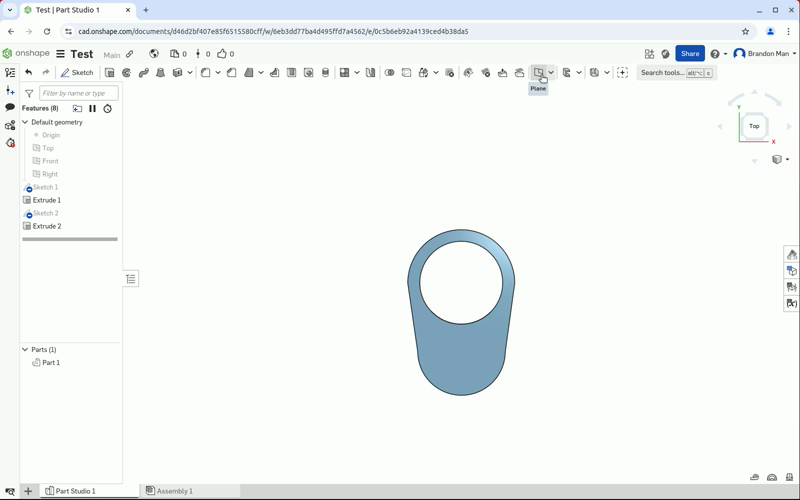
click(541, 75)
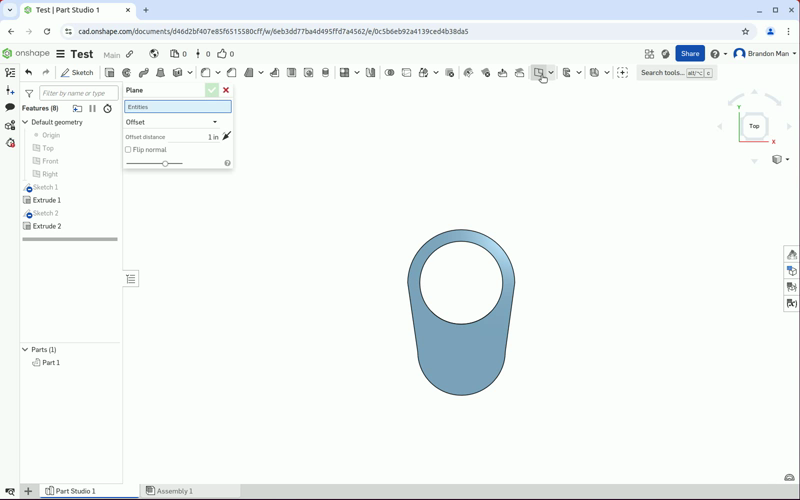
mouse_move(73, 150)
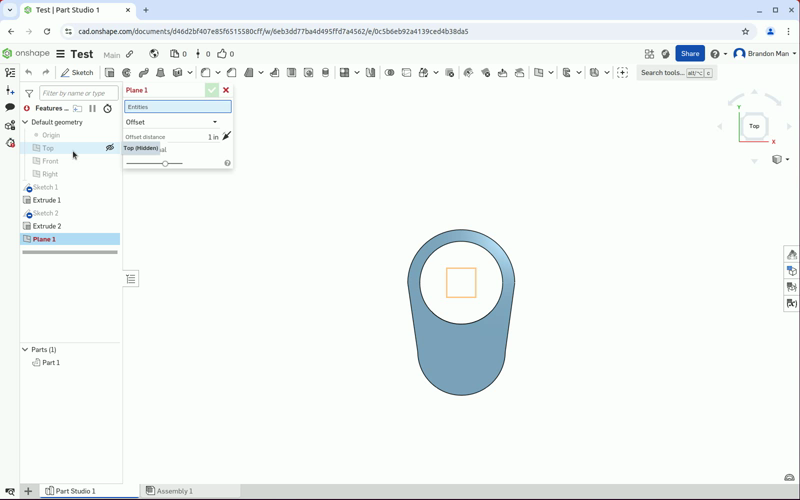
click(73, 150)
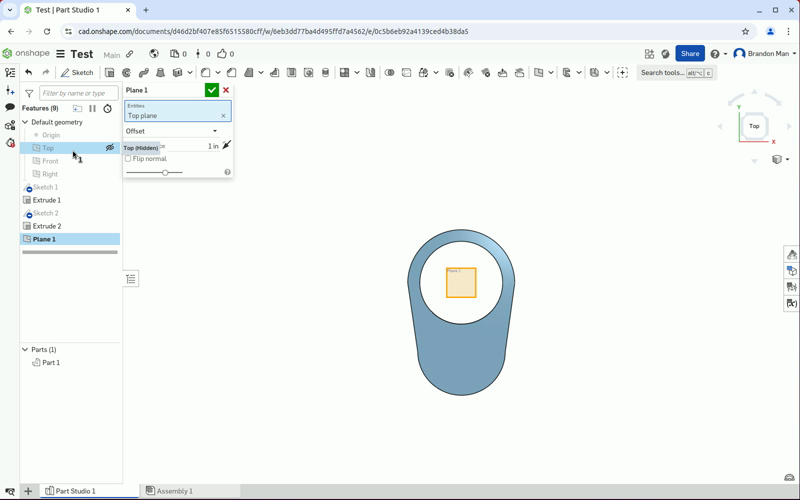
key(tab, 2)
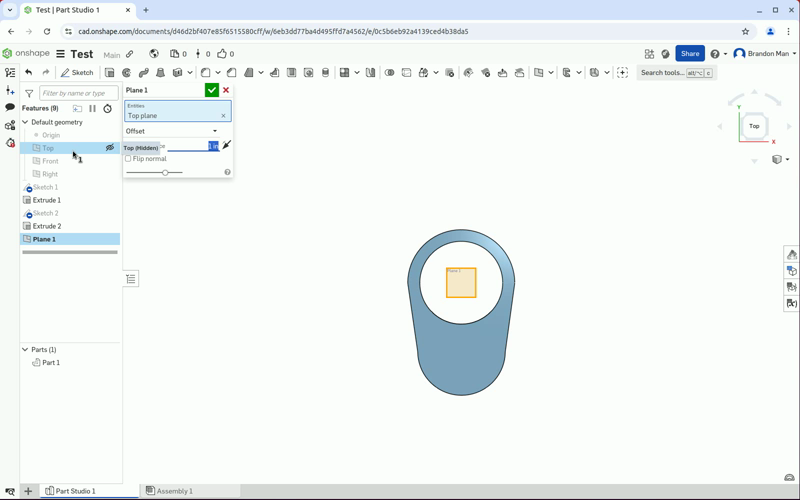
text(4.344)
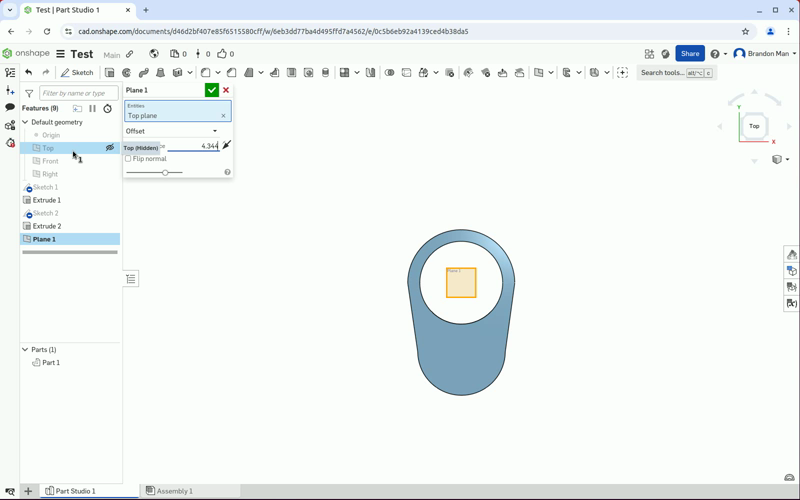
key(enter, 2)
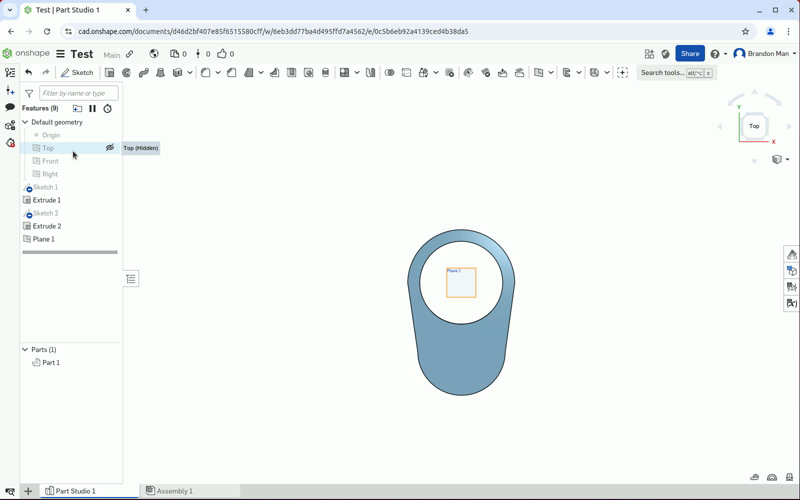
key(shift+s)
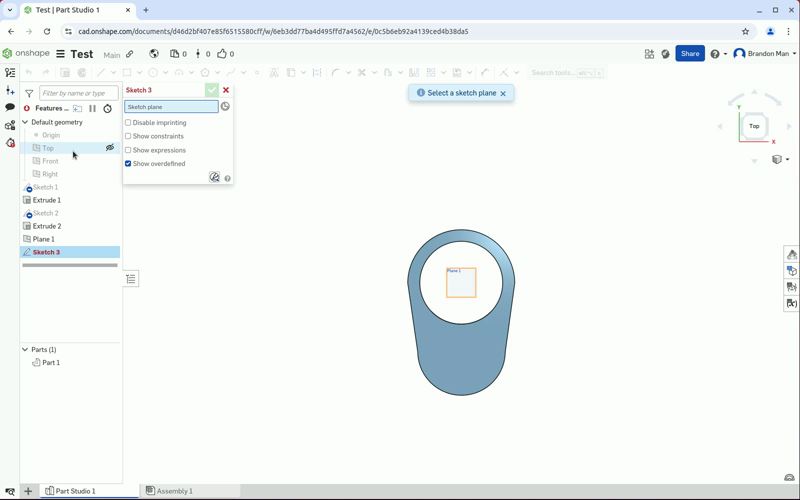
mouse_move(73, 241)
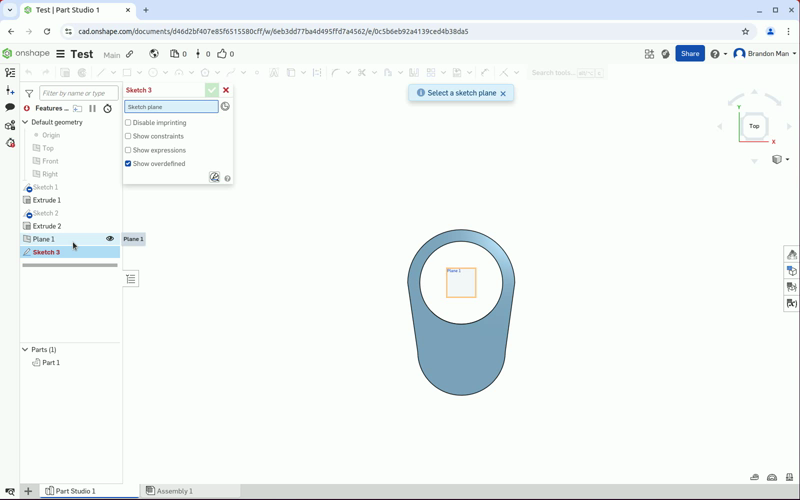
click(73, 241)
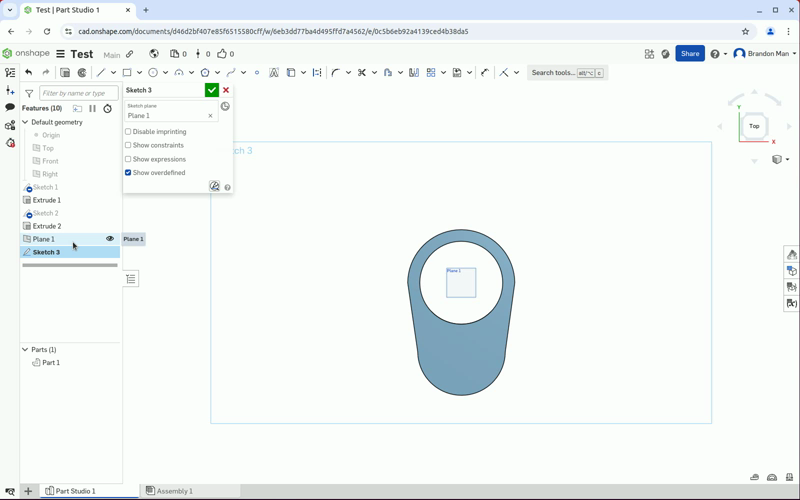
mouse_move(73, 352)
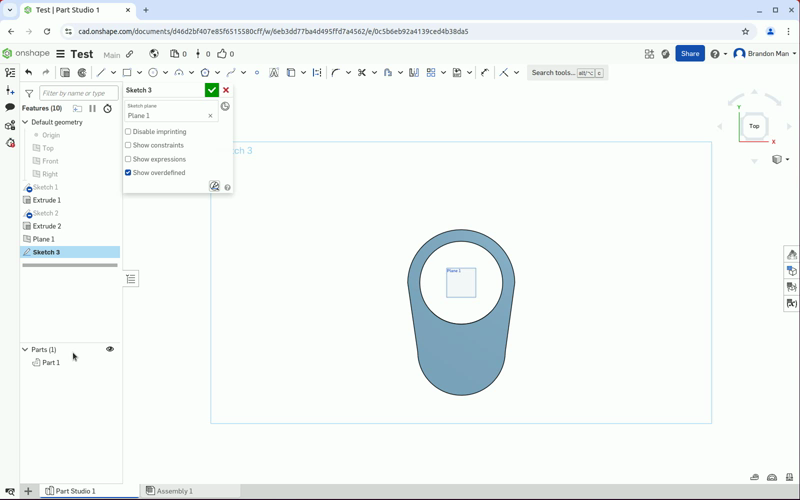
key(y)
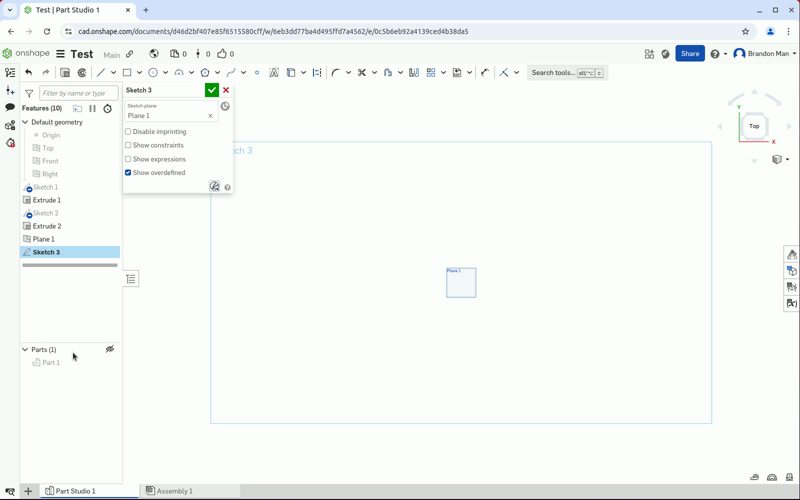
key(c)
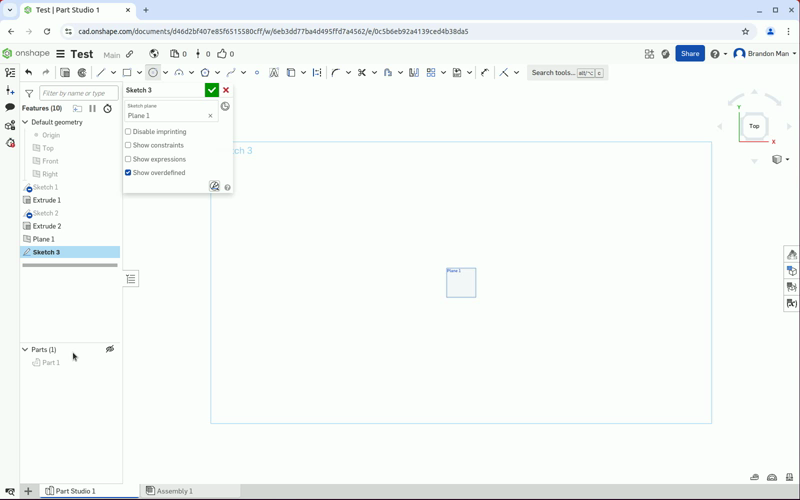
key_down(shift)
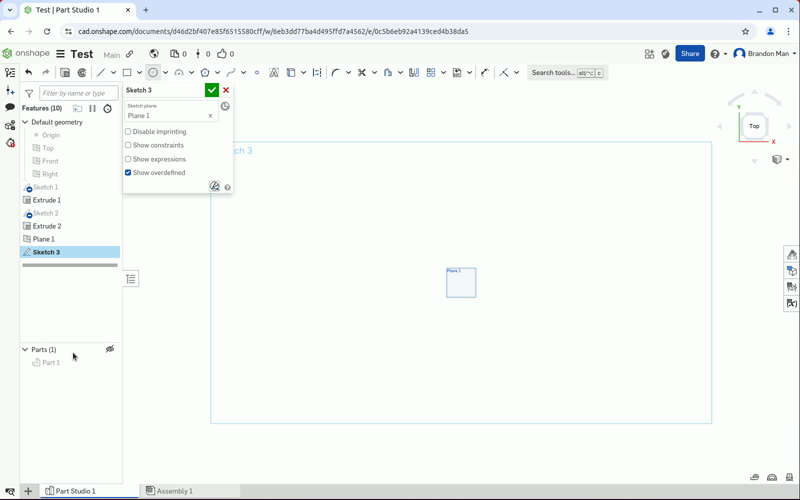
mouse_move(460, 380)
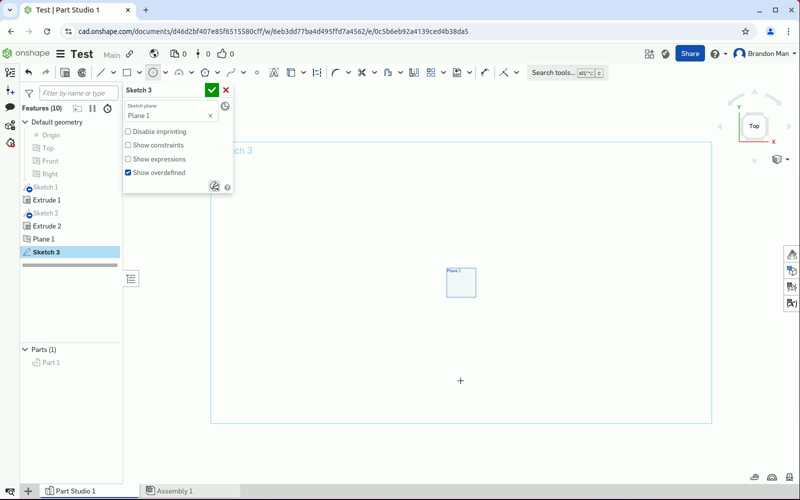
click(460, 380)
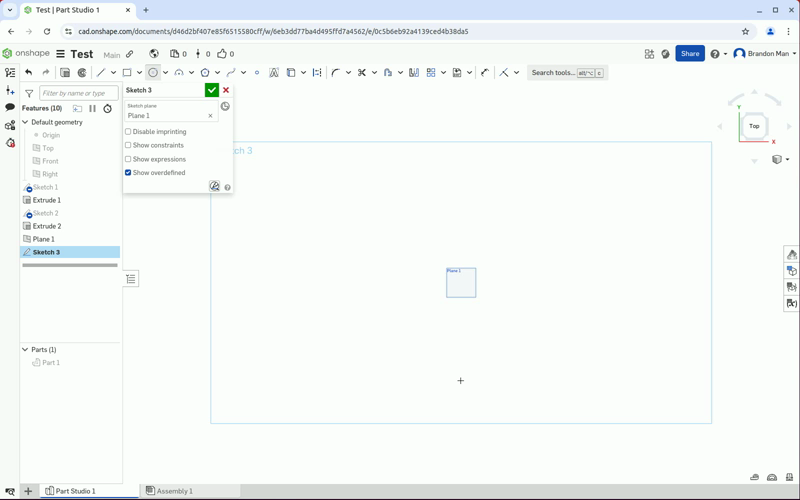
key_up(shift)
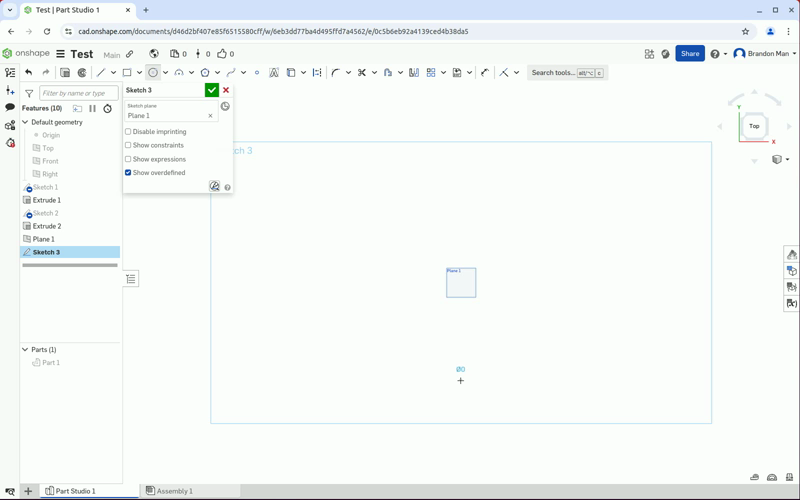
mouse_move(467, 380)
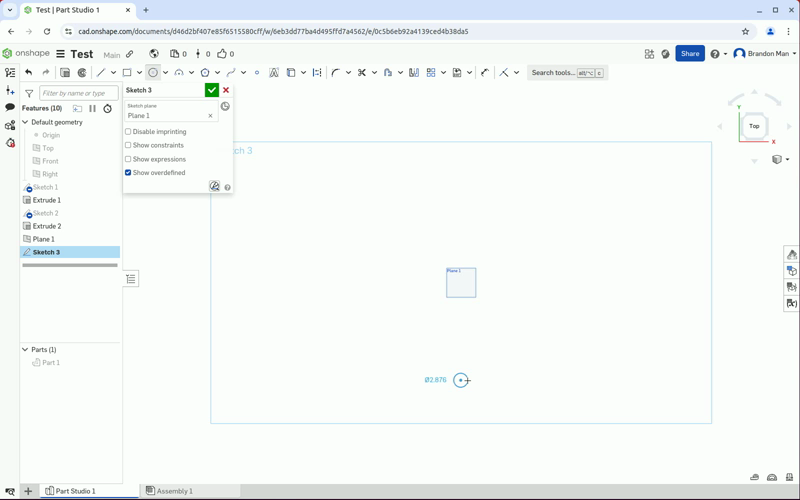
click(467, 380)
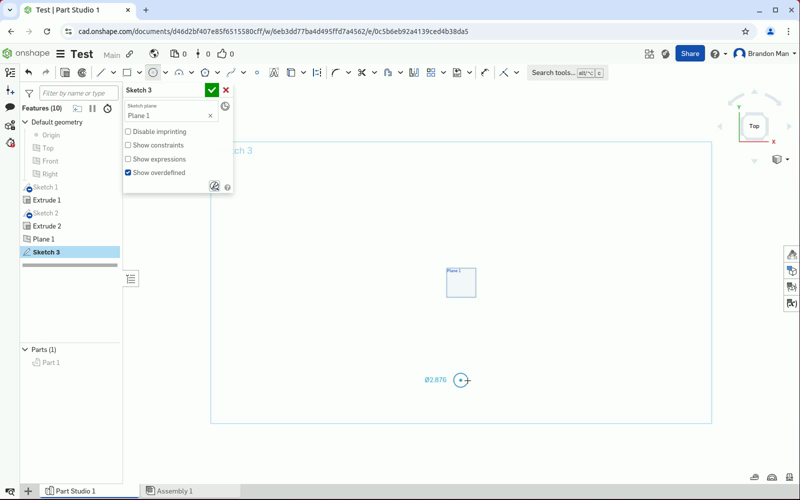
key(esc)
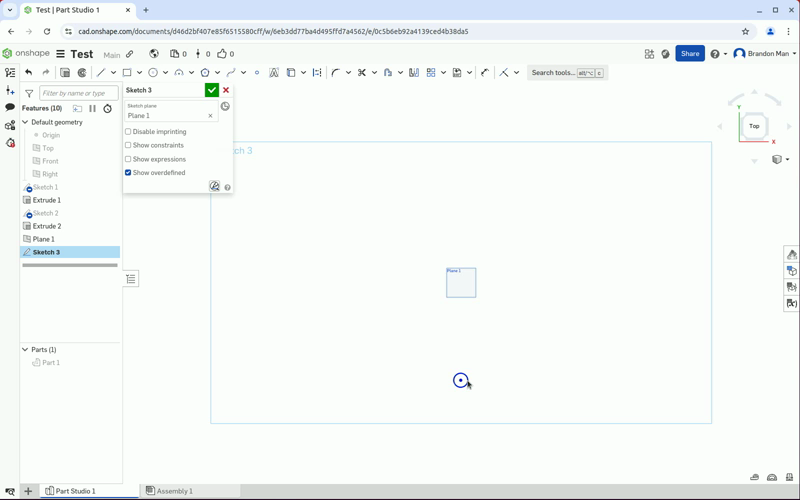
mouse_move(463, 379)
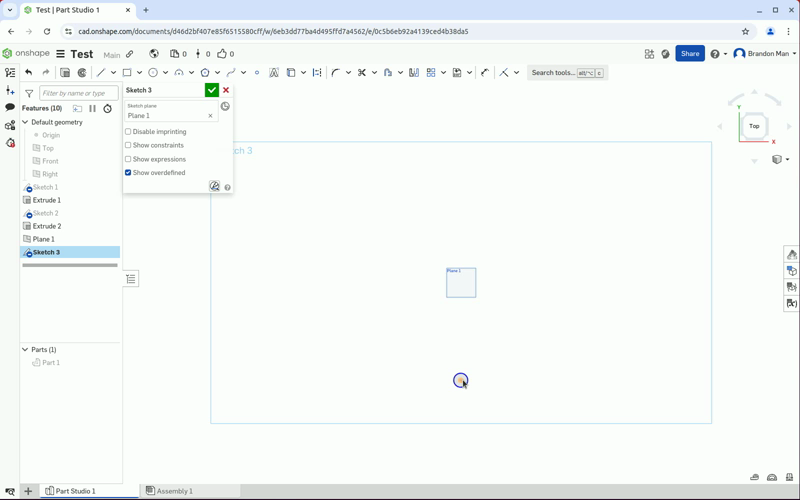
scroll(6)
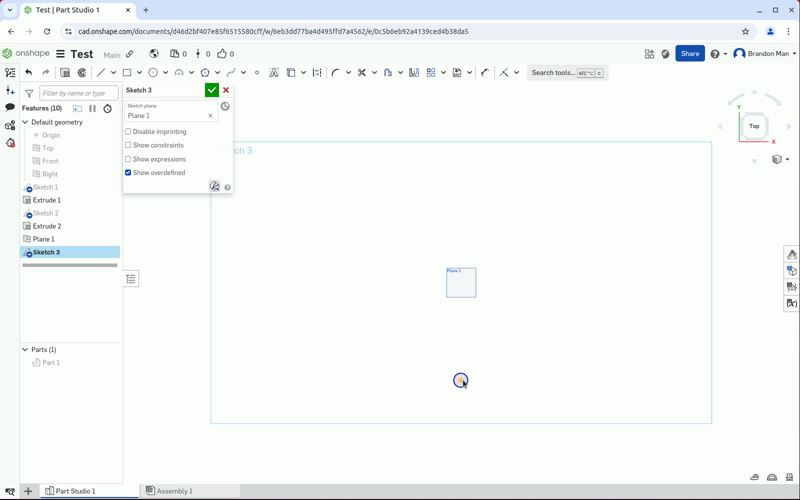
scroll(6)
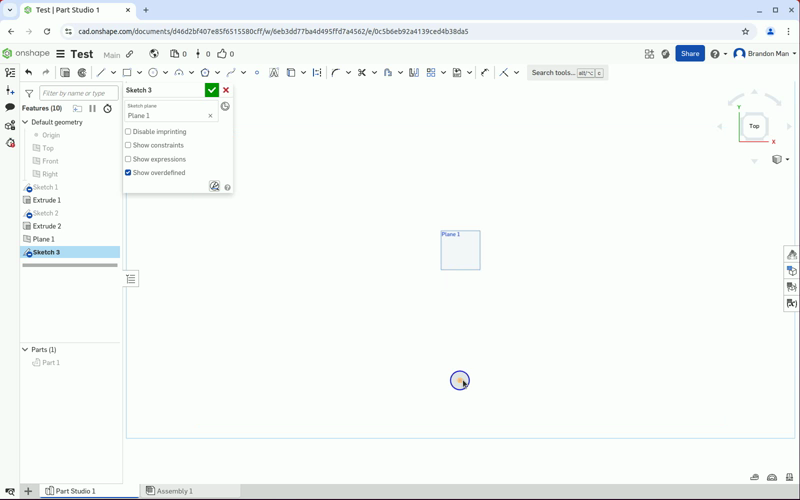
scroll(6)
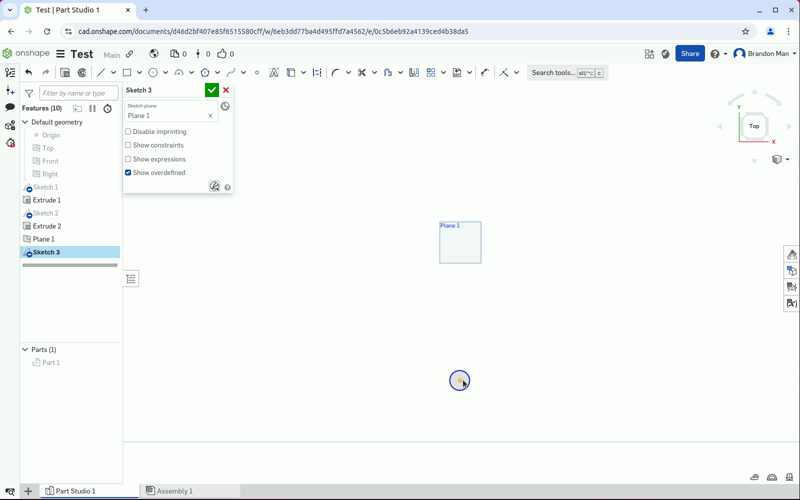
scroll(6)
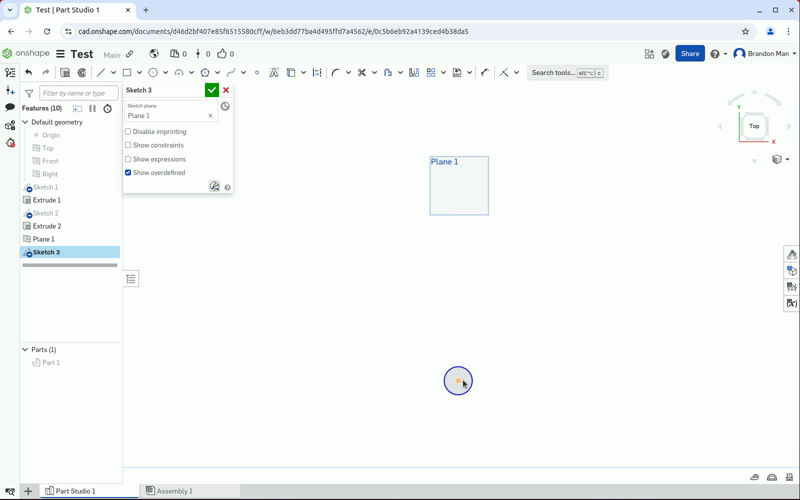
scroll(6)
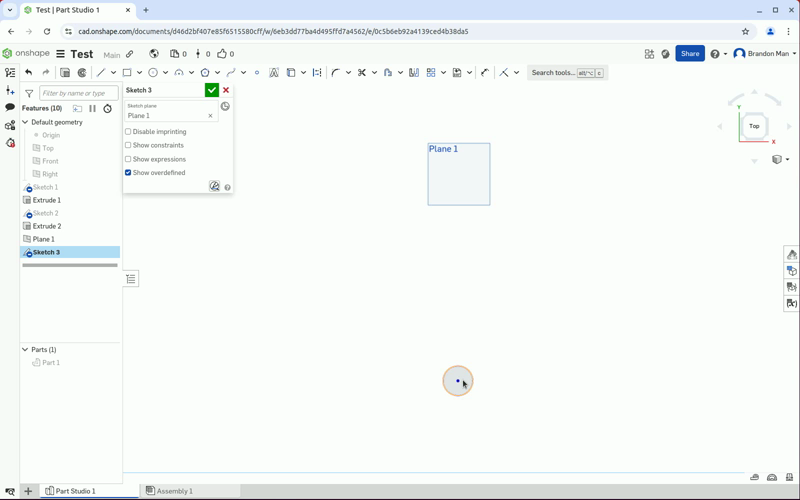
scroll(6)
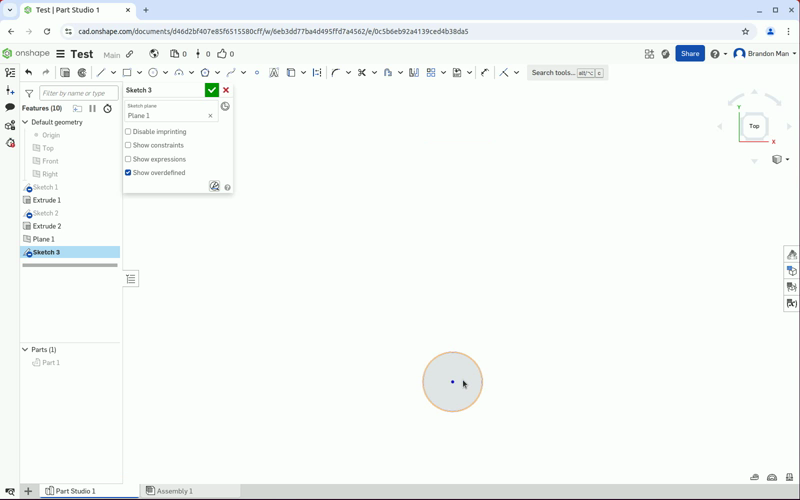
scroll(6)
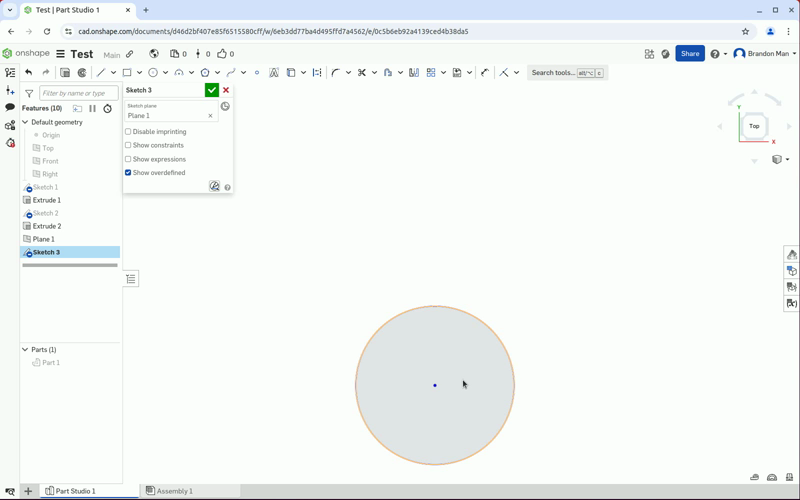
click(463, 379)
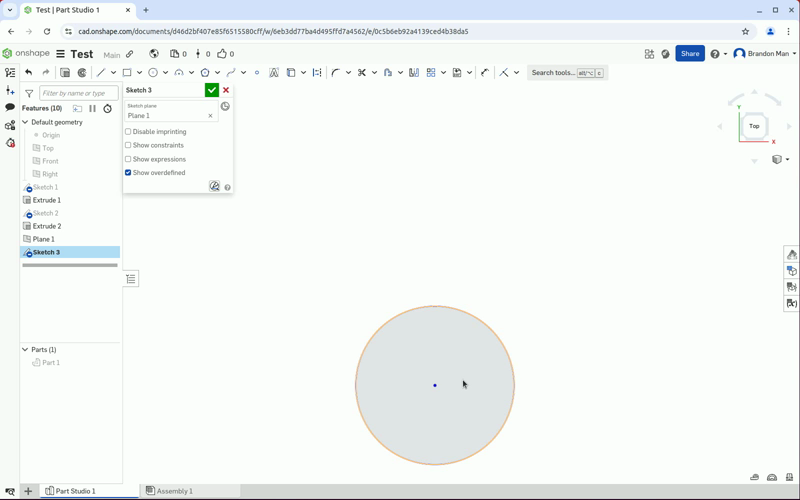
scroll(-6)
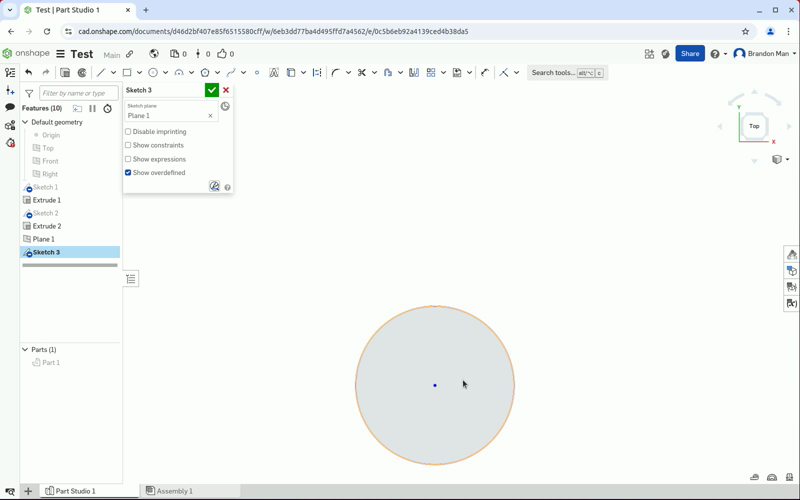
scroll(-6)
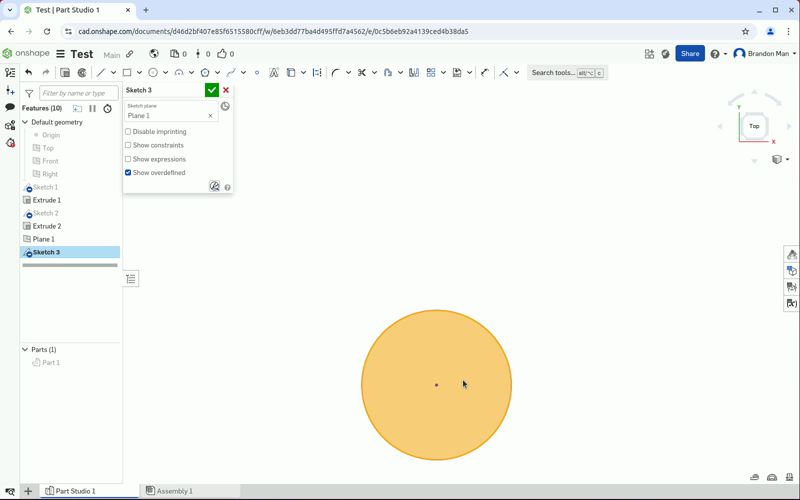
scroll(-6)
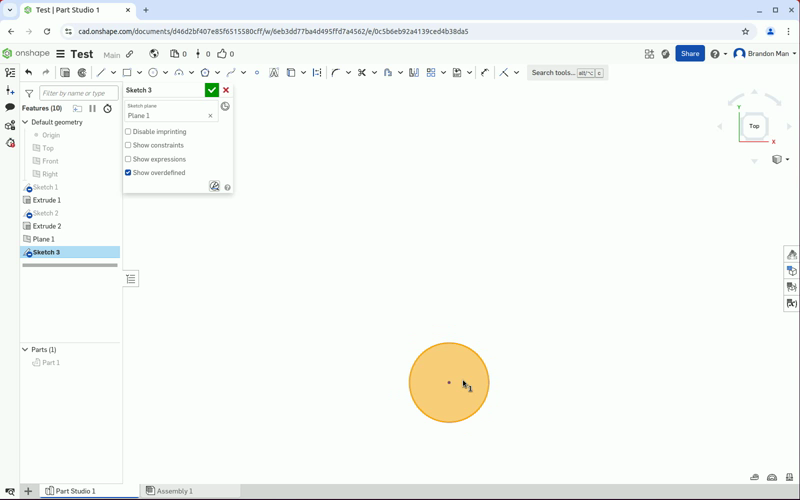
scroll(-6)
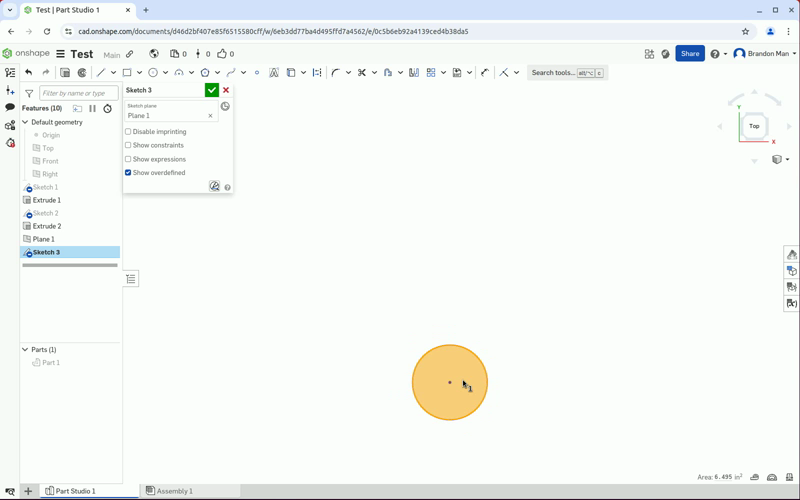
scroll(-6)
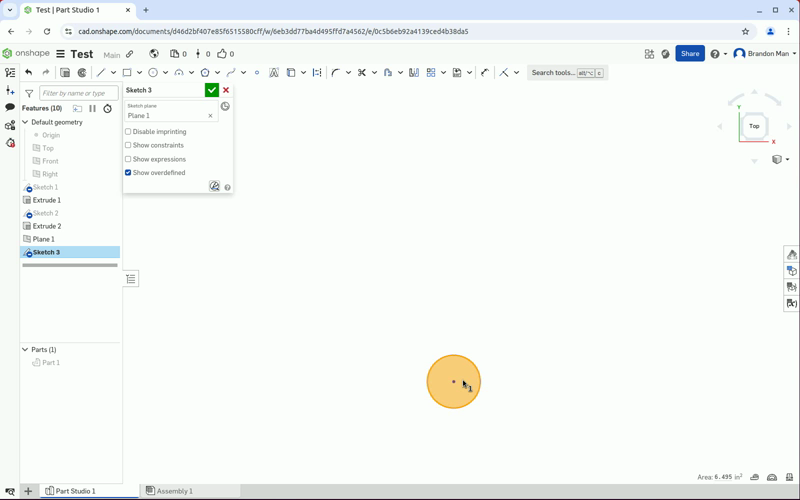
scroll(-6)
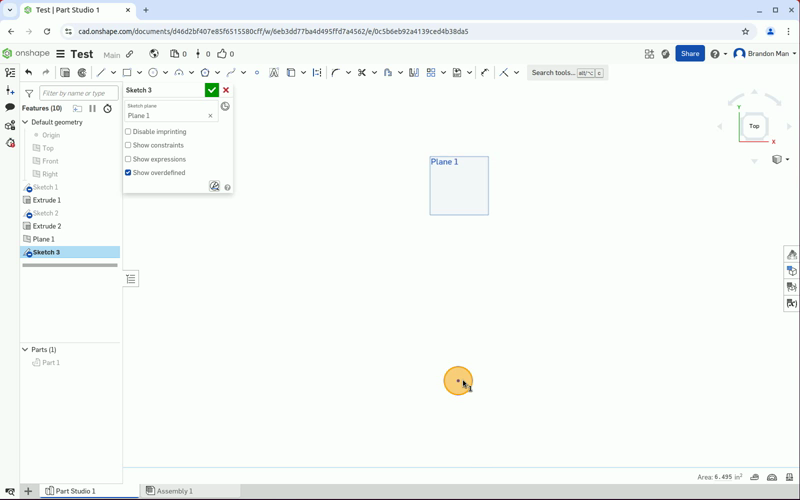
scroll(-6)
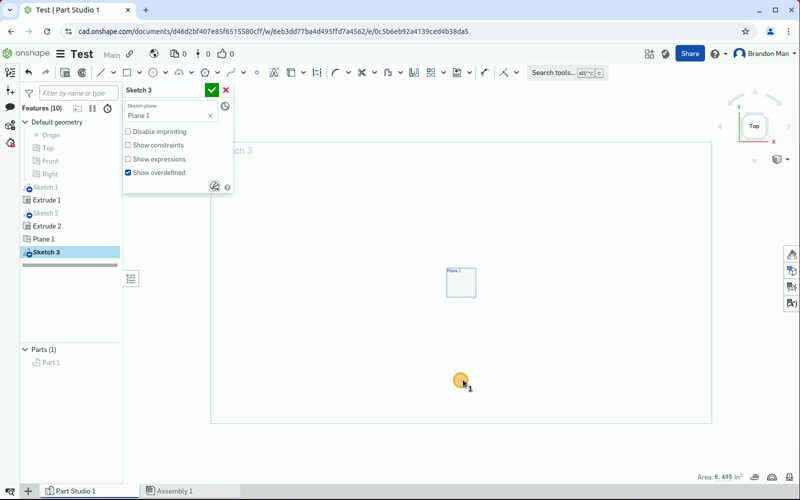
mouse_move(73, 352)
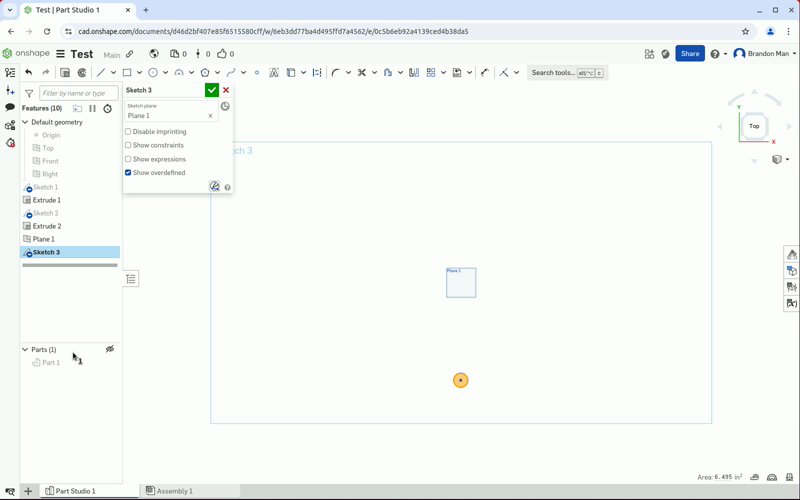
key(shift+y)
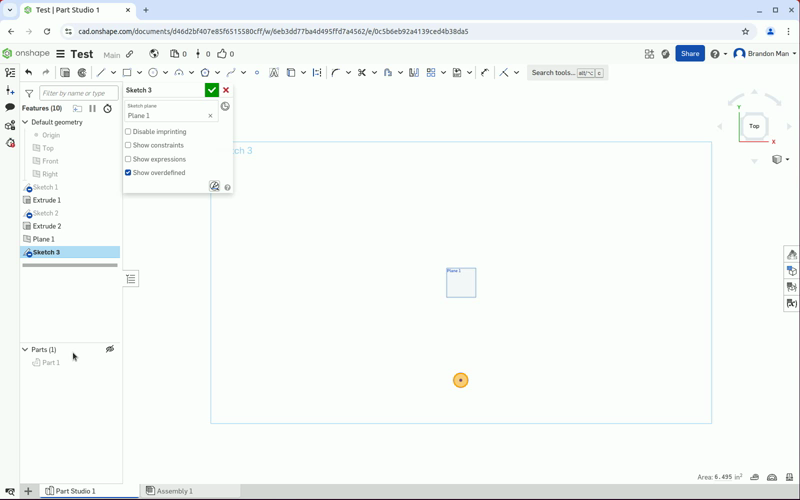
key(shift+e)
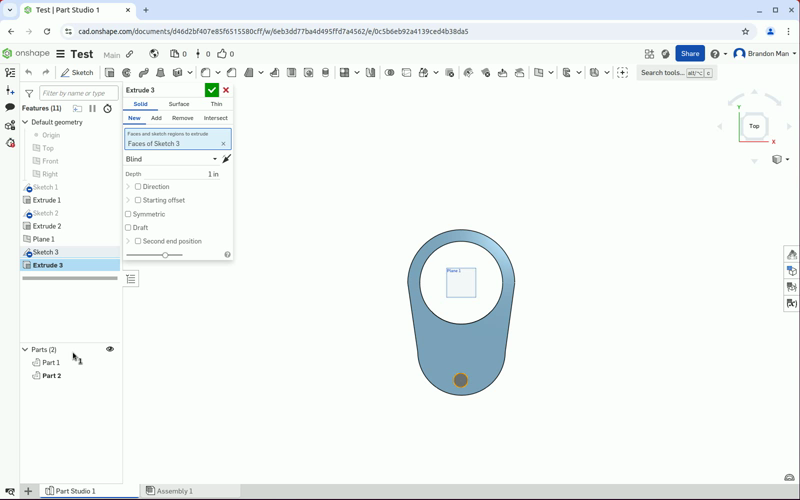
mouse_move(143, 106)
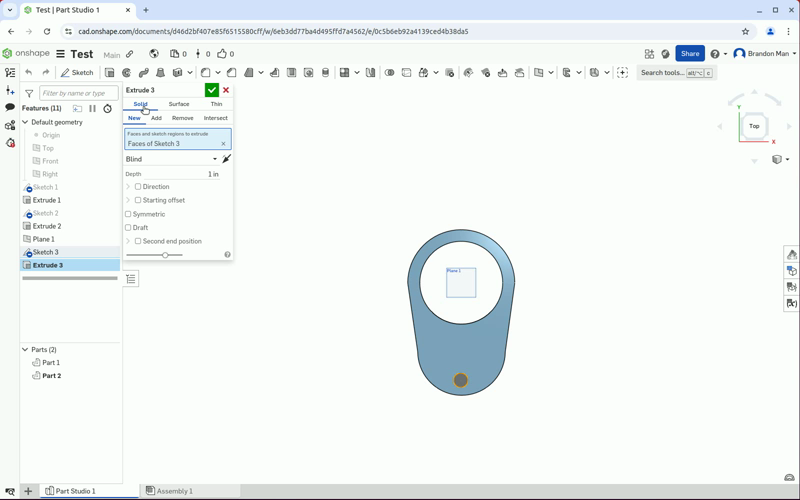
click(143, 106)
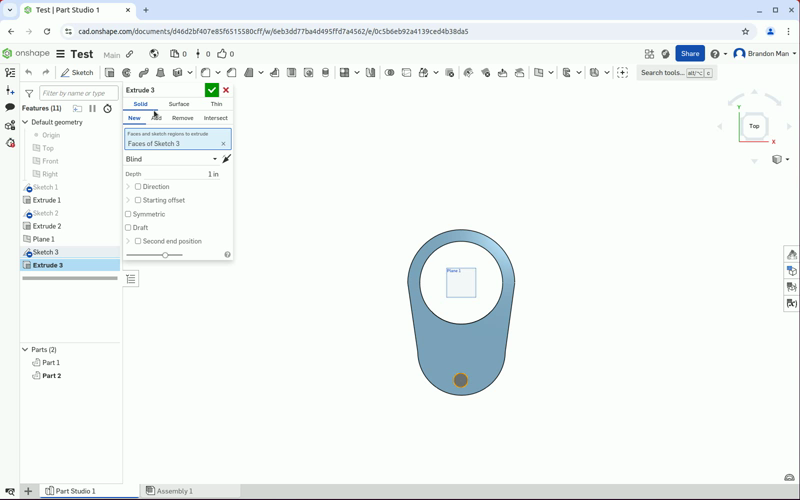
mouse_move(186, 120)
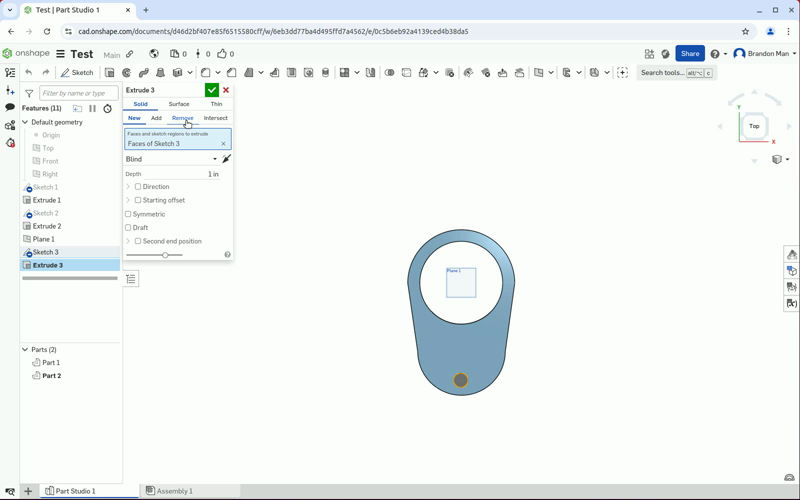
click(186, 120)
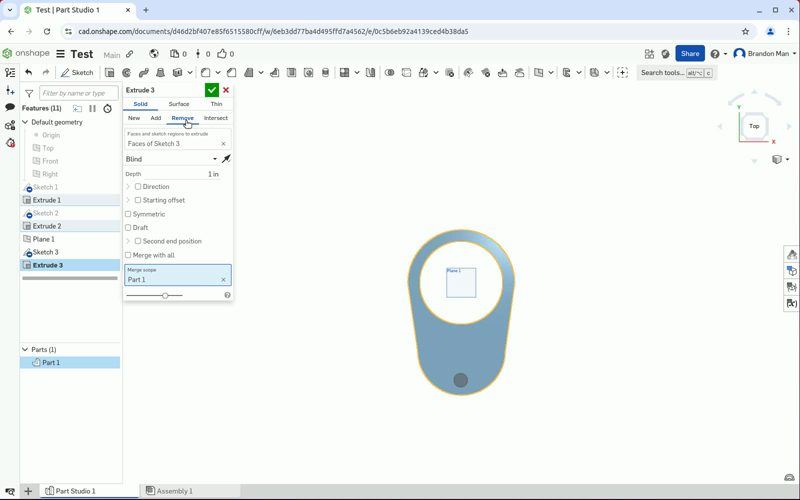
key(tab, 4)
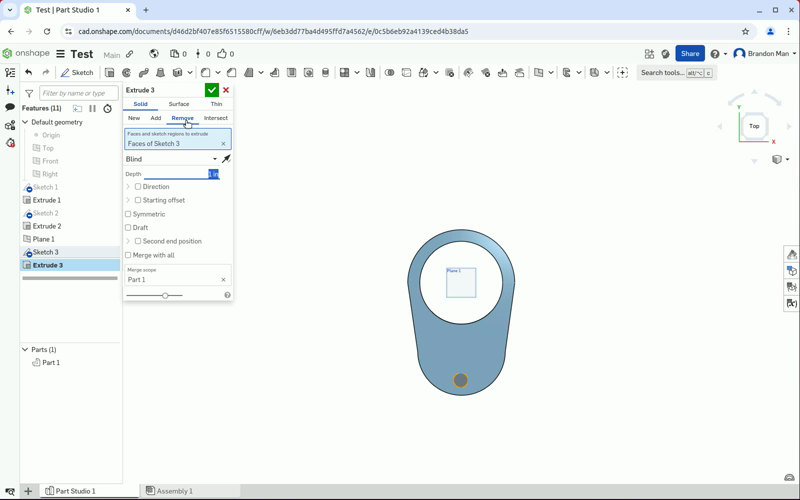
text(15.165)
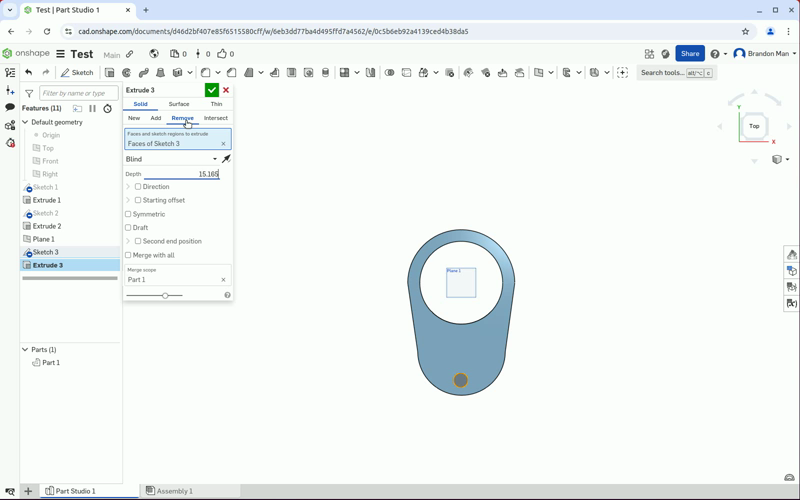
key(tab, 6)
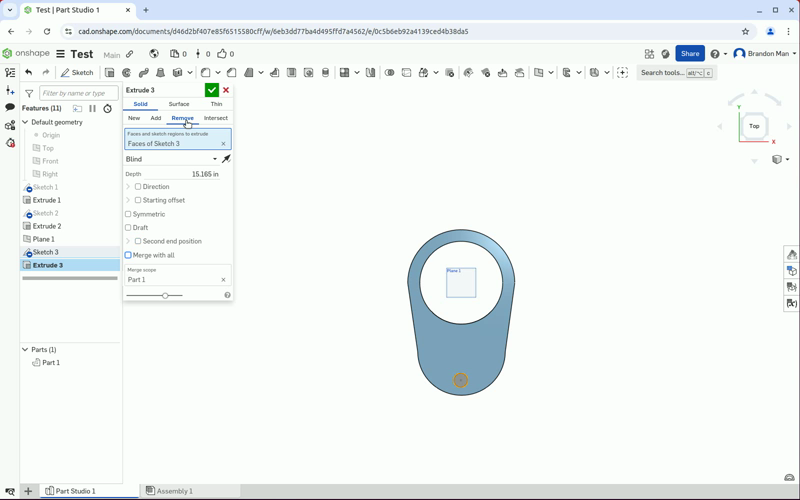
key(space)
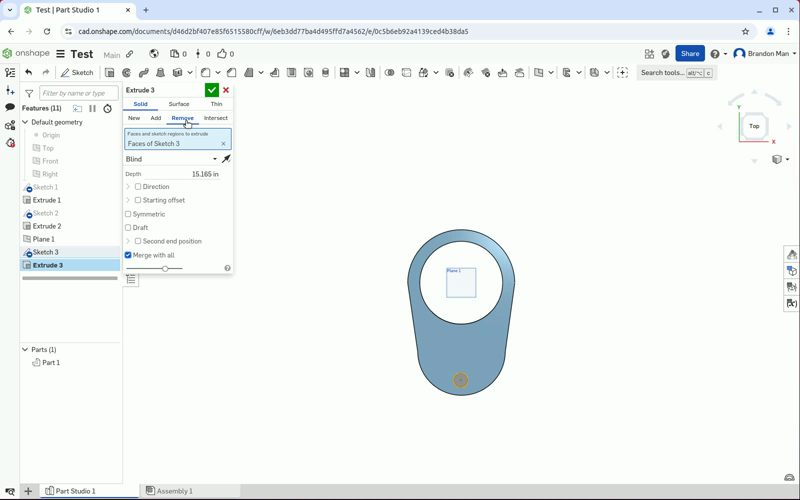
key(enter)
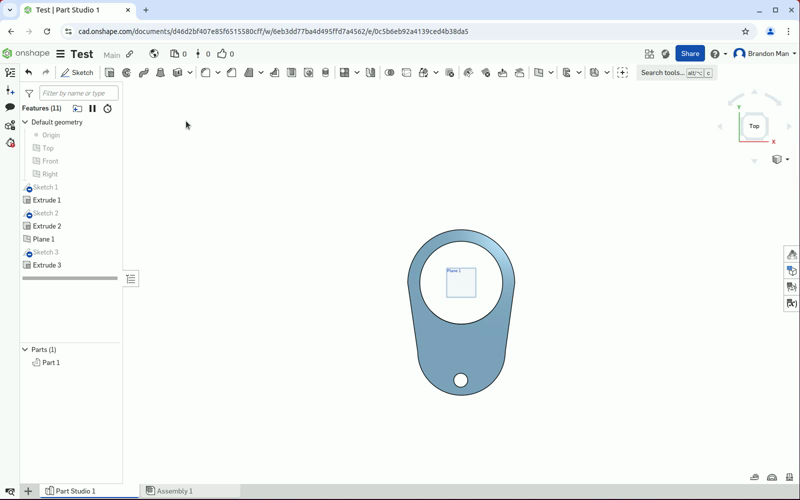
key(shift+h)
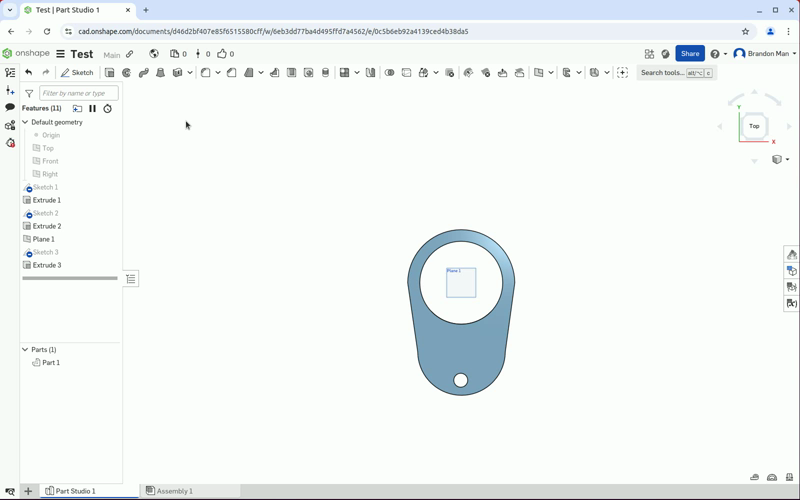
key(shift+h)
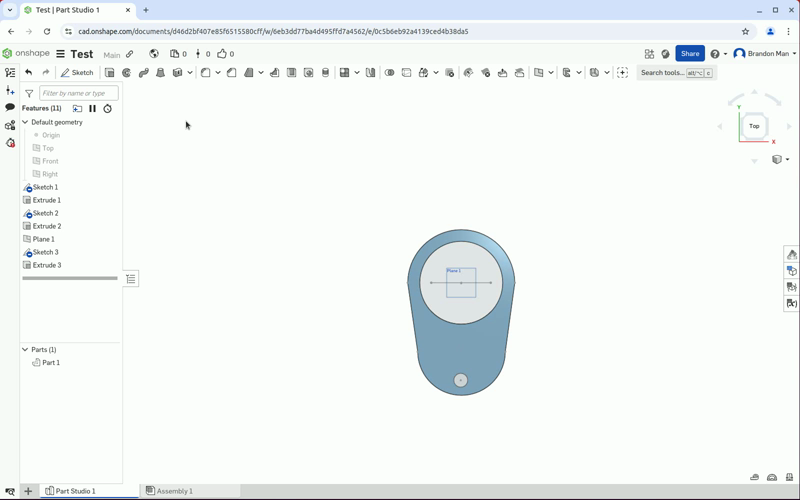
key(shift+7)
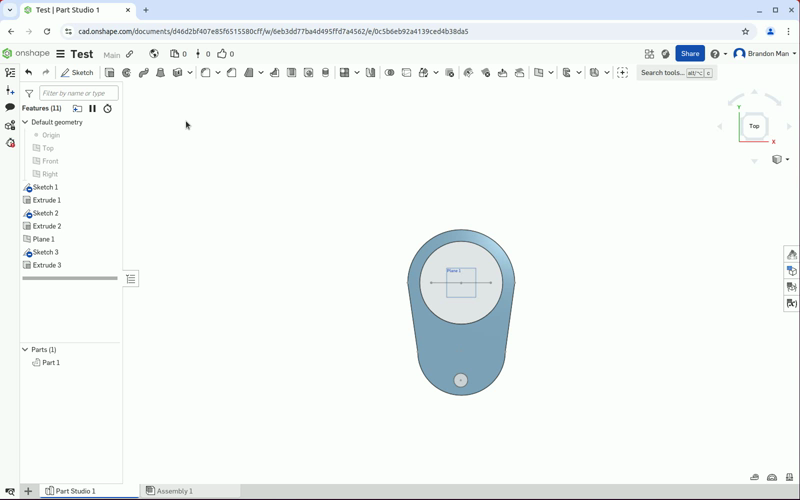
key(up, 3)
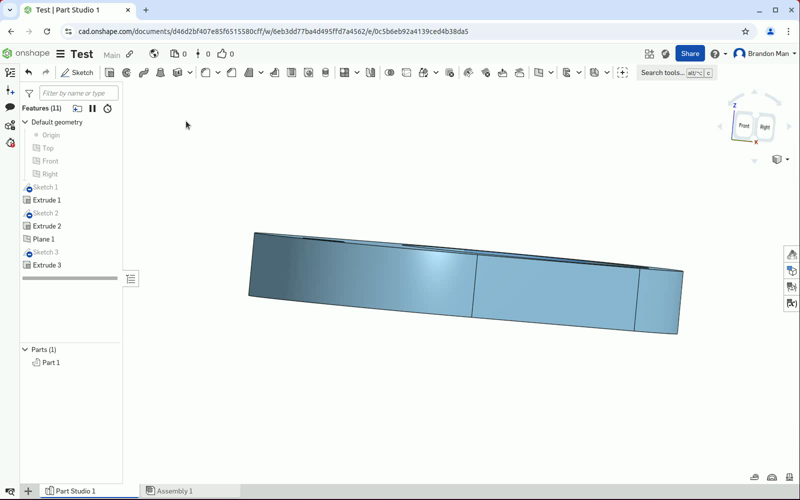
key(left, 3)
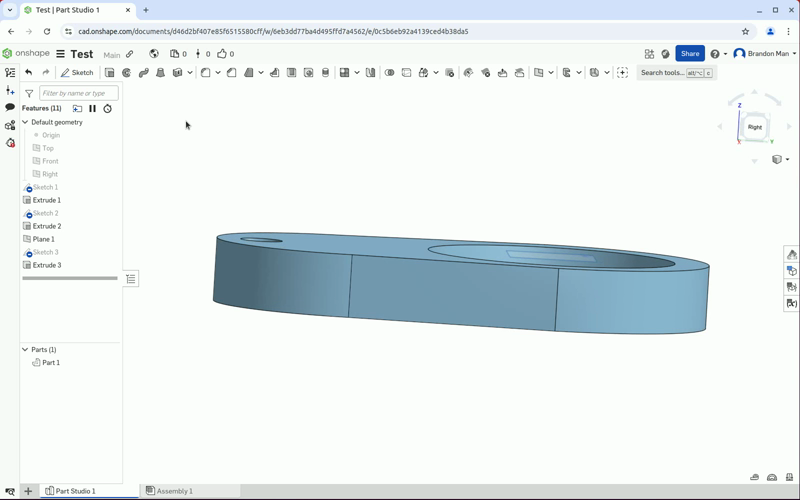
key(right, 3)
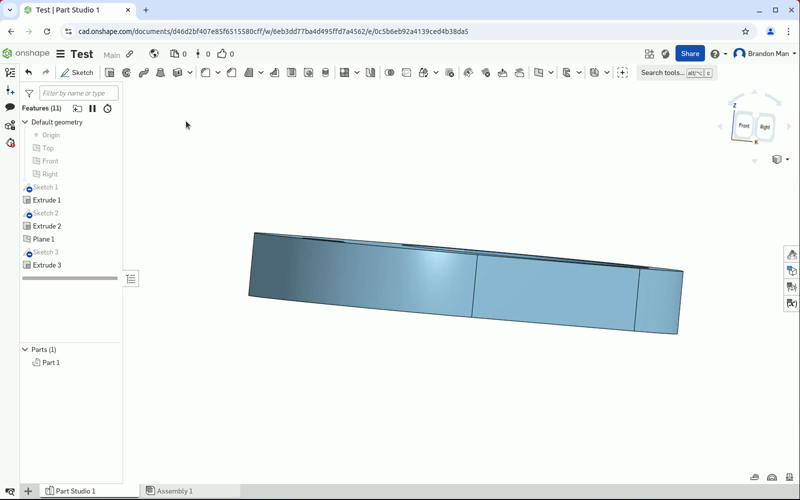
key(down, 3)
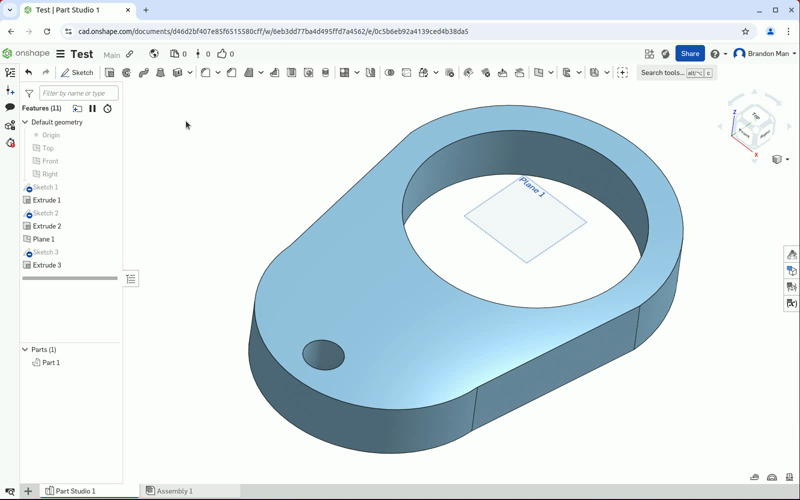
mouse_move(73, 189)
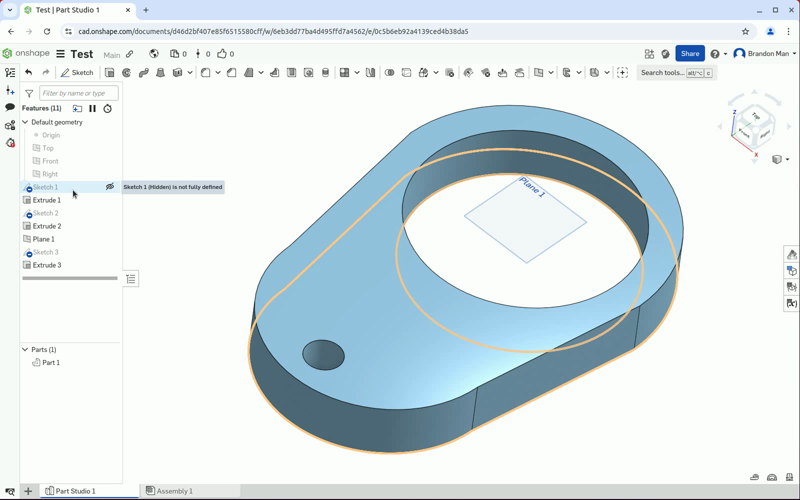
click(73, 189)